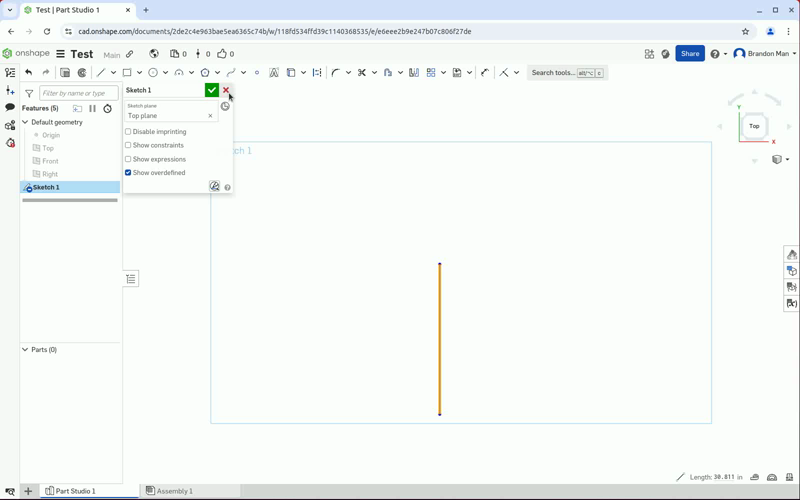
key(shift+h)
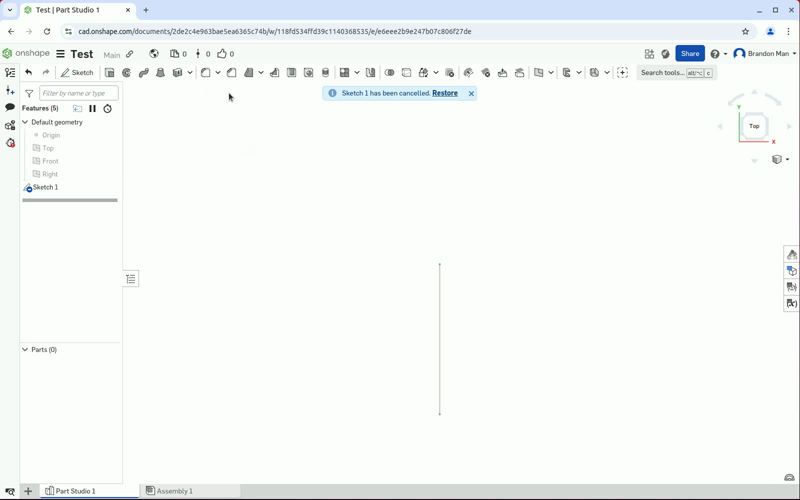
key(shift+s)
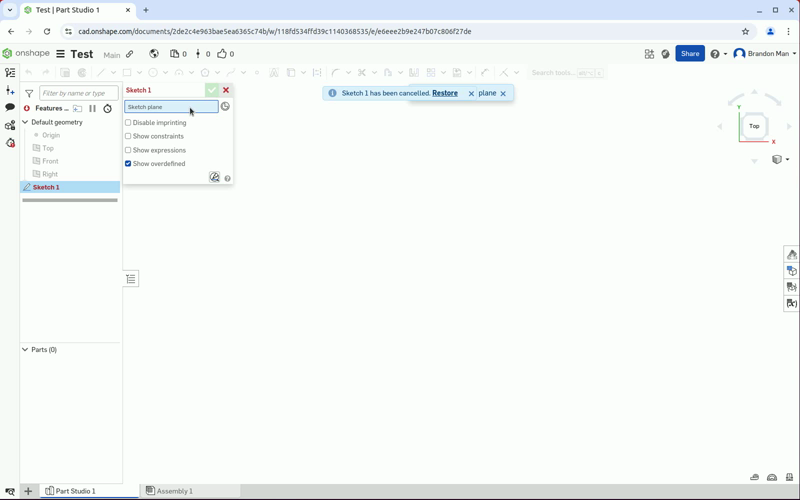
mouse_move(73, 150)
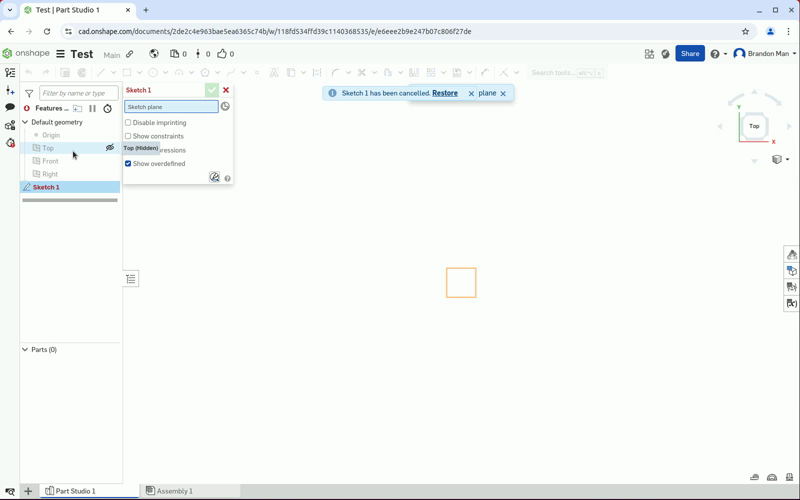
click(73, 150)
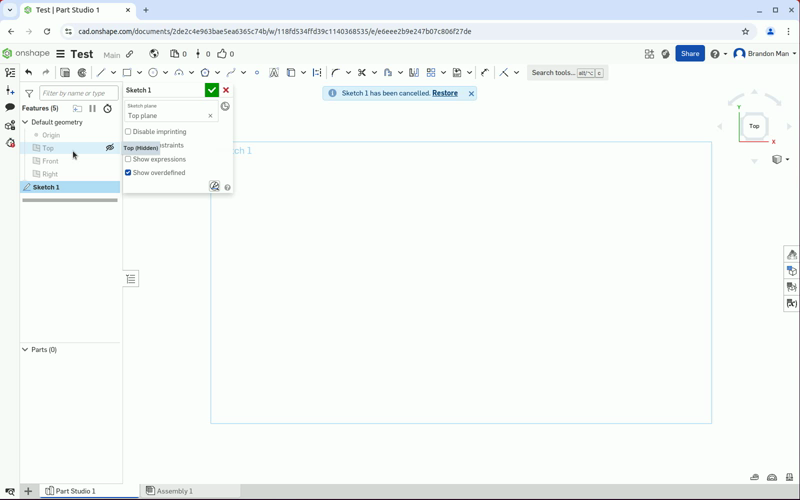
mouse_move(73, 352)
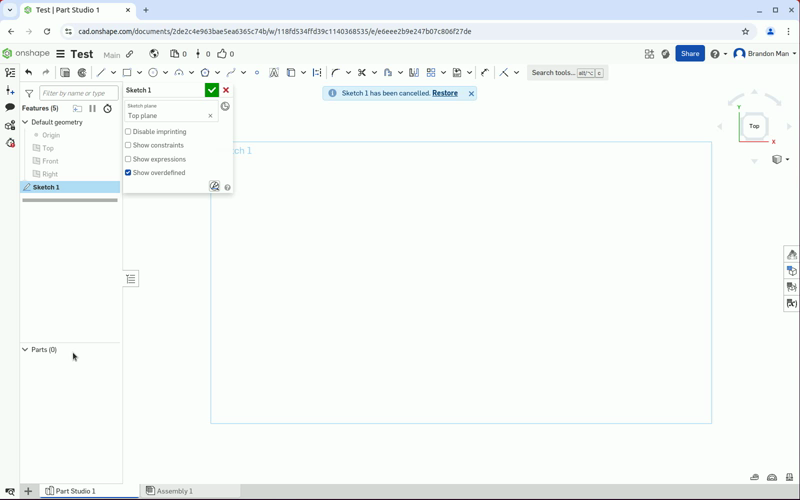
key(y)
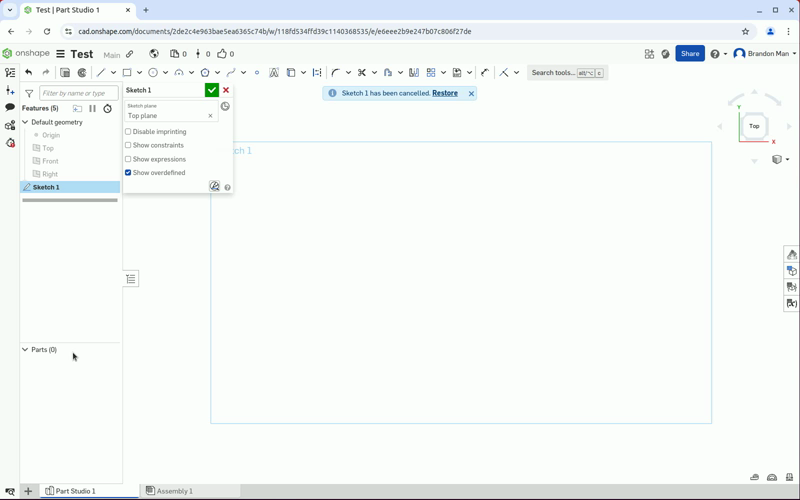
key(l)
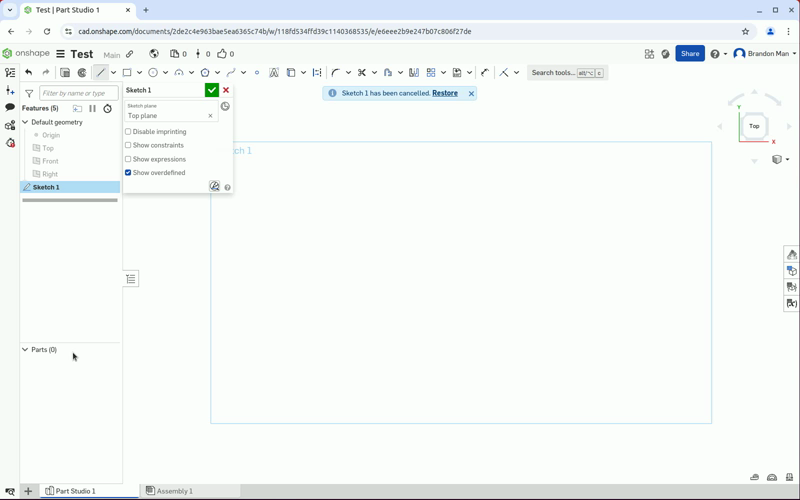
key_down(shift)
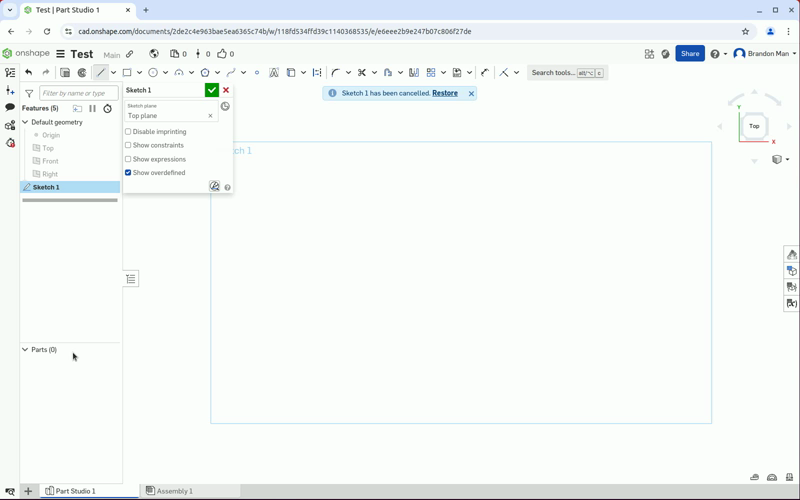
mouse_move(489, 254)
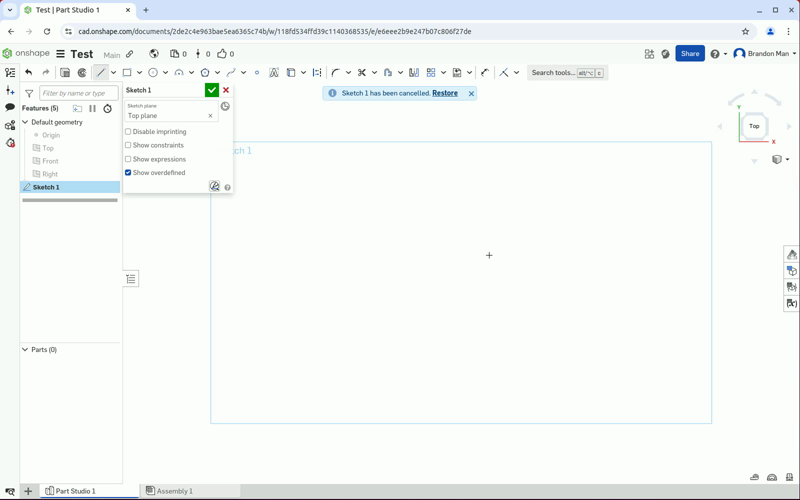
click(489, 254)
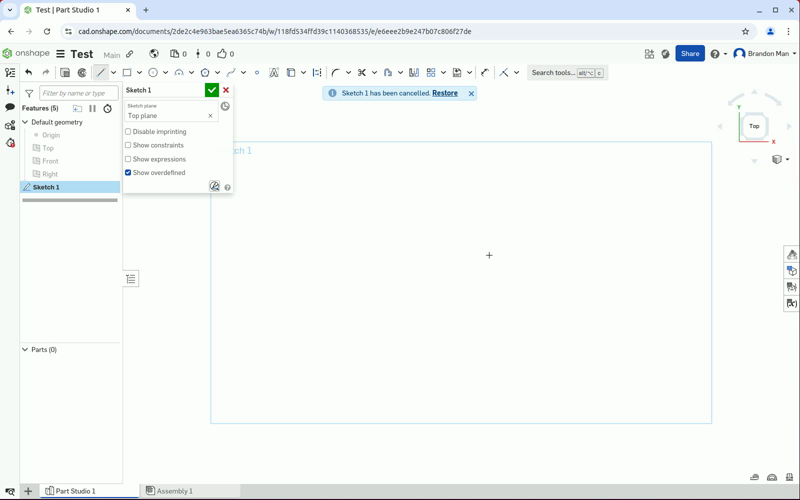
key_up(shift)
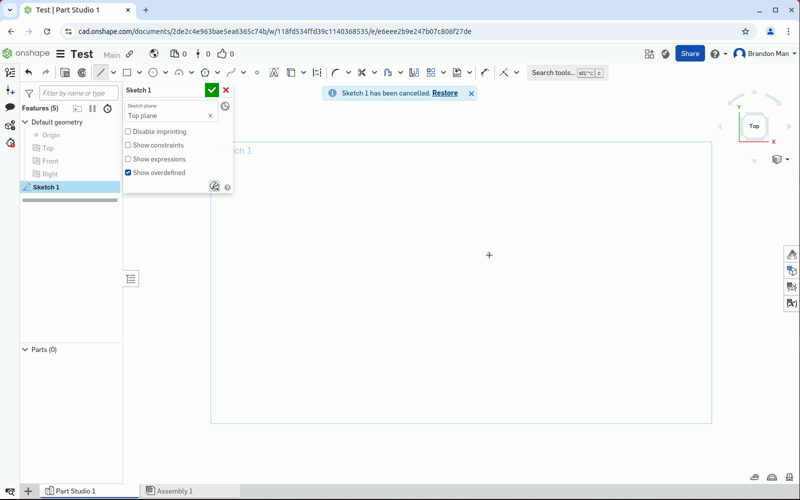
key_down(shift)
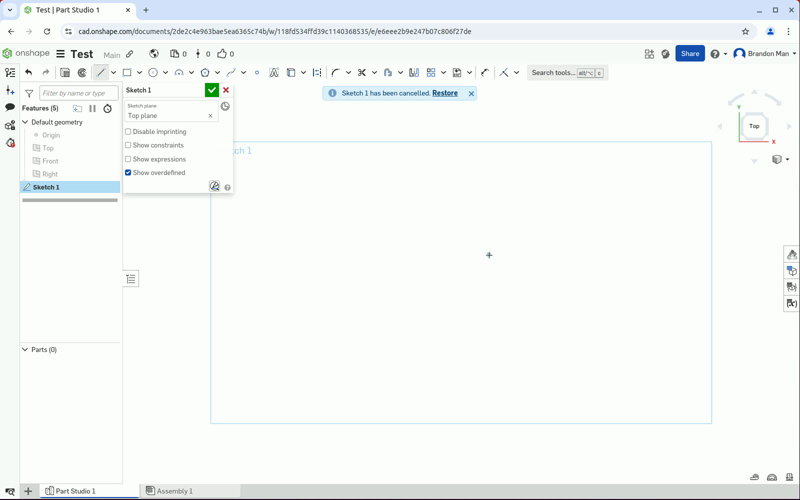
mouse_move(519, 254)
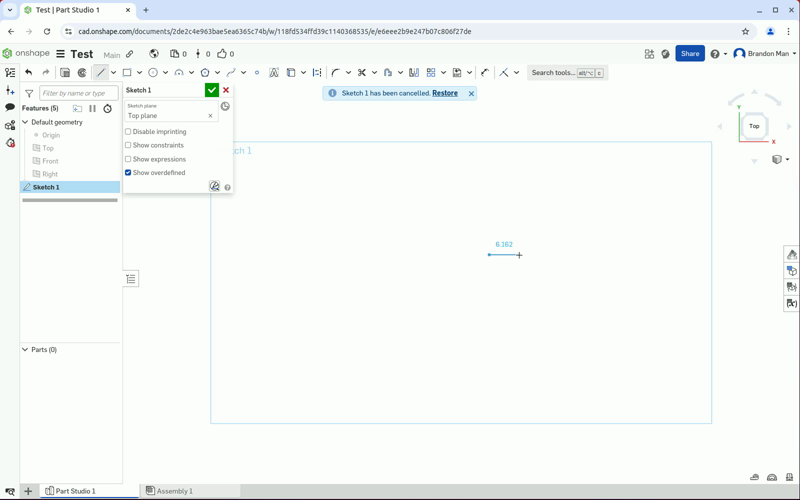
mouse_move(543, 254)
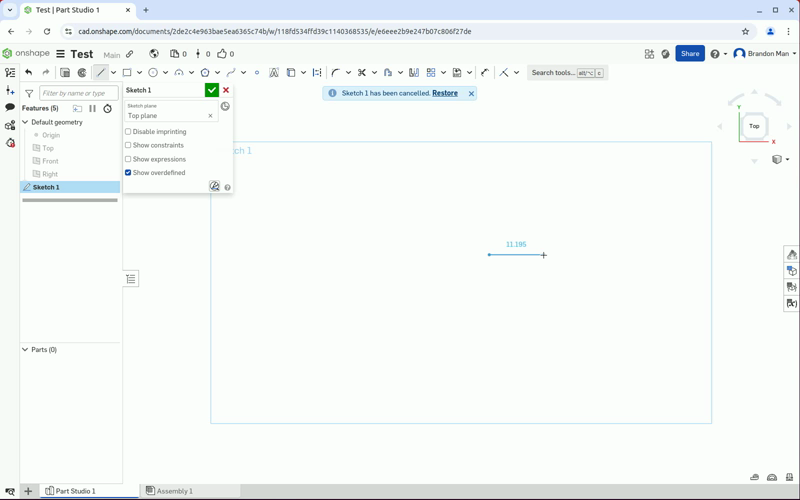
click(543, 254)
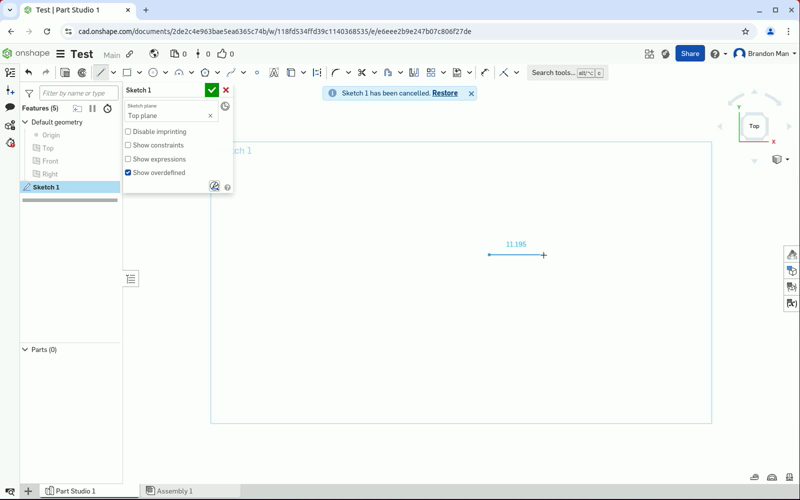
key_up(shift)
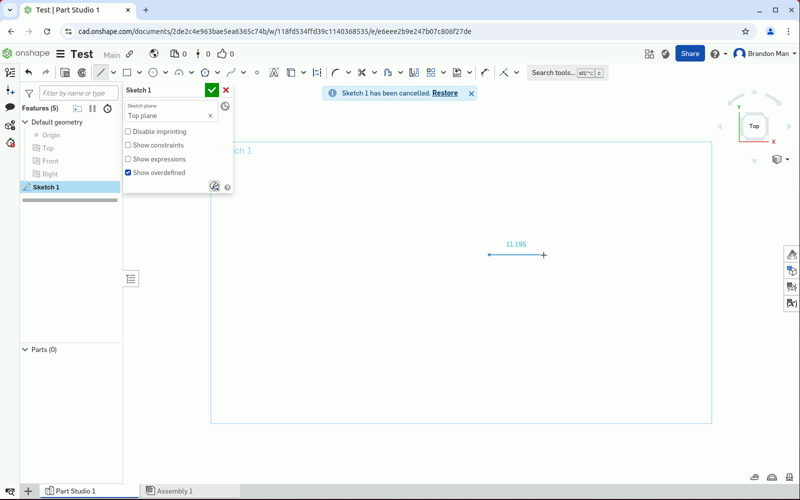
key_down(shift)
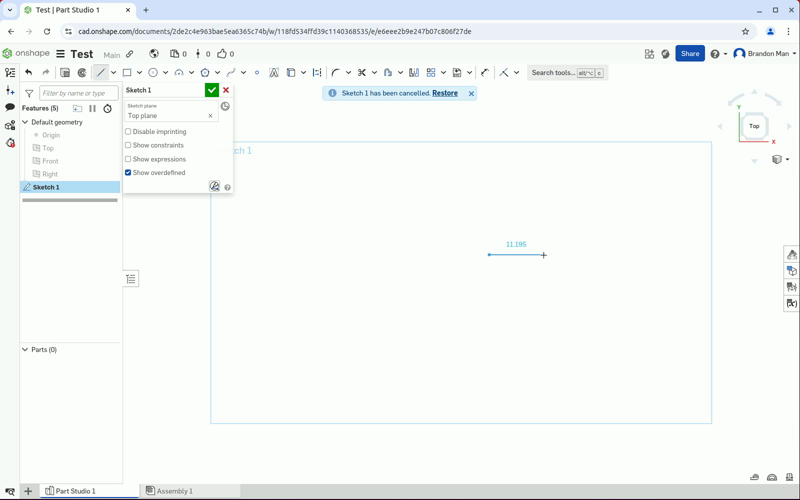
mouse_move(573, 254)
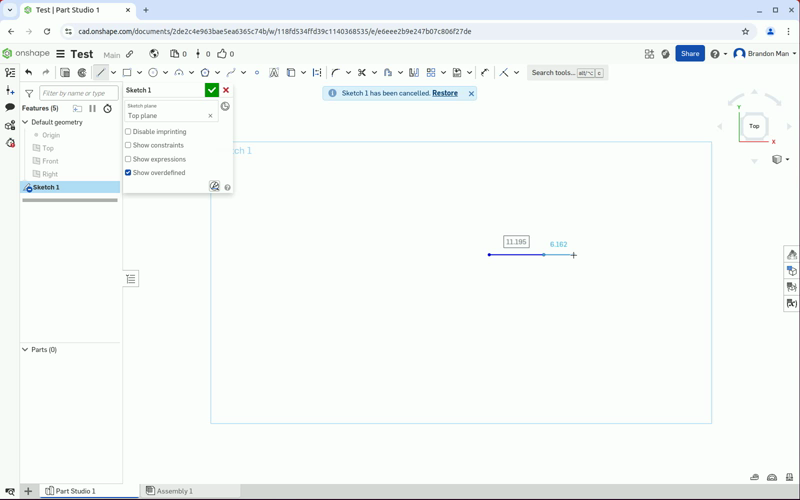
mouse_move(543, 222)
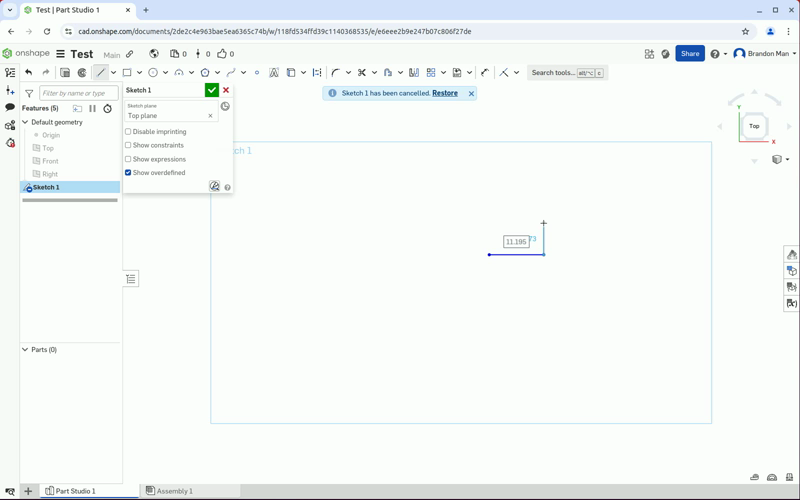
click(543, 222)
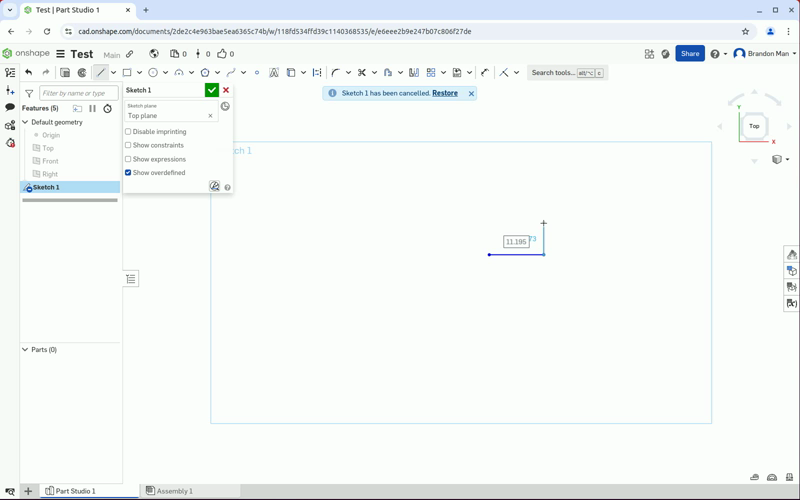
key_up(shift)
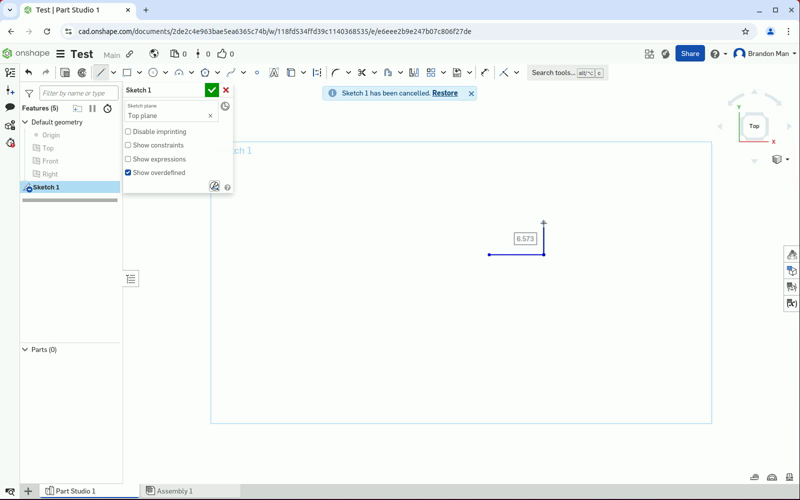
key_down(shift)
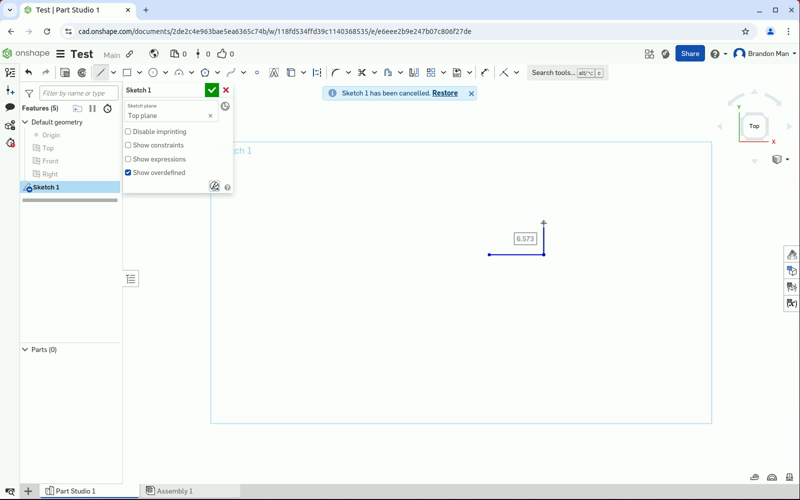
mouse_move(573, 222)
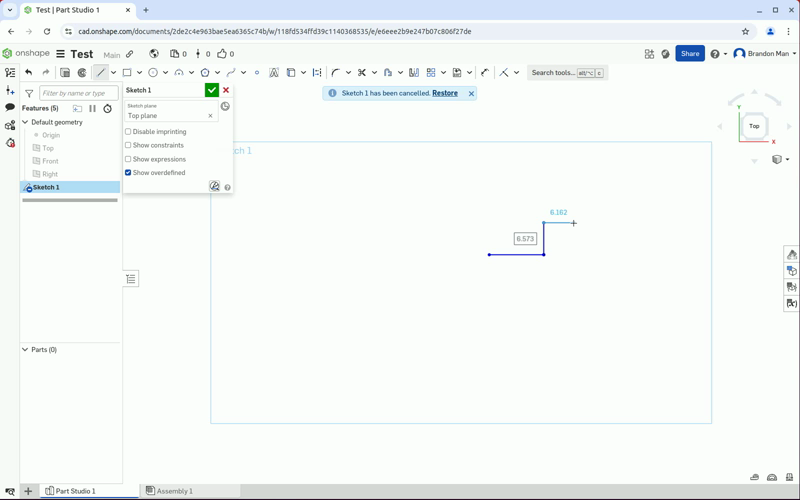
mouse_move(489, 222)
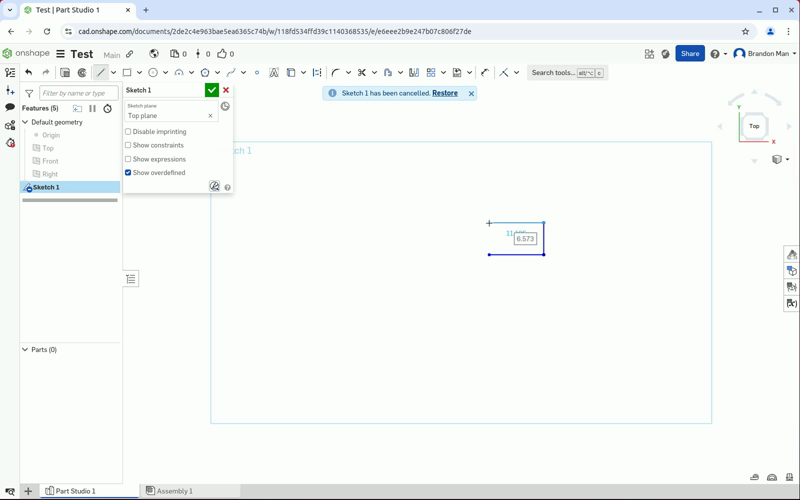
click(489, 222)
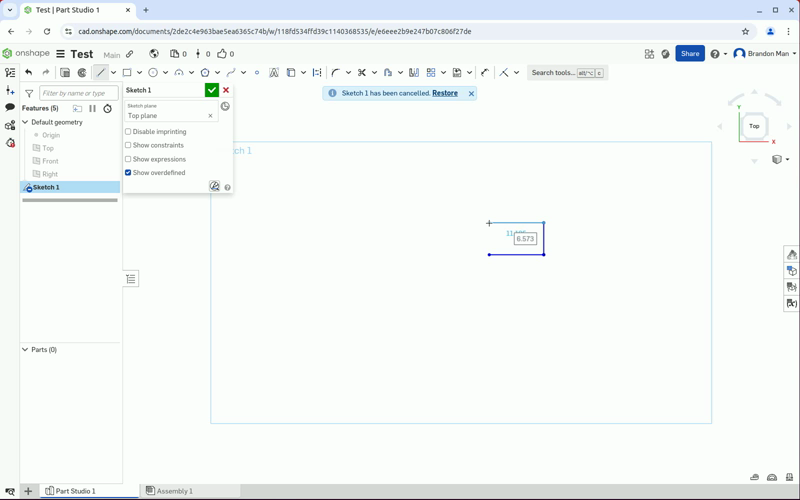
key_up(shift)
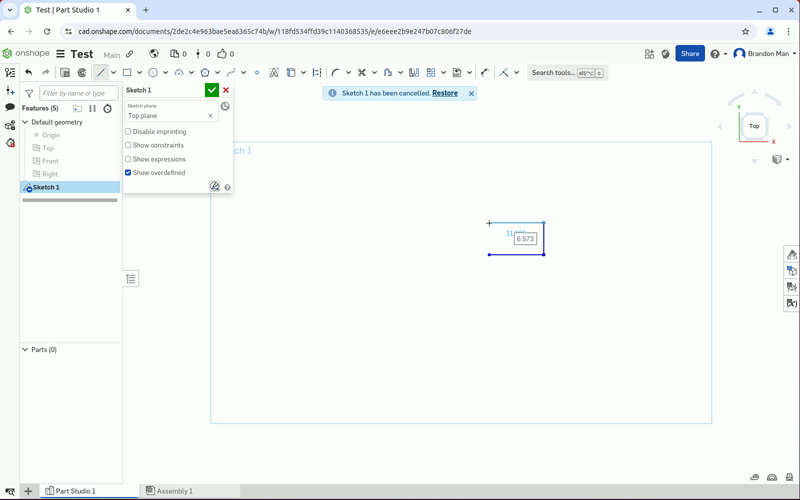
mouse_move(519, 222)
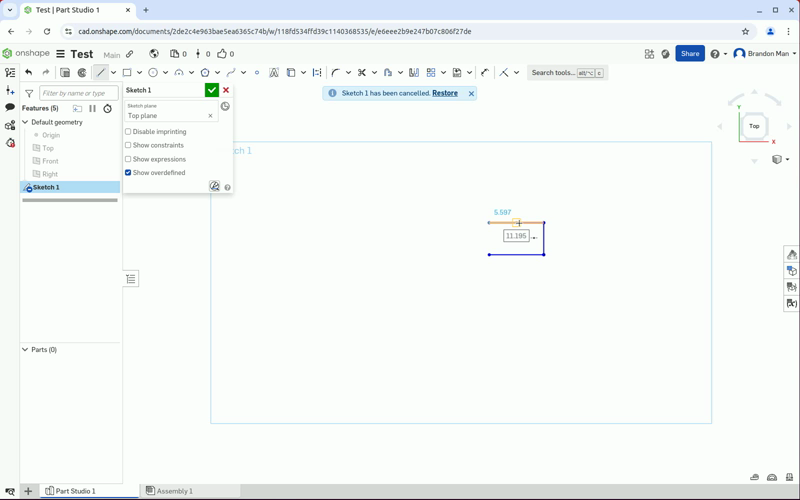
key_down(shift)
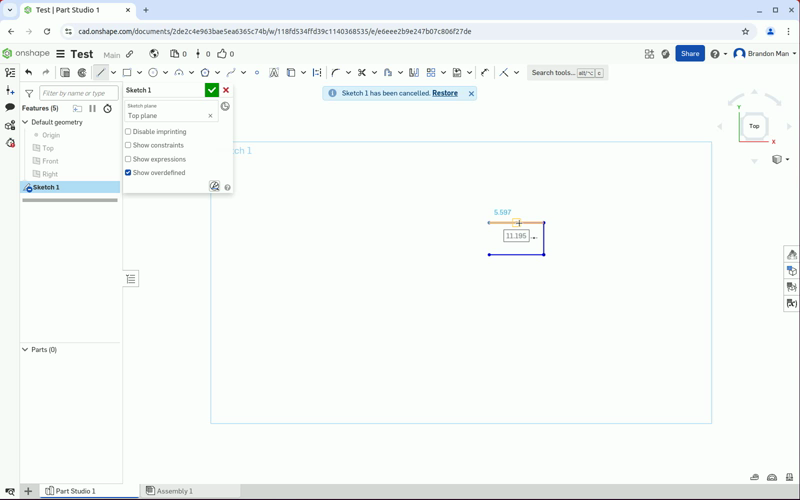
mouse_move(489, 254)
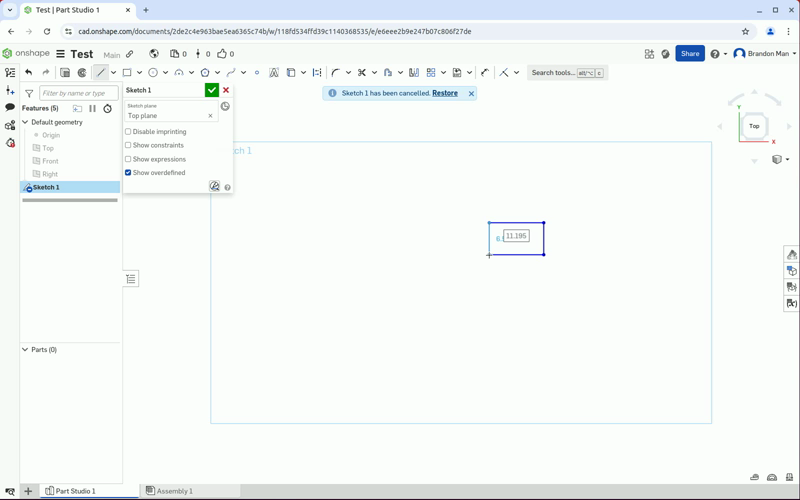
key_up(shift)
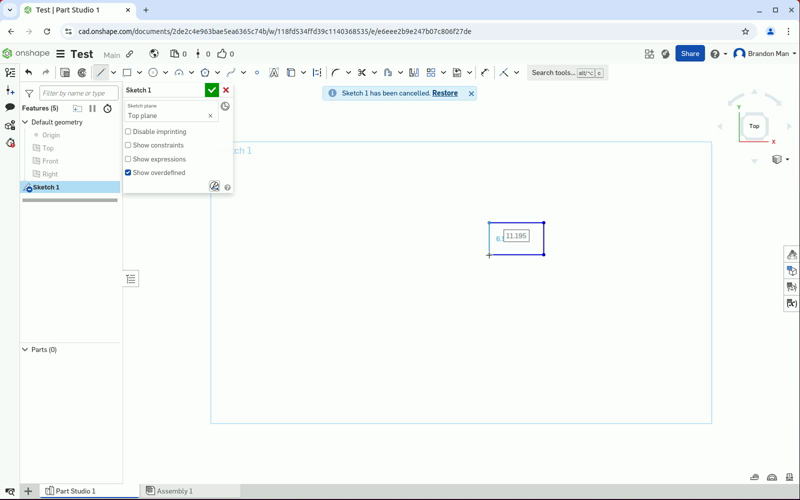
click(489, 254)
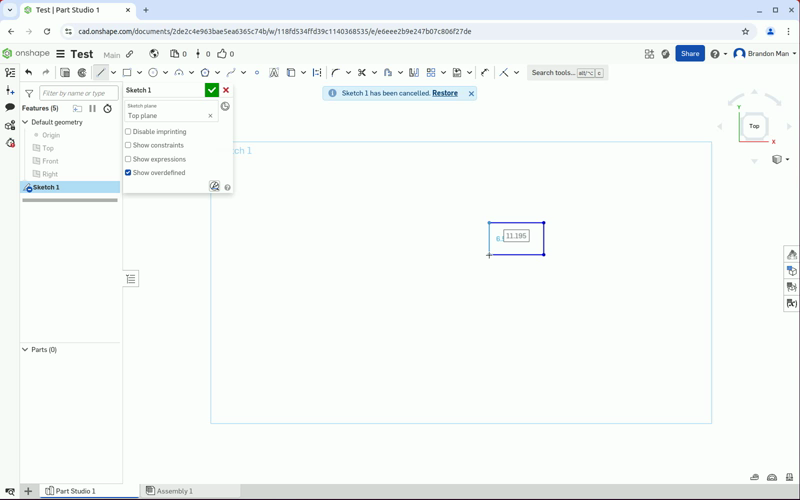
key(esc)
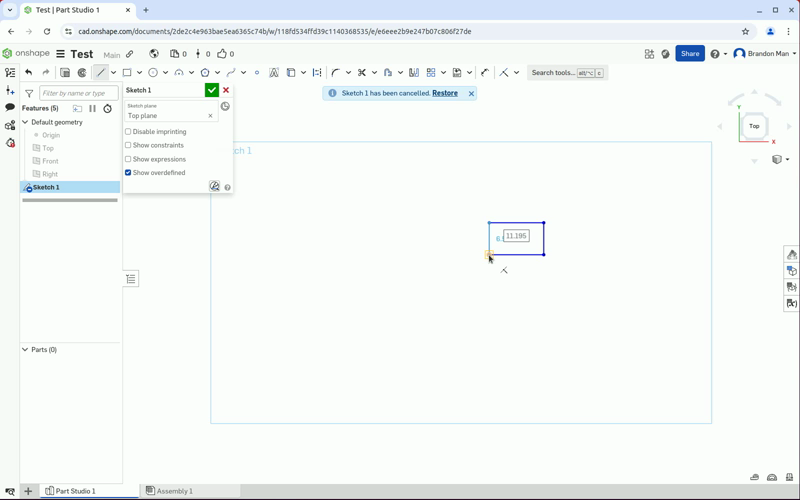
mouse_move(530, 231)
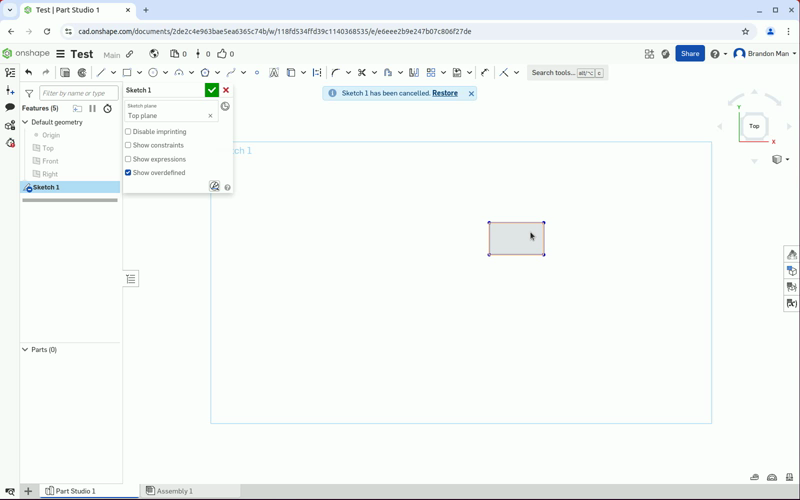
scroll(6)
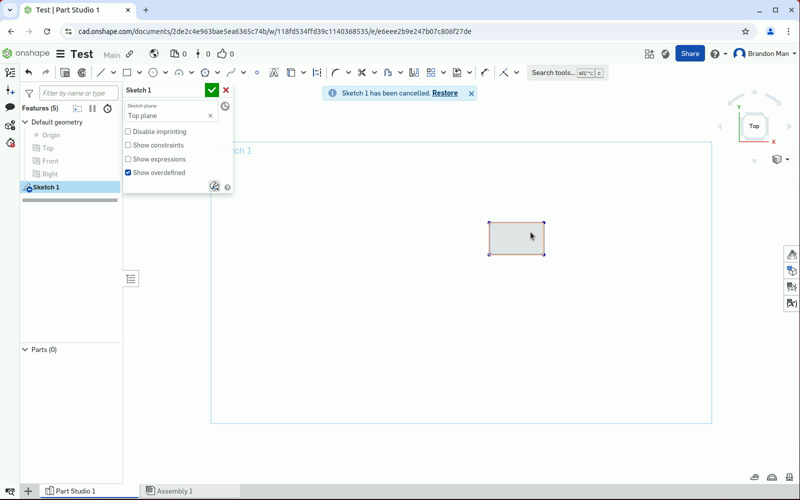
scroll(6)
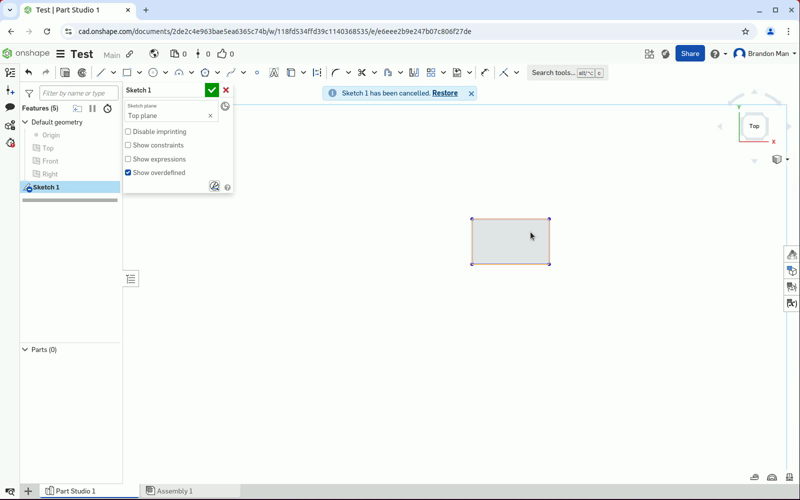
scroll(6)
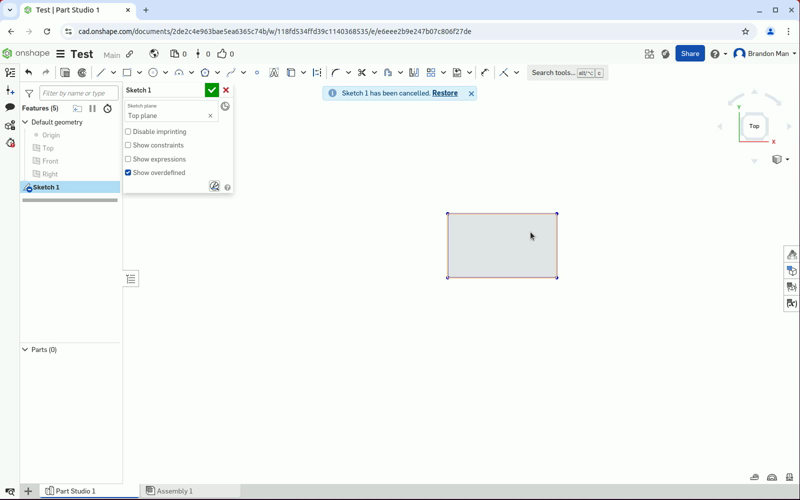
scroll(6)
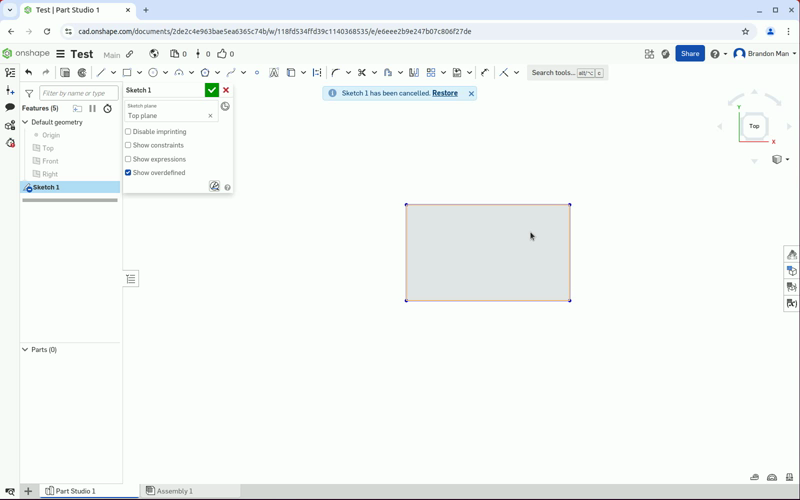
scroll(6)
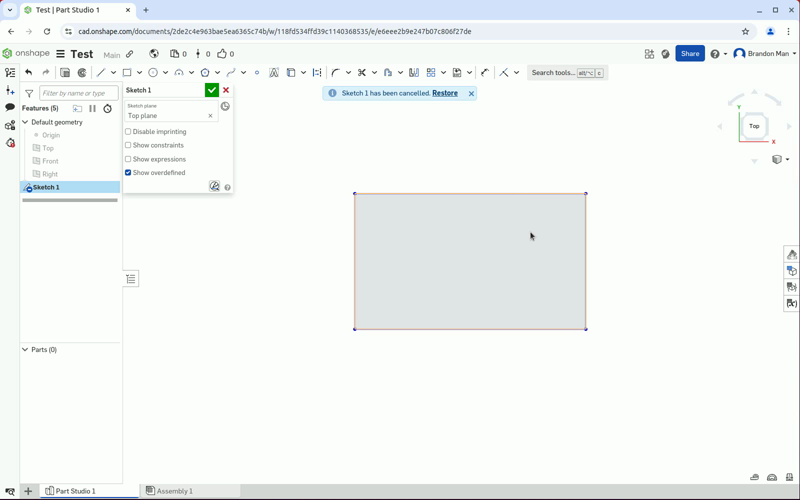
scroll(6)
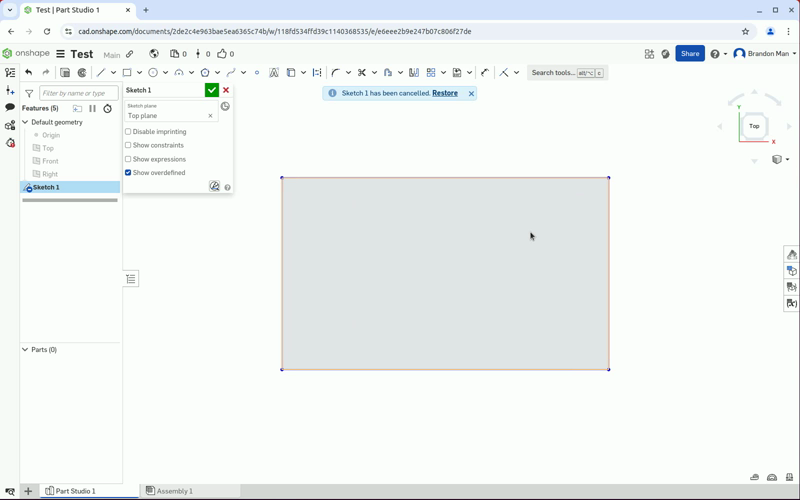
scroll(6)
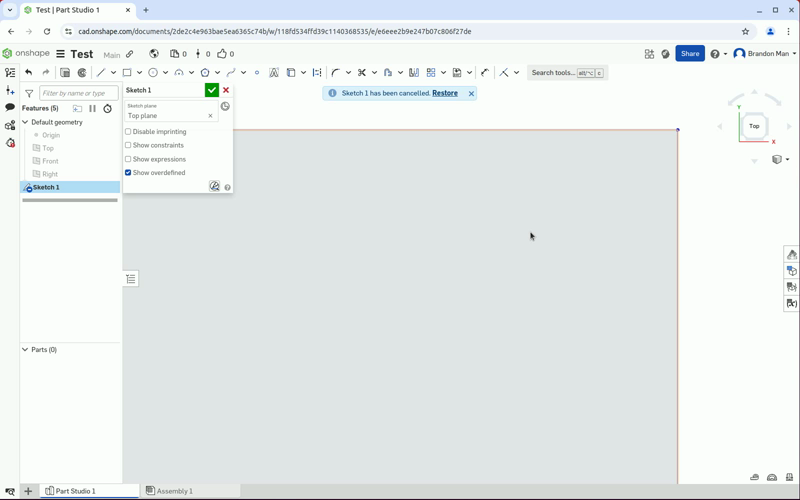
click(530, 231)
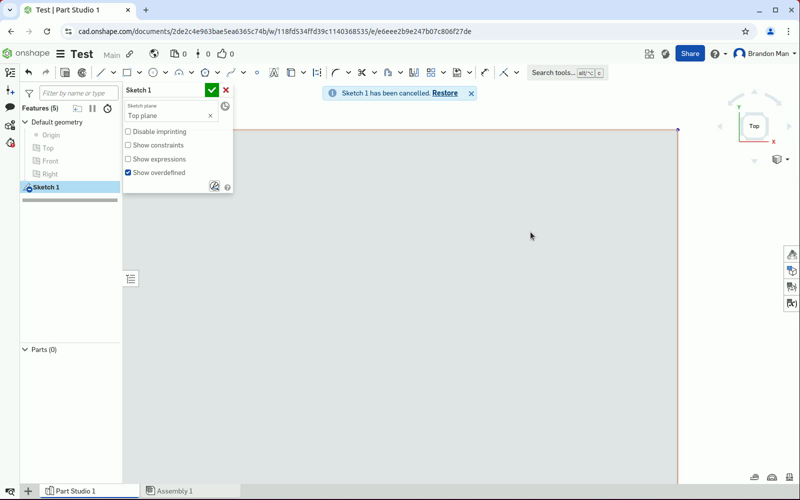
scroll(-6)
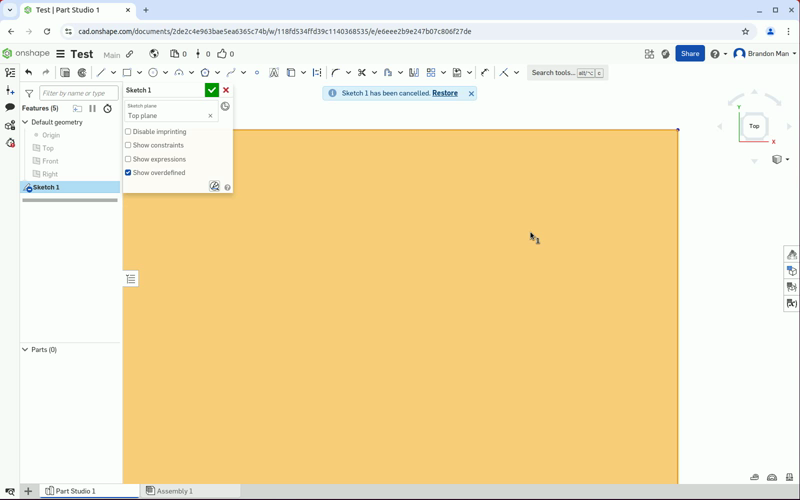
scroll(-6)
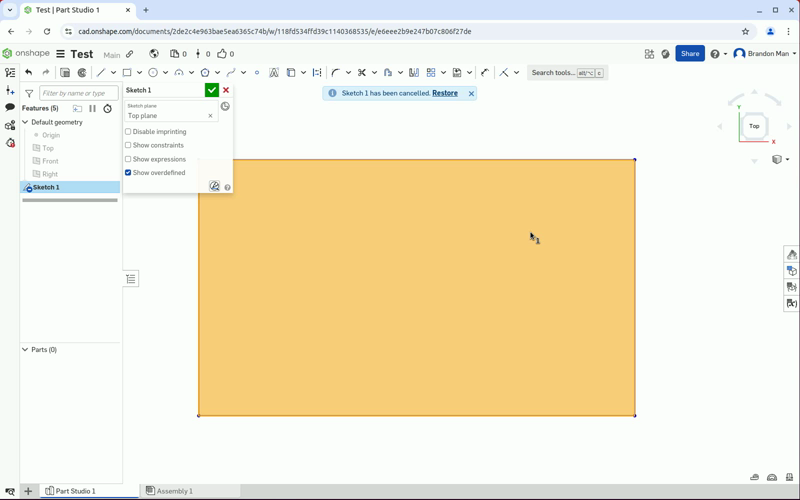
scroll(-6)
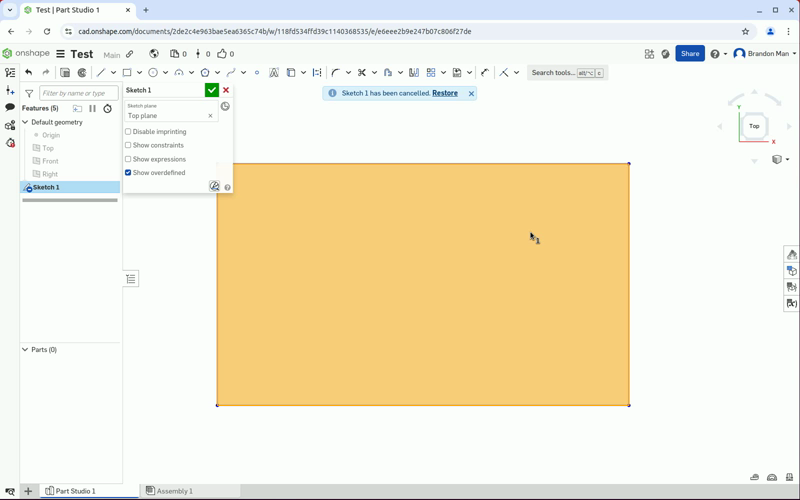
scroll(-6)
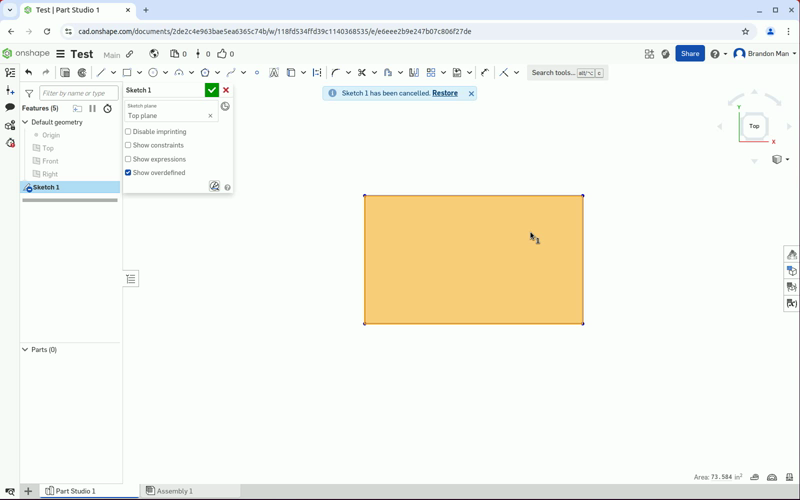
scroll(-6)
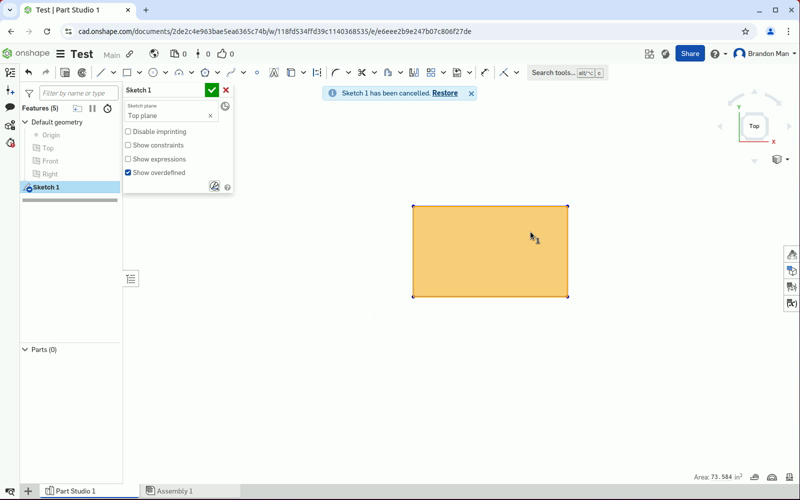
scroll(-6)
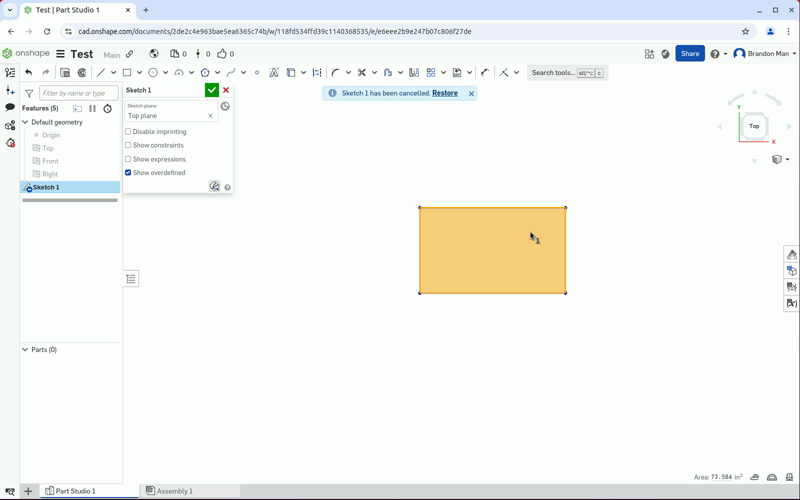
scroll(-6)
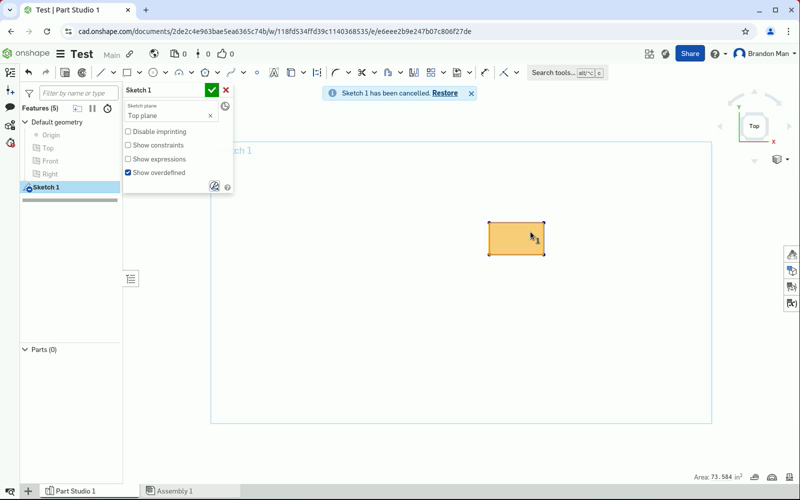
mouse_move(73, 352)
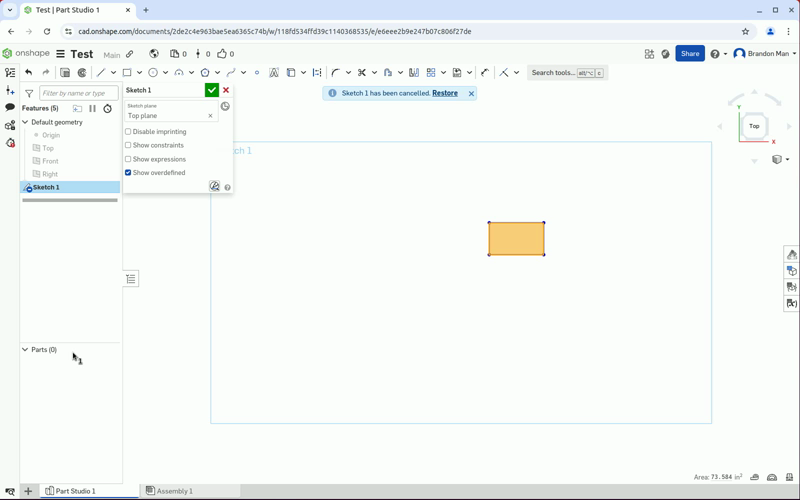
key(shift+y)
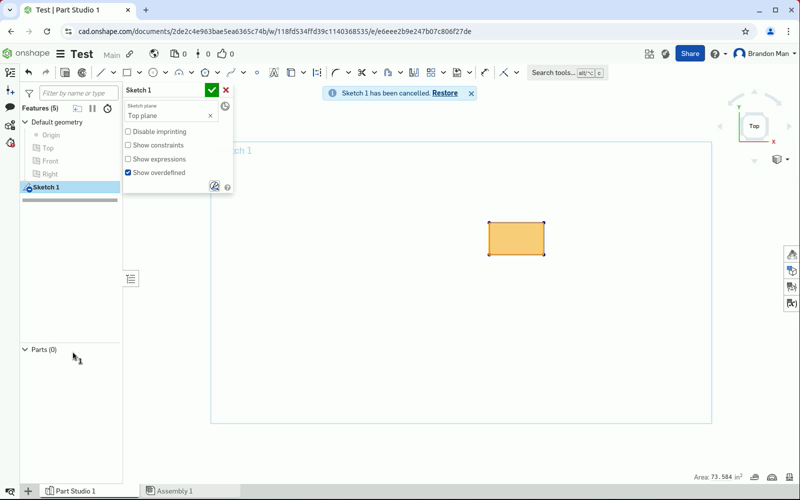
key(shift+e)
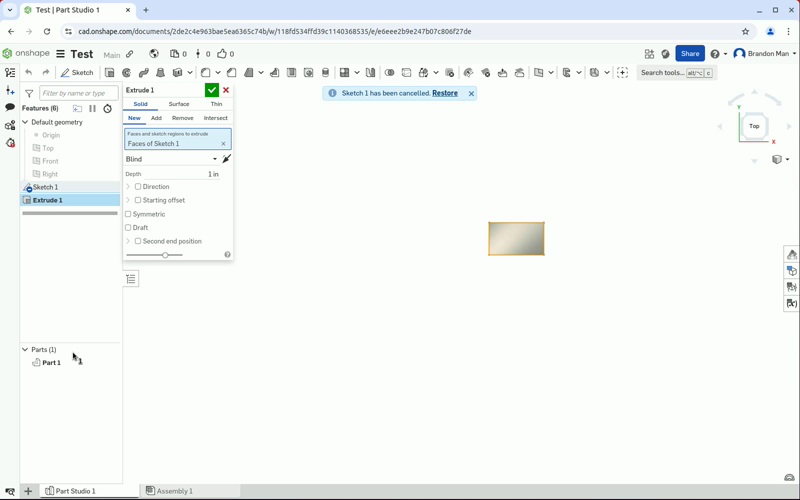
mouse_move(143, 106)
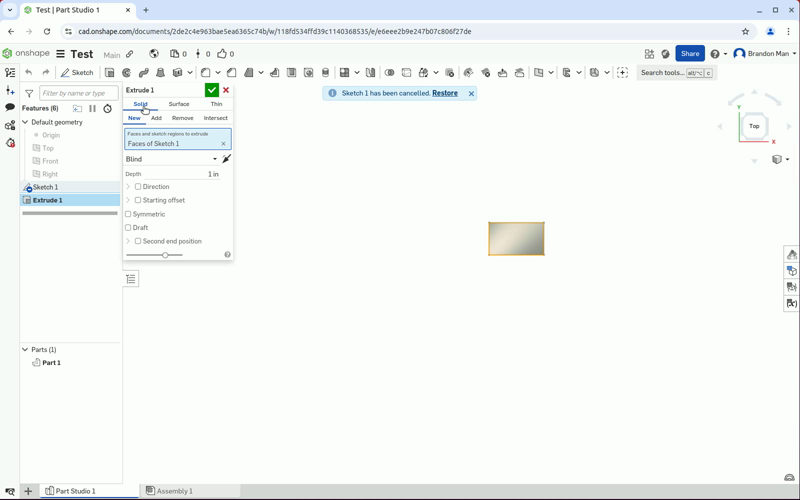
click(143, 106)
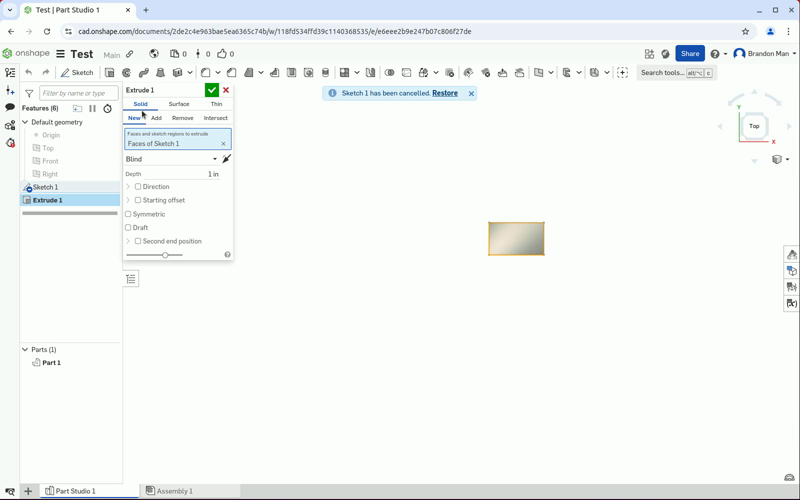
mouse_move(137, 120)
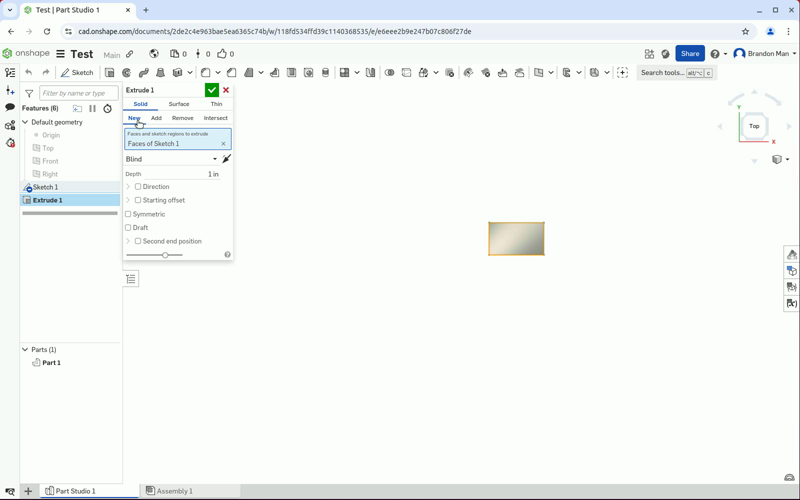
click(137, 120)
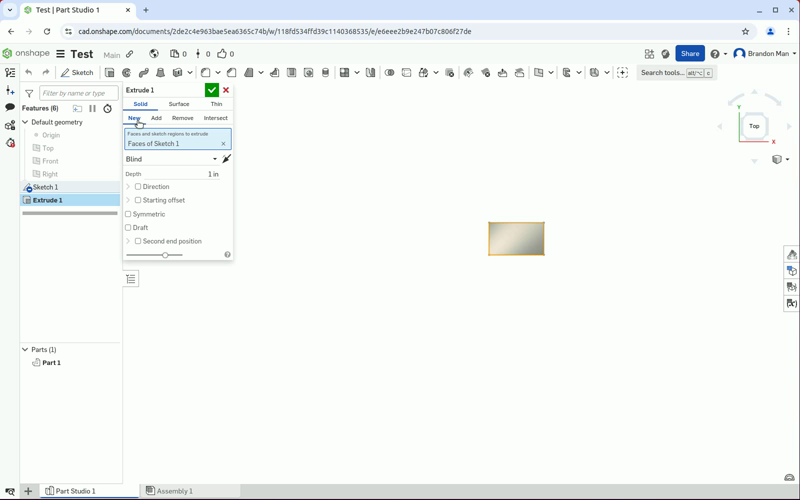
key(tab, 4)
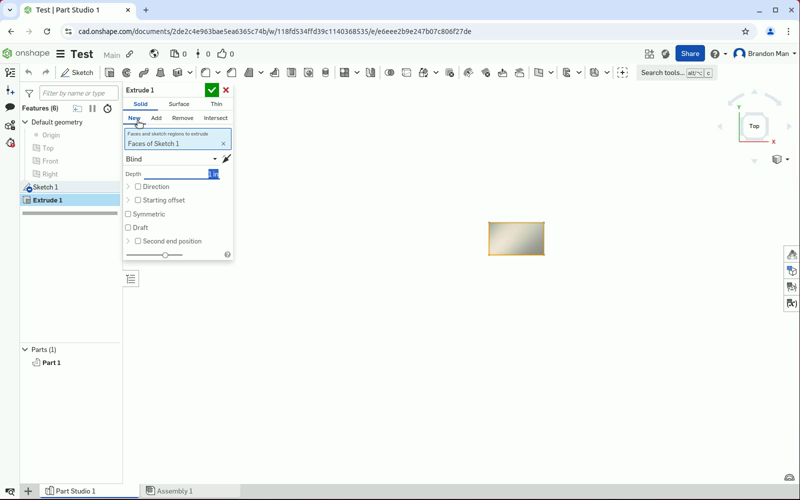
text(4.333)
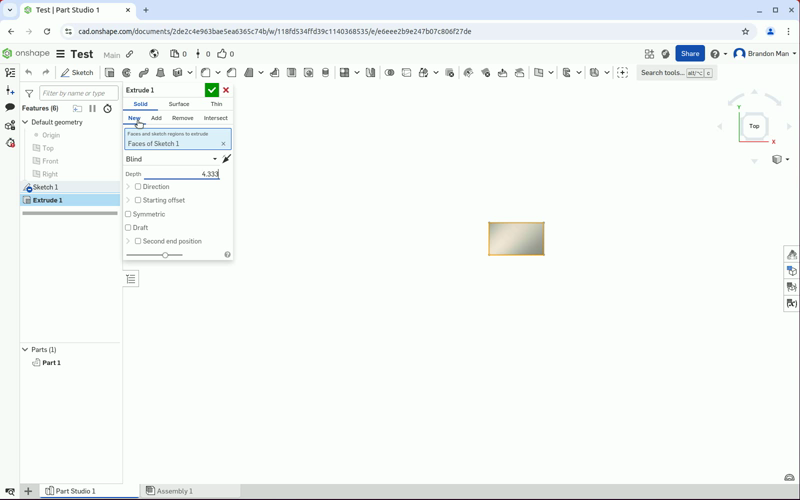
key(enter)
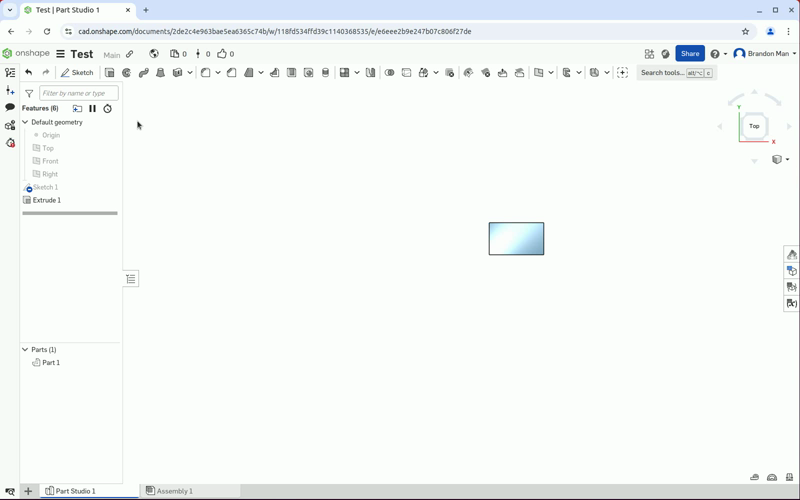
key(shift+h)
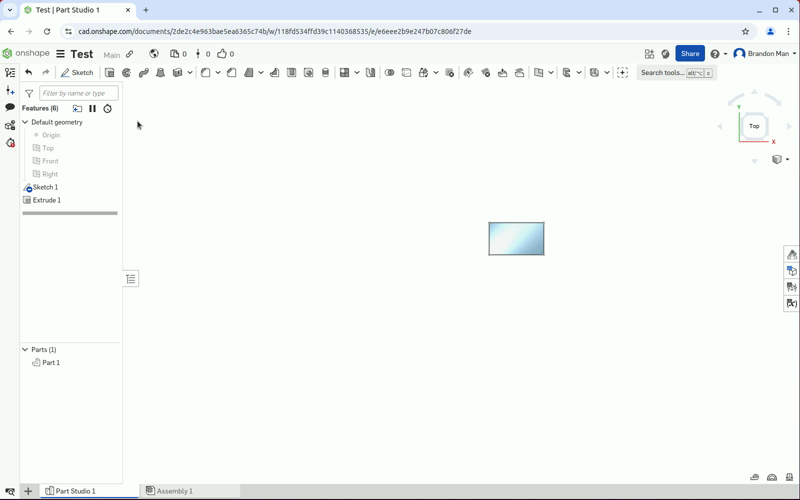
key(shift+h)
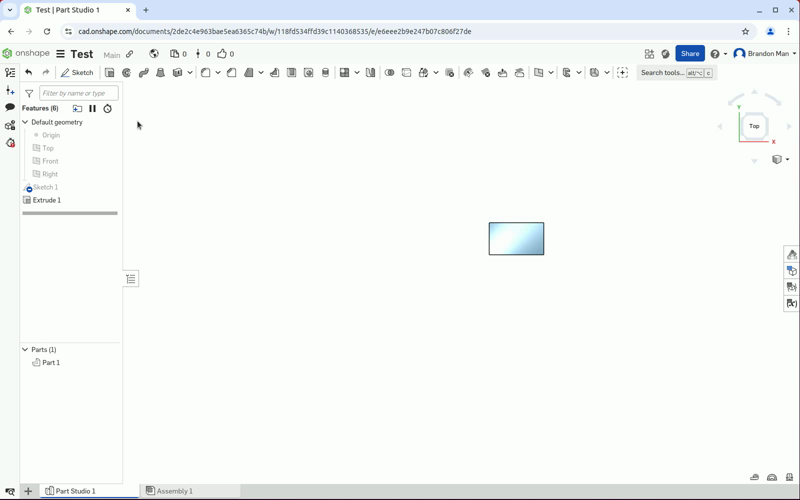
mouse_move(73, 189)
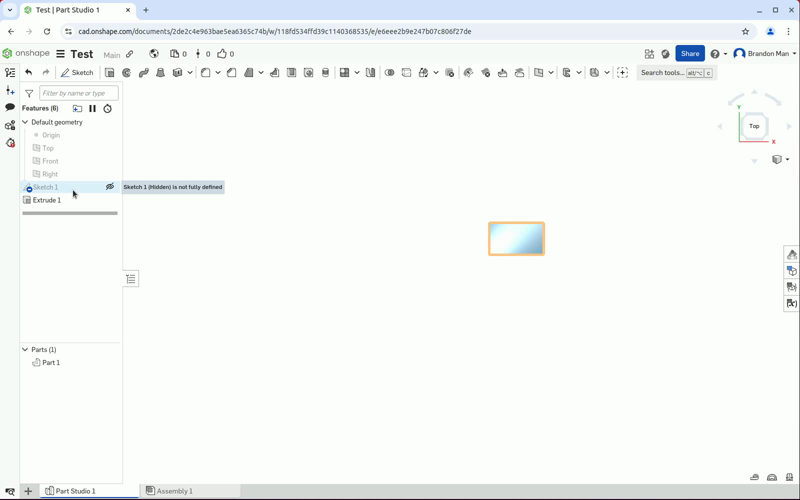
click(73, 189)
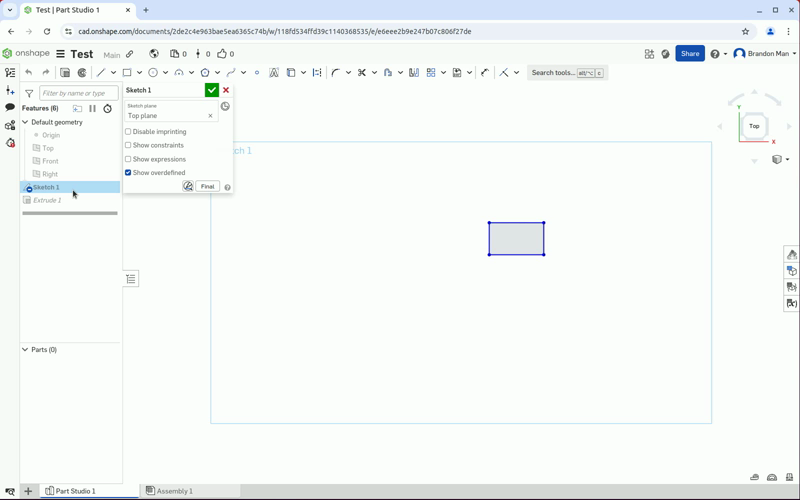
mouse_move(229, 92)
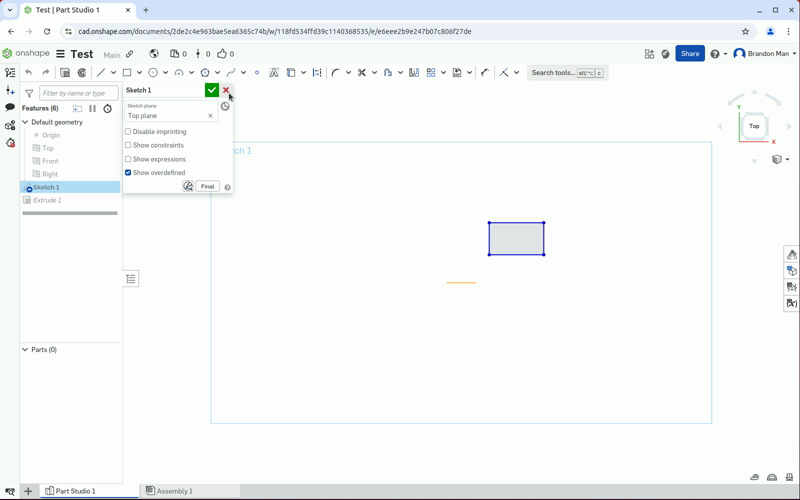
click(229, 92)
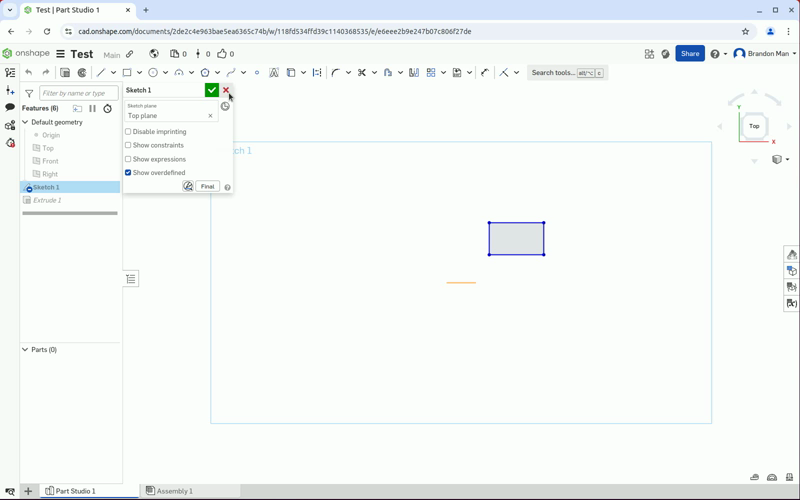
key(shift+s)
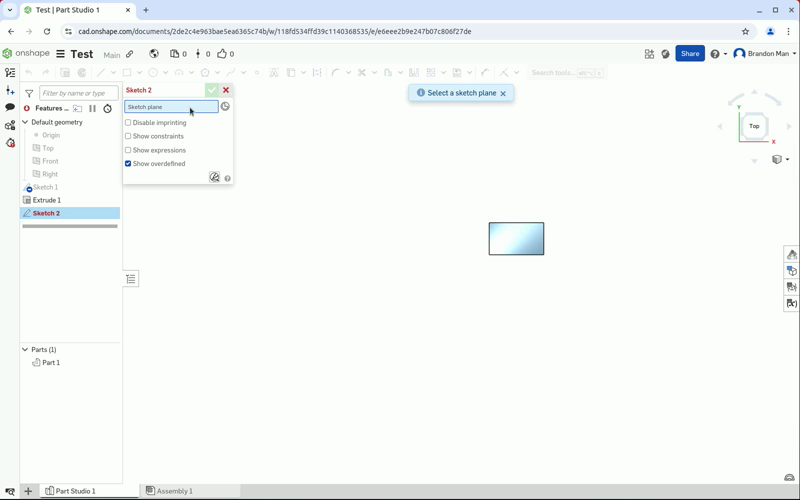
mouse_move(73, 150)
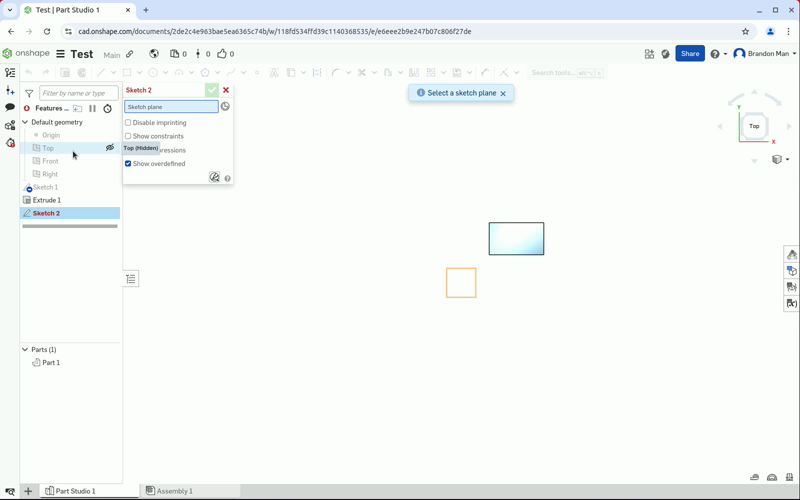
click(73, 150)
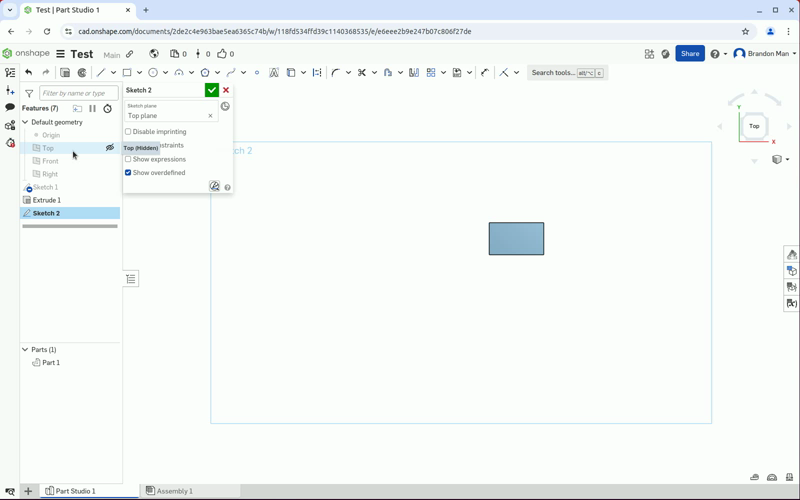
mouse_move(73, 352)
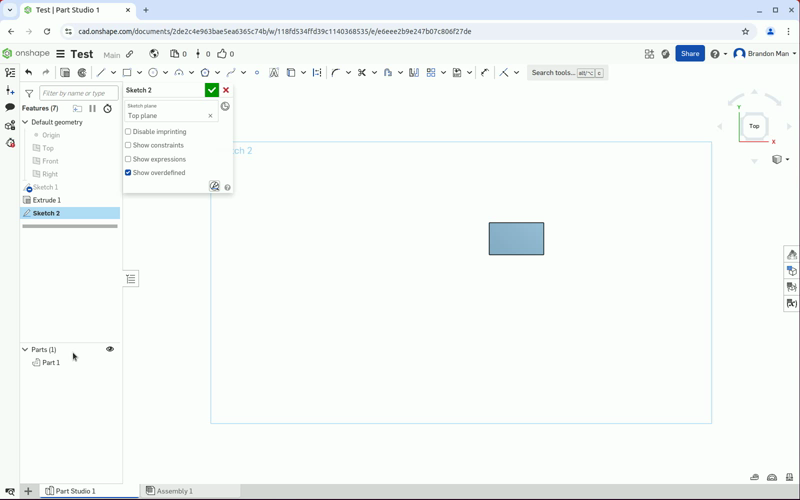
key(y)
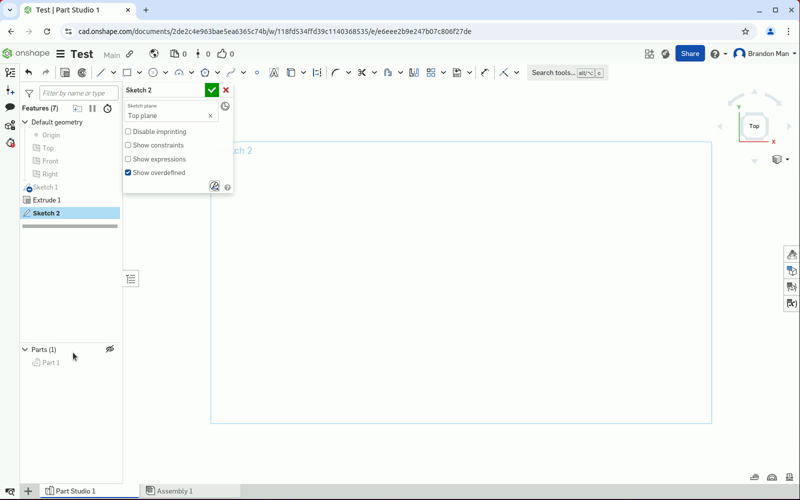
key(c)
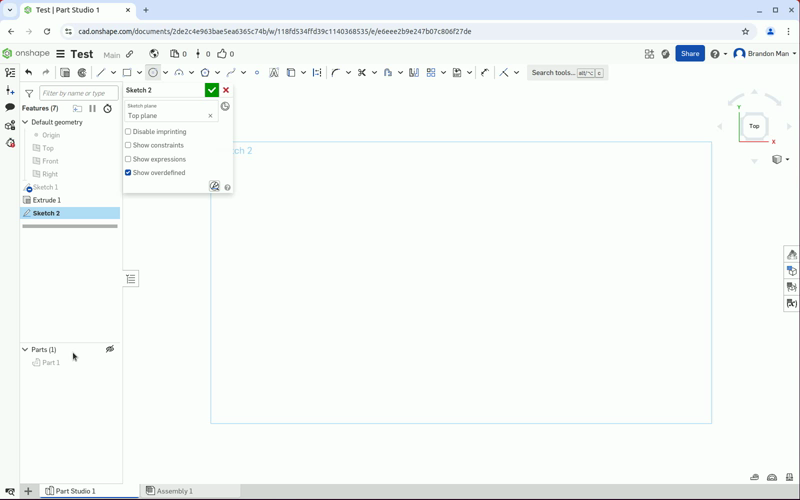
key_down(shift)
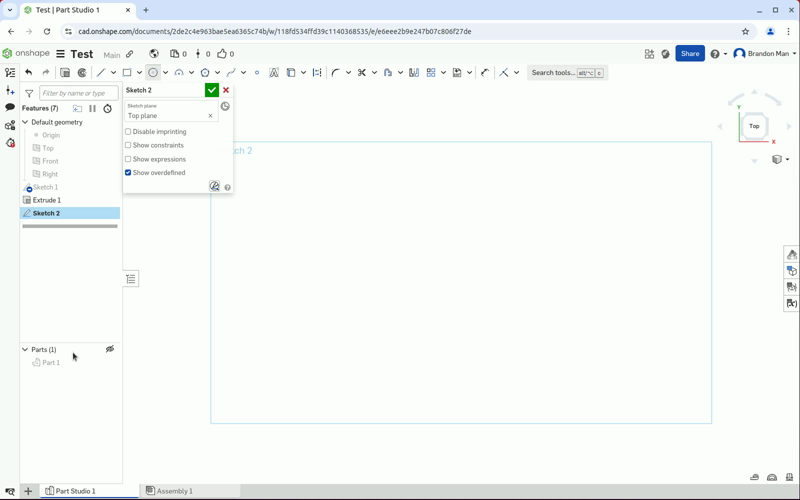
mouse_move(381, 219)
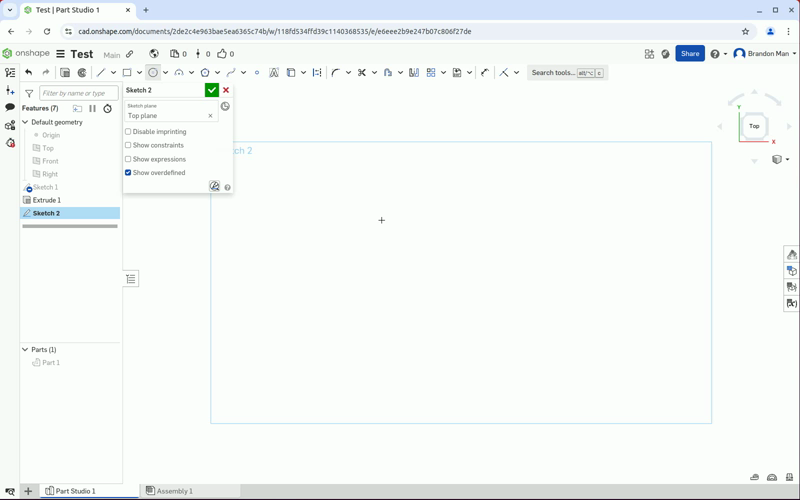
click(381, 219)
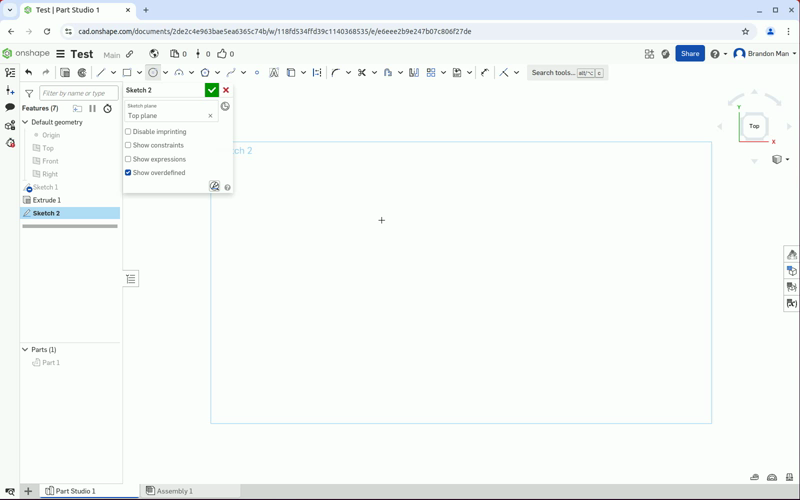
key_up(shift)
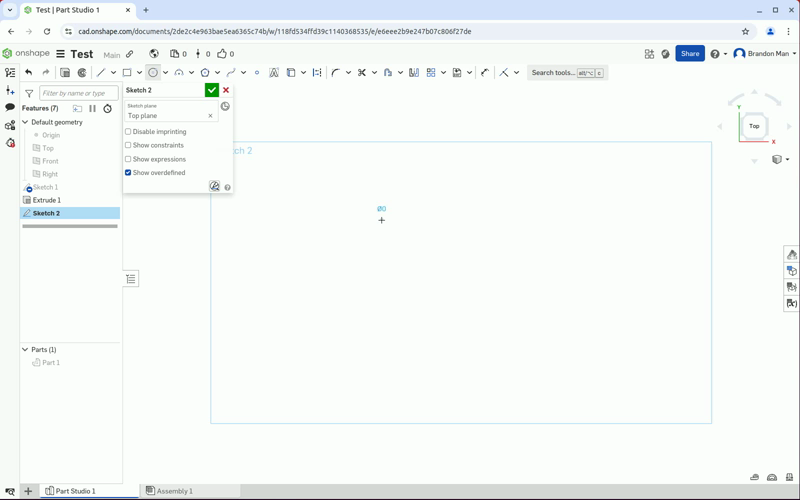
mouse_move(398, 219)
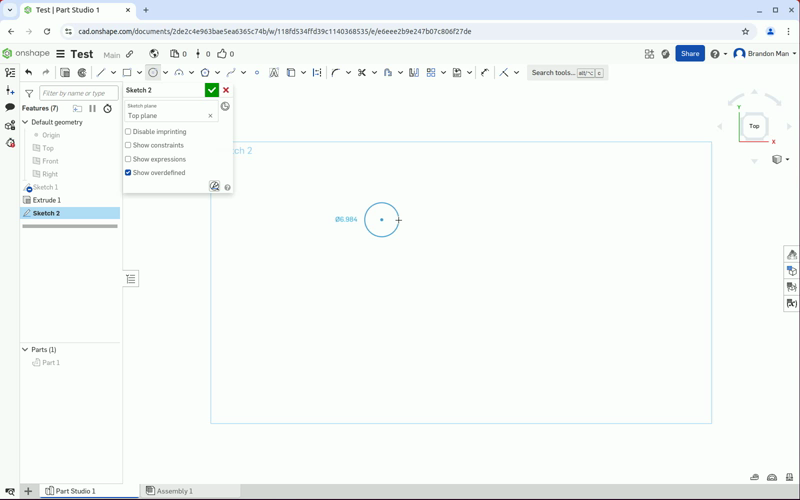
click(398, 219)
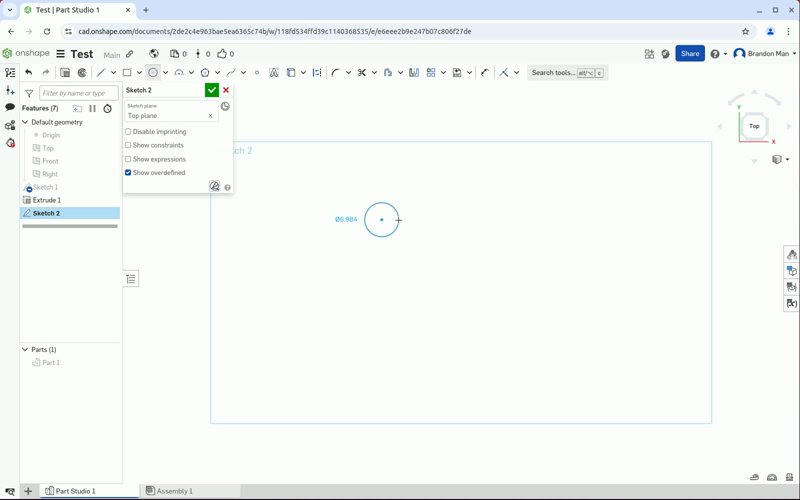
key(esc)
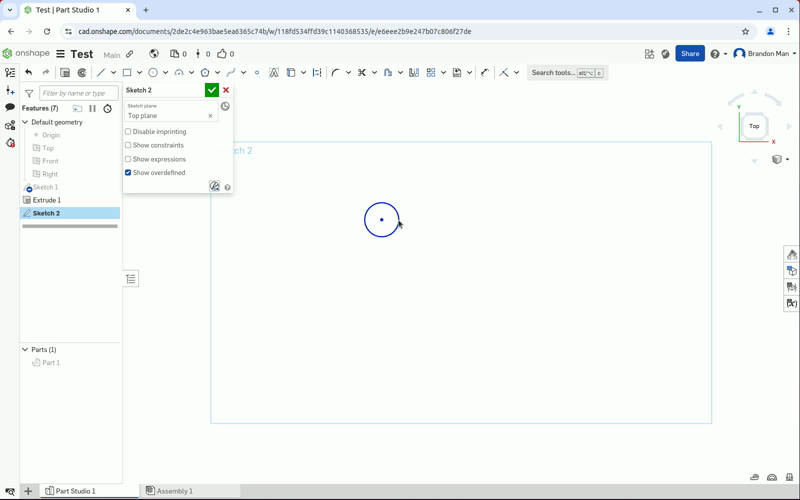
mouse_move(374, 210)
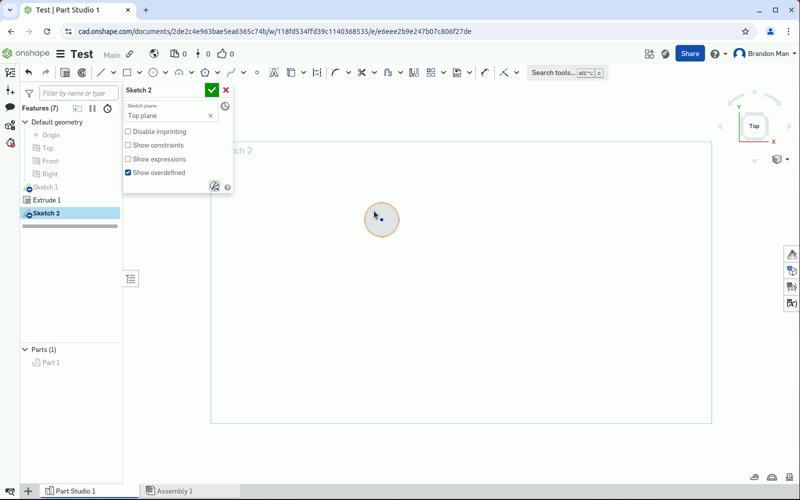
scroll(6)
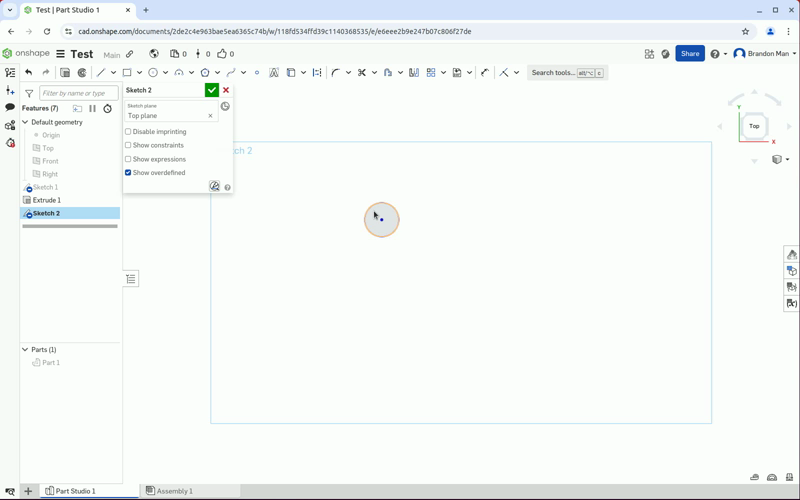
scroll(6)
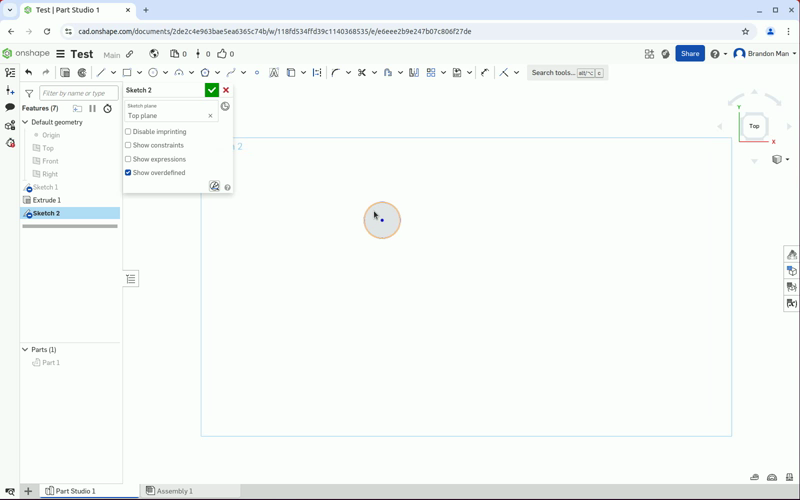
scroll(6)
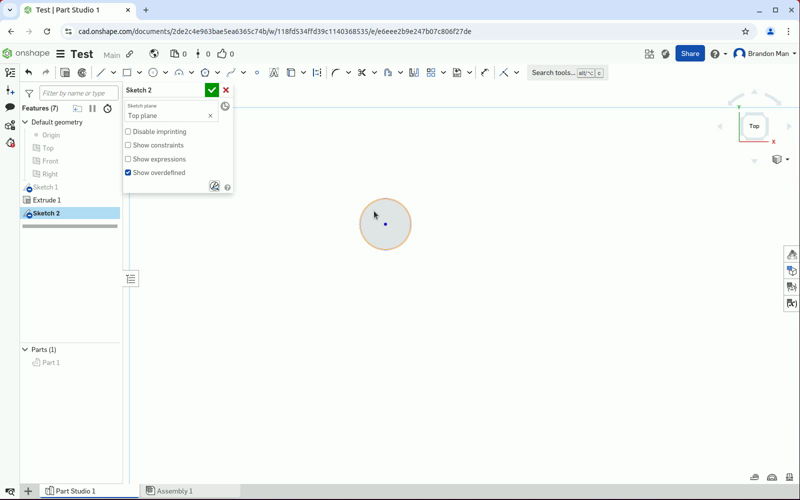
scroll(6)
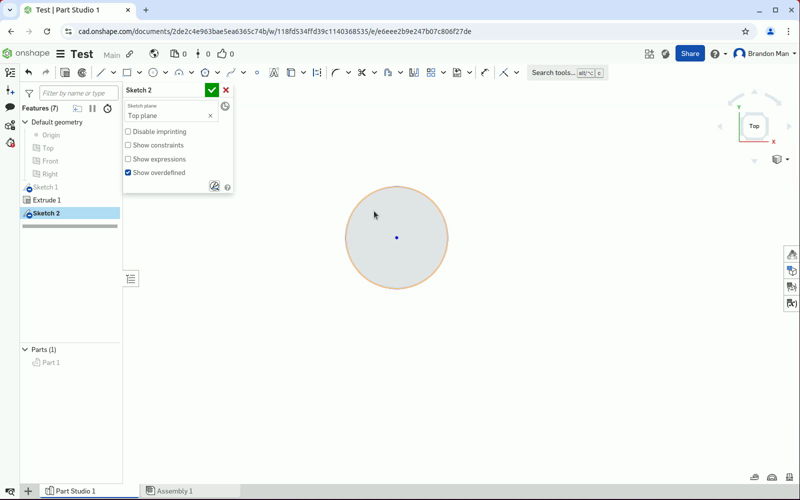
scroll(6)
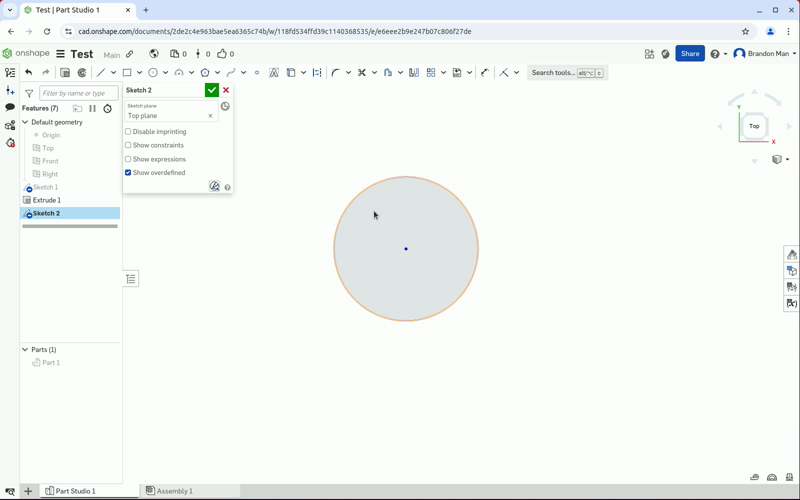
scroll(6)
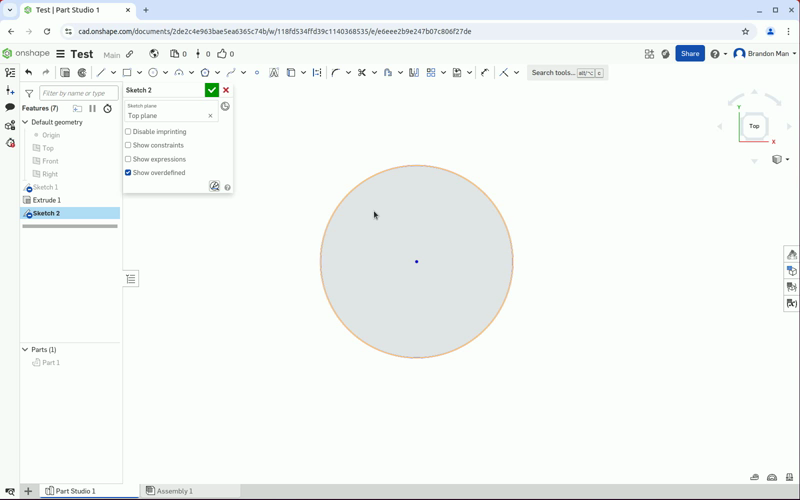
scroll(6)
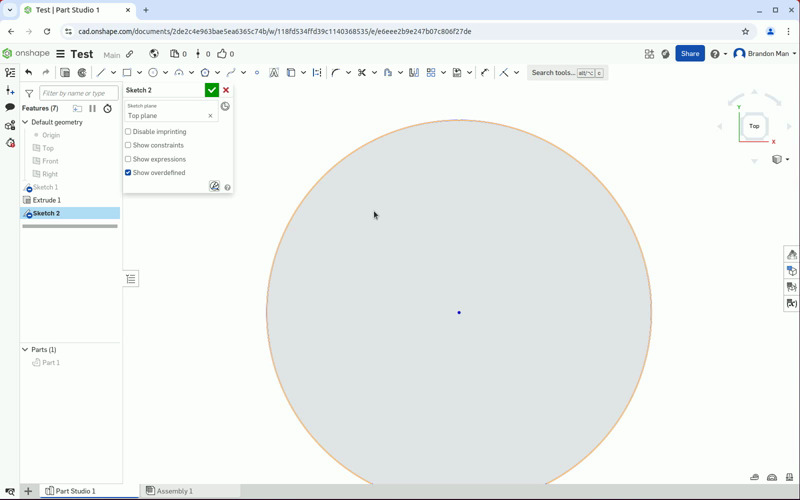
click(374, 210)
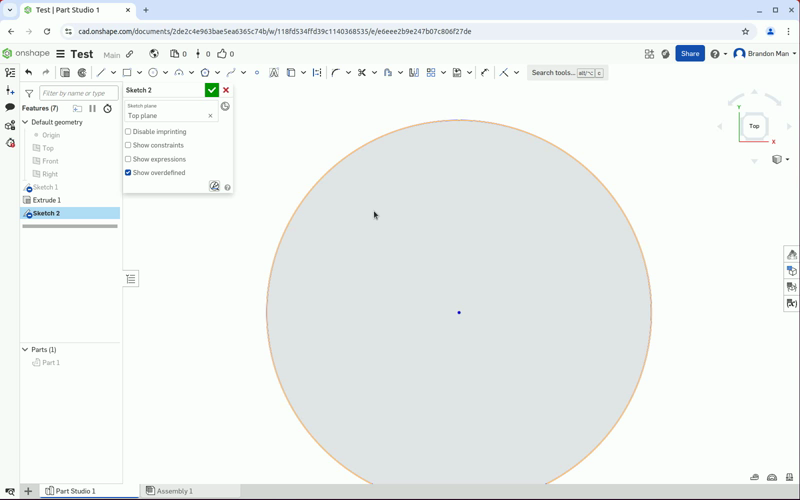
scroll(-6)
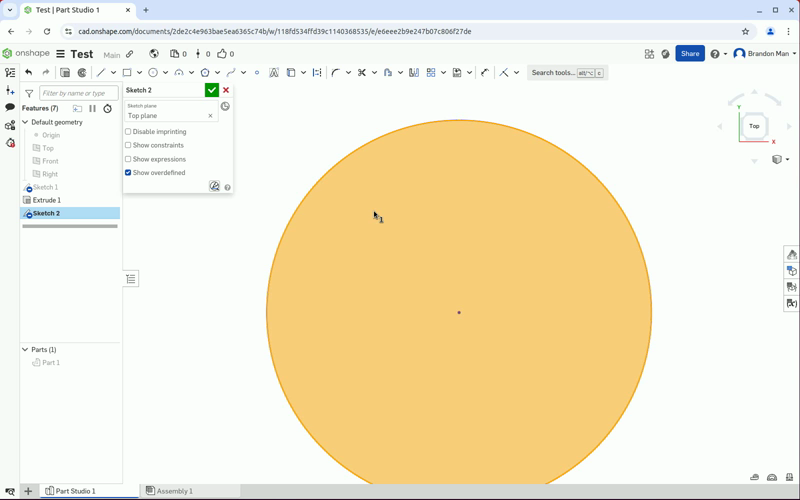
scroll(-6)
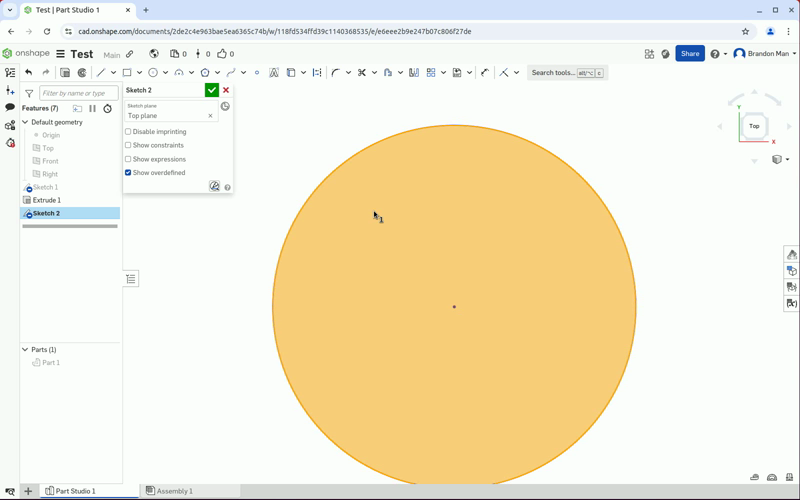
scroll(-6)
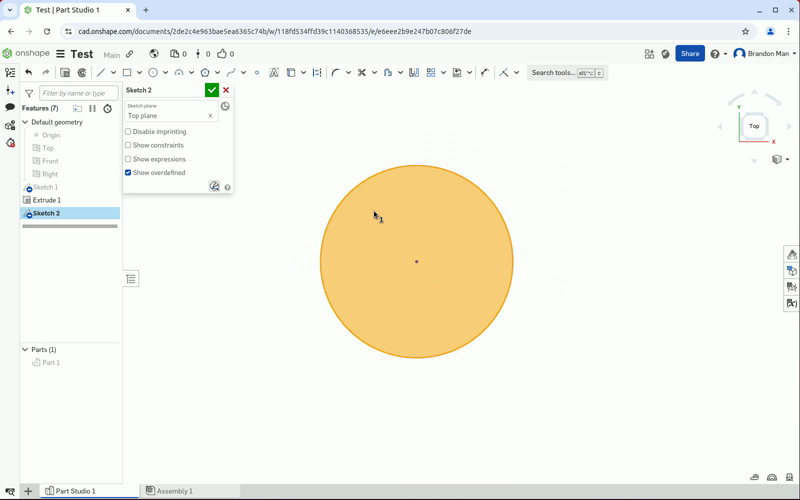
scroll(-6)
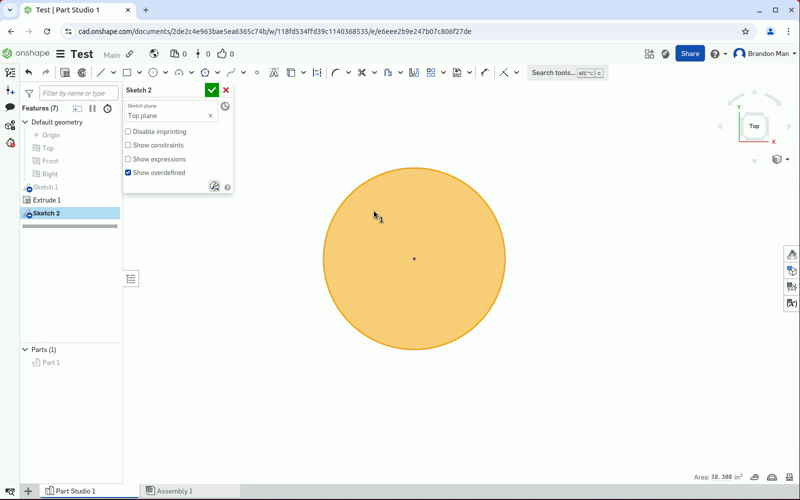
scroll(-6)
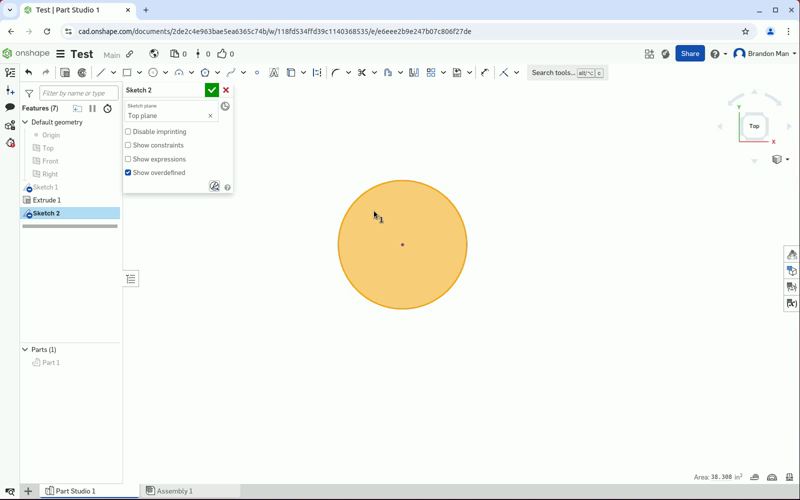
scroll(-6)
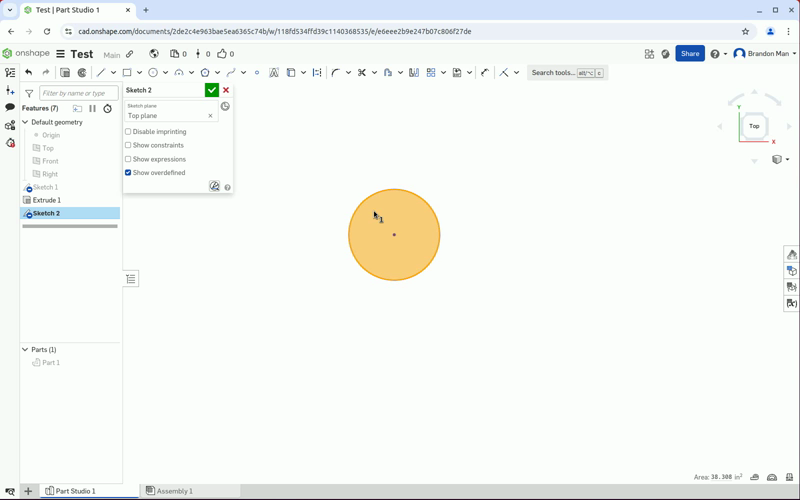
scroll(-6)
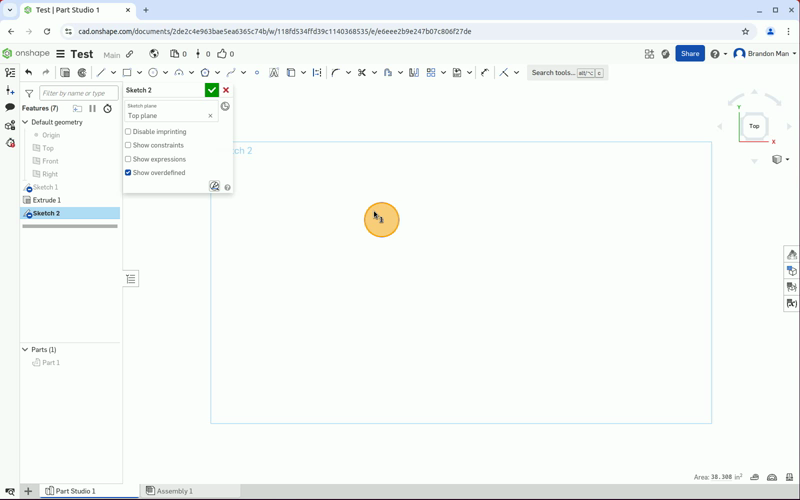
mouse_move(73, 352)
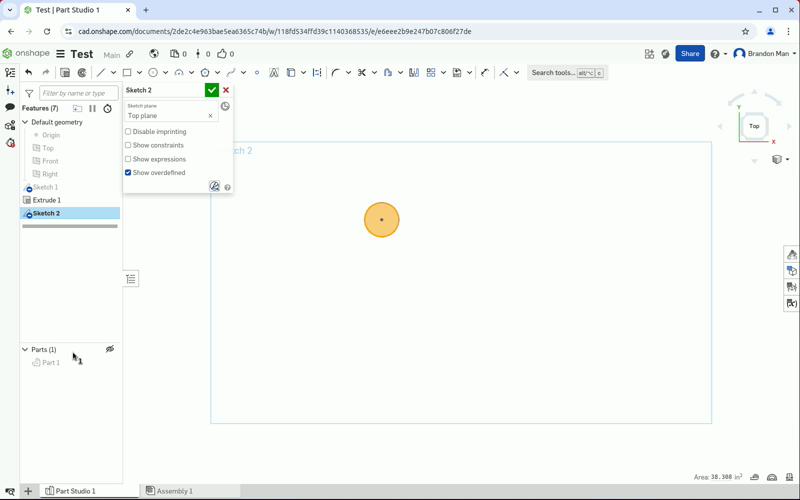
key(shift+y)
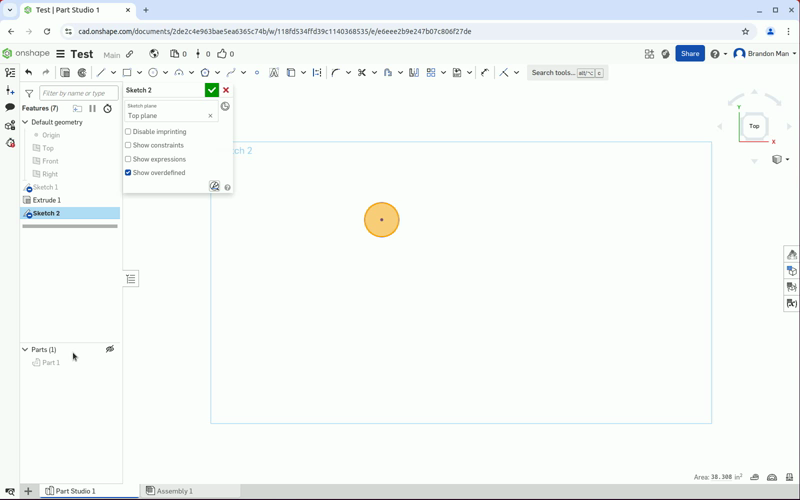
key(shift+e)
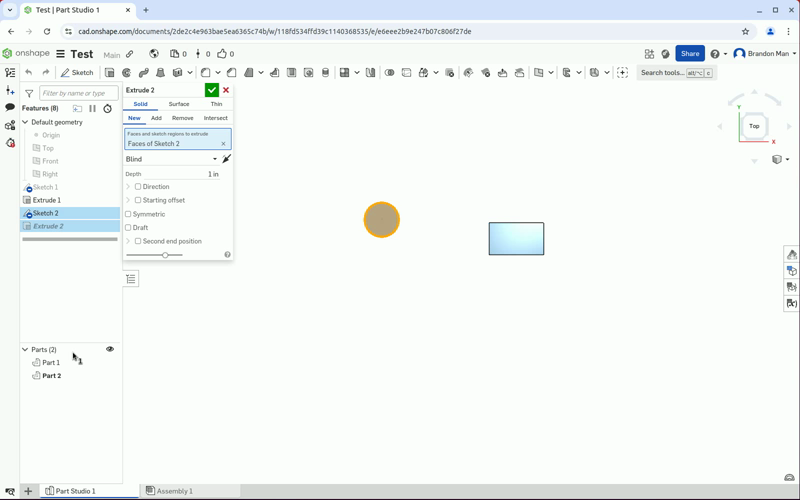
mouse_move(143, 106)
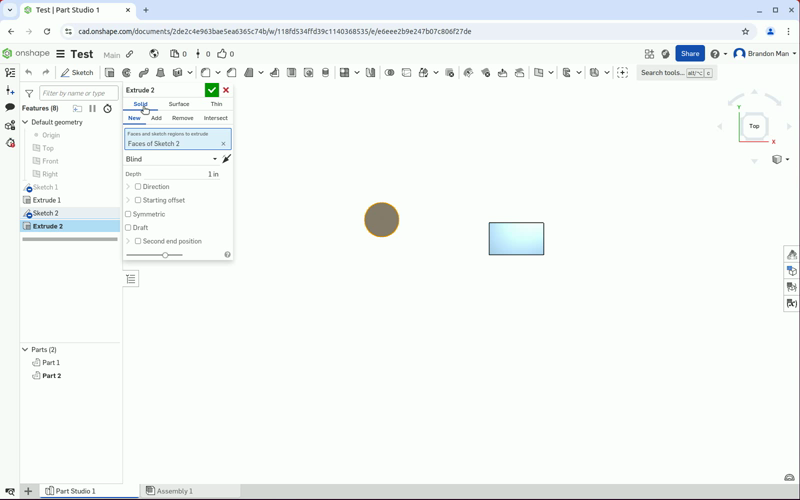
click(143, 106)
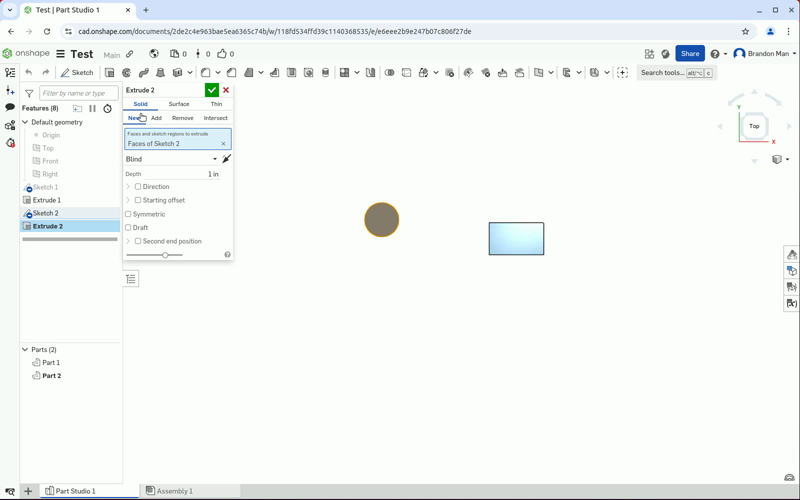
mouse_move(137, 120)
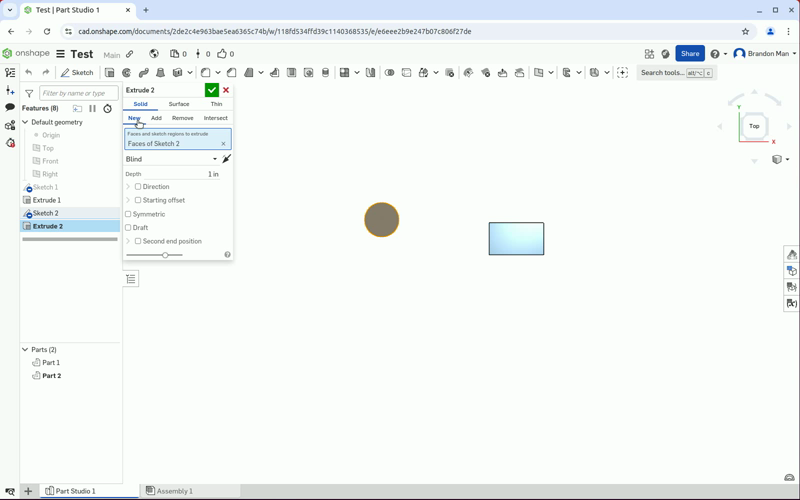
click(137, 120)
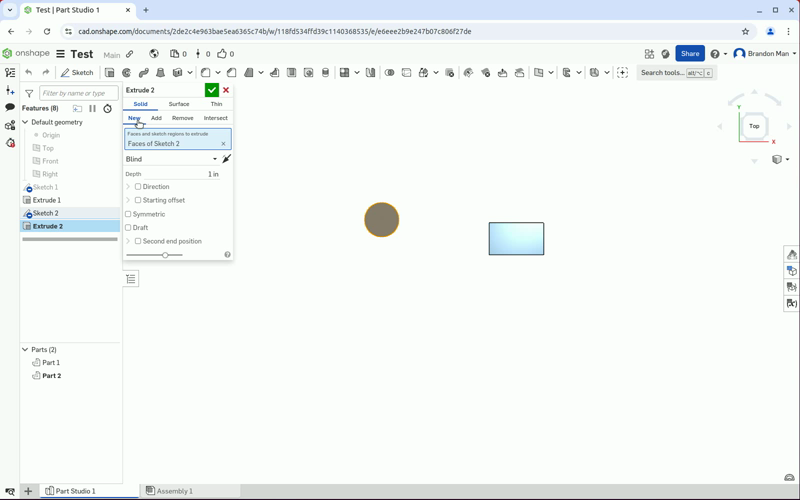
key(tab, 4)
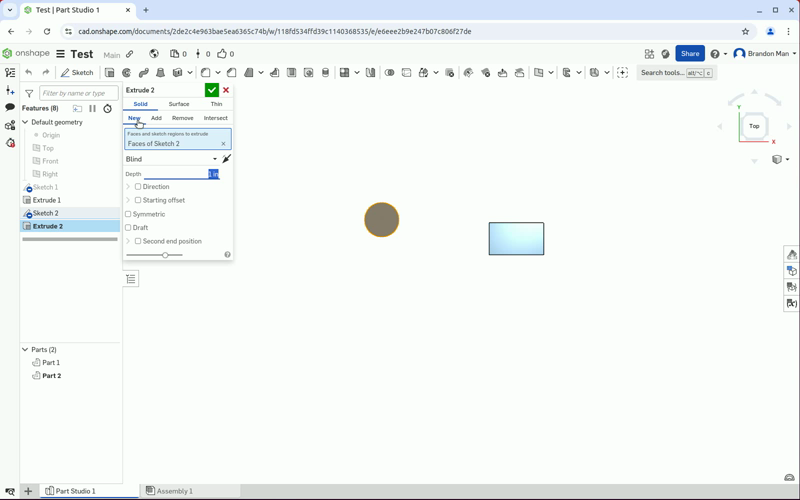
text(23.108)
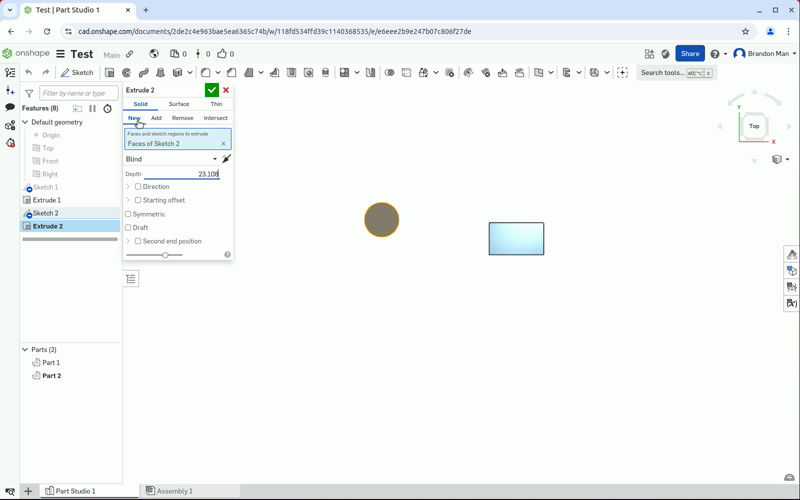
key(enter)
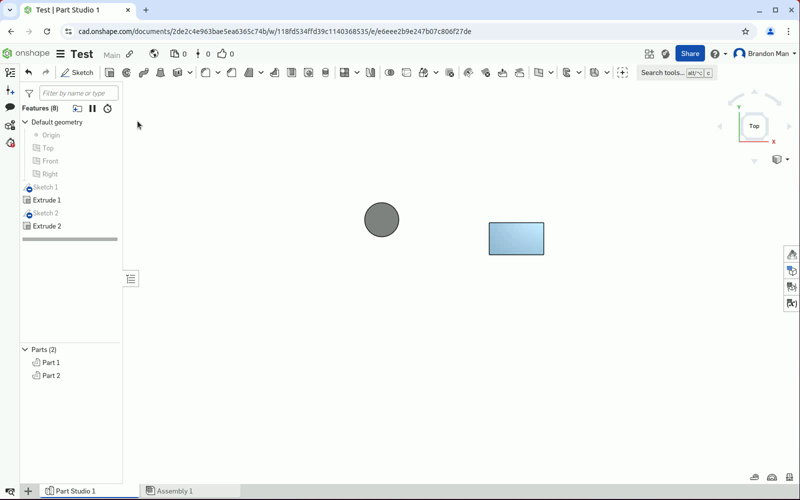
key(shift+h)
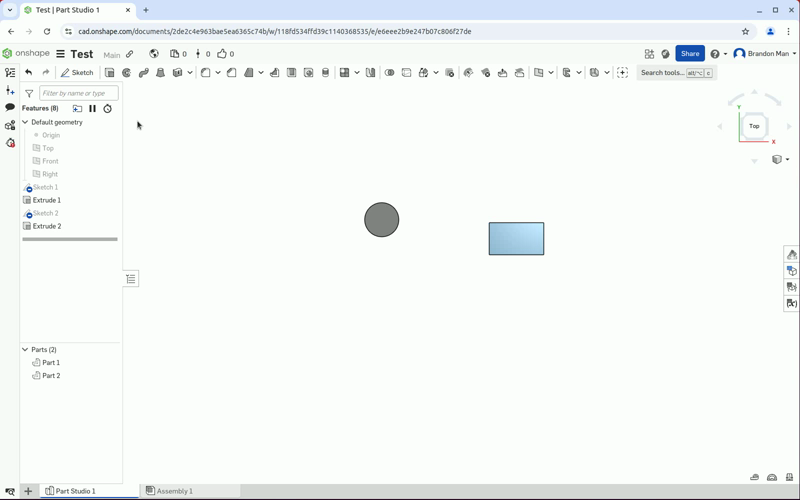
key(shift+h)
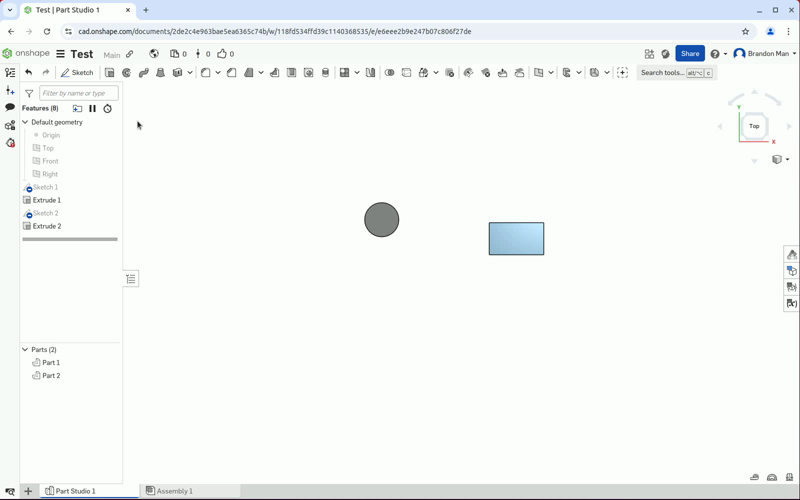
mouse_move(73, 189)
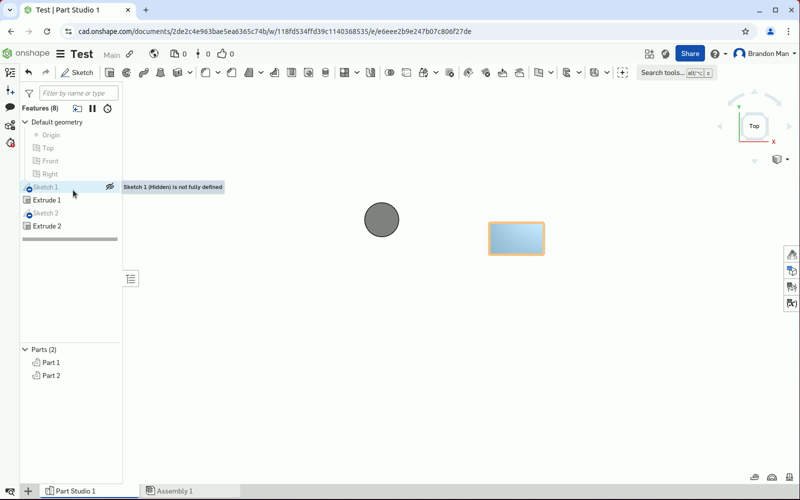
click(73, 189)
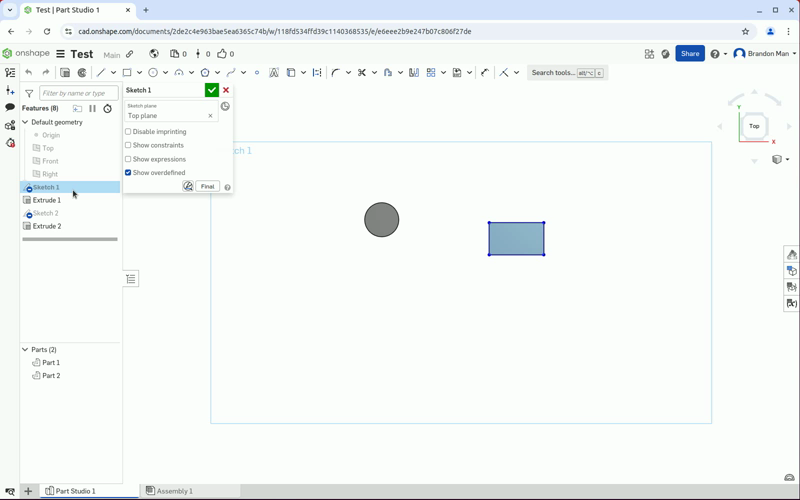
mouse_move(229, 92)
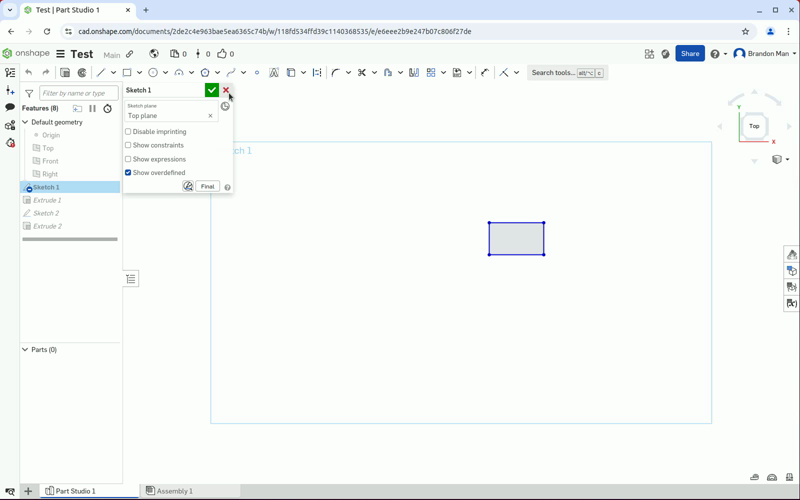
click(229, 92)
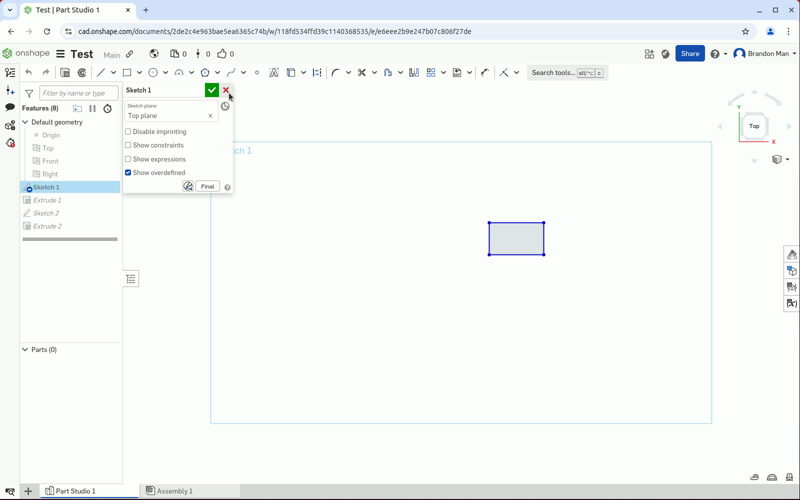
key(shift+s)
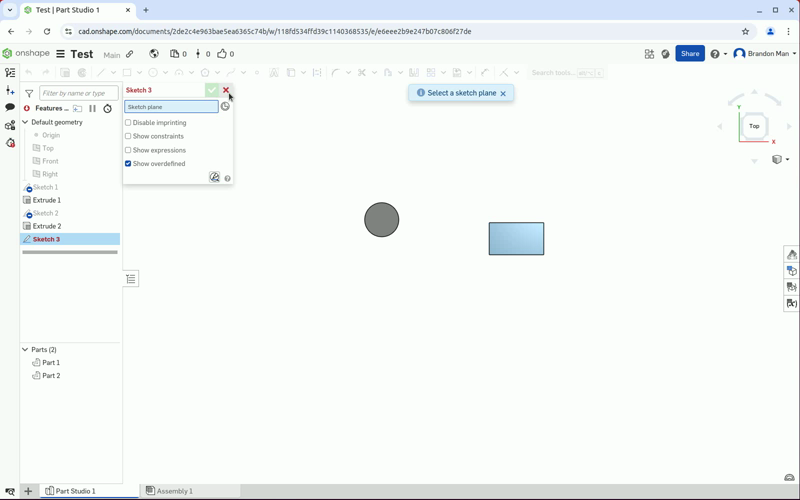
mouse_move(73, 150)
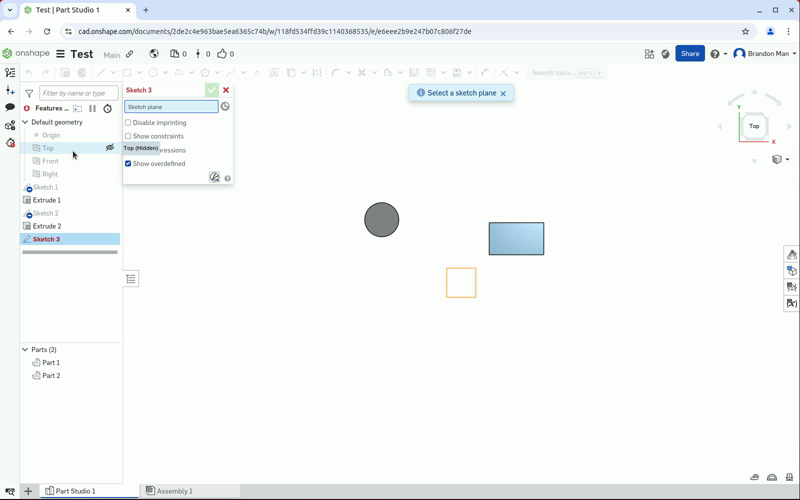
click(73, 150)
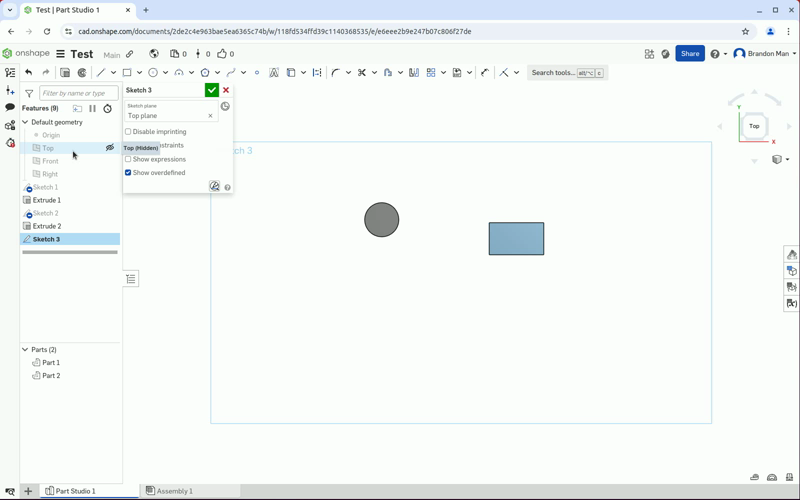
mouse_move(73, 352)
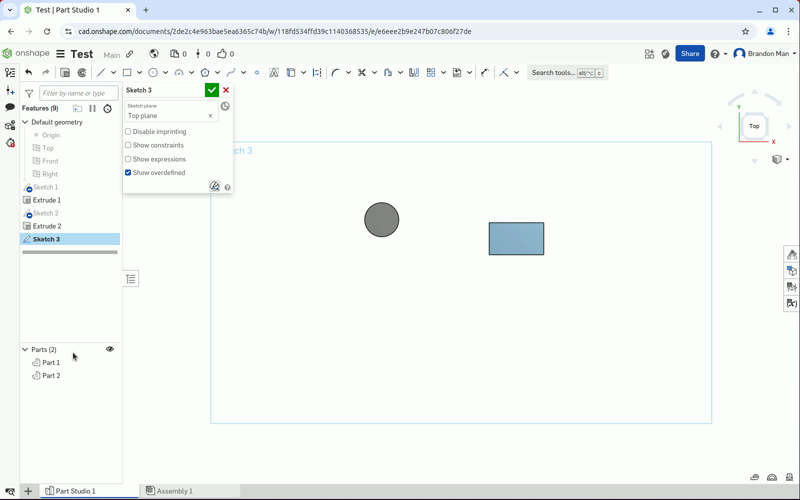
key(y)
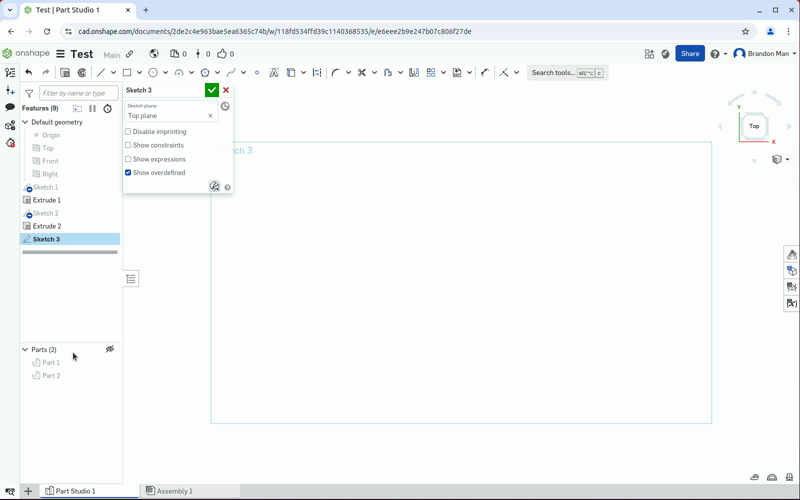
key(l)
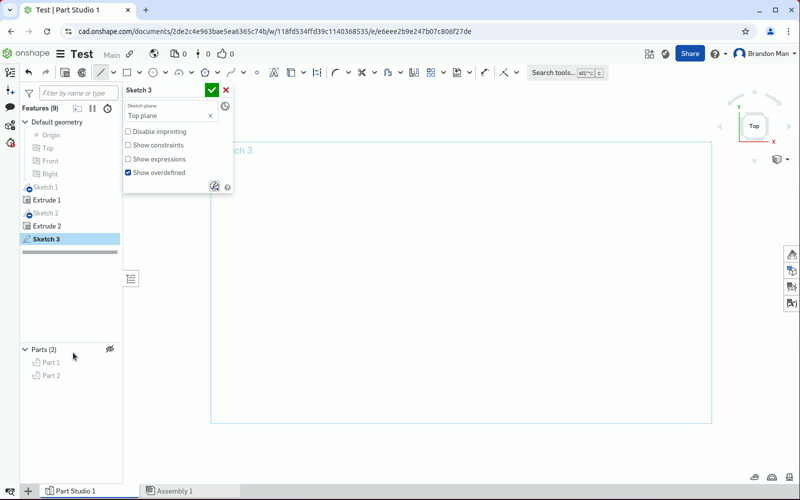
key_down(shift)
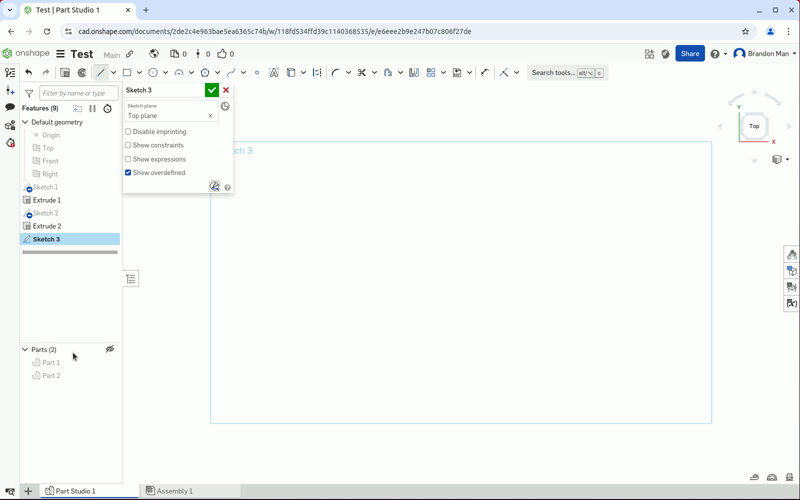
mouse_move(366, 379)
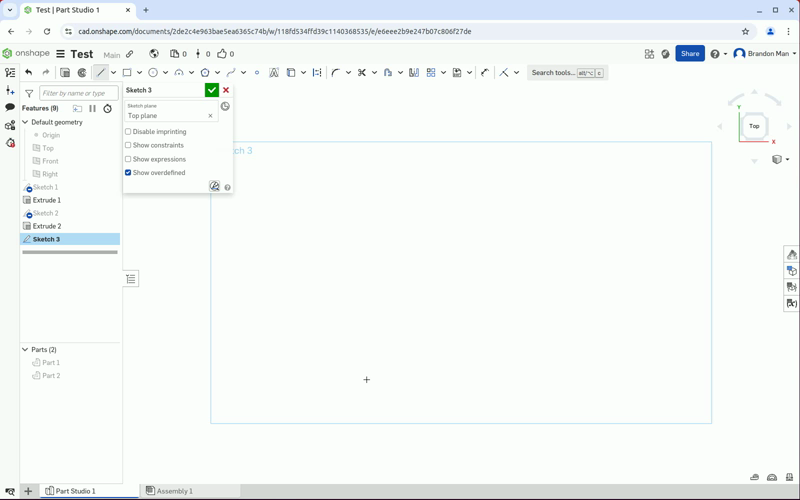
click(366, 379)
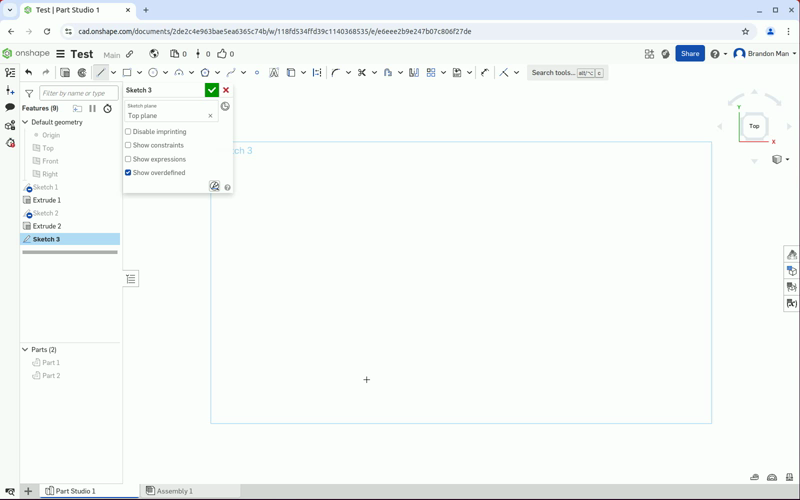
key_up(shift)
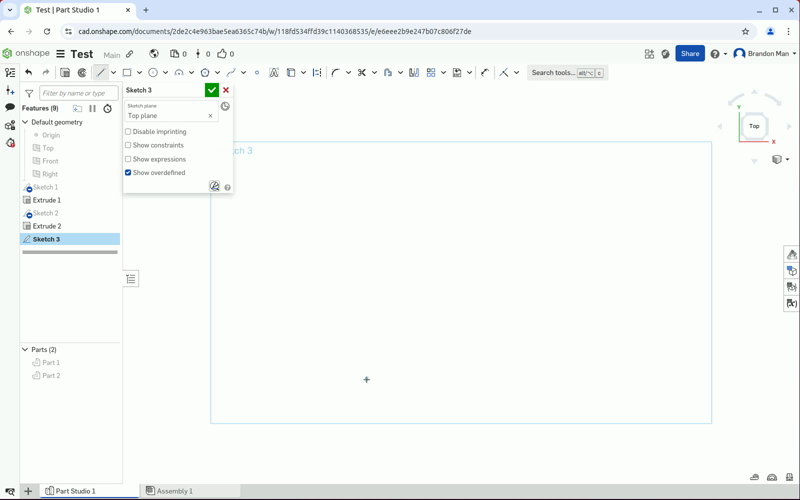
key_down(shift)
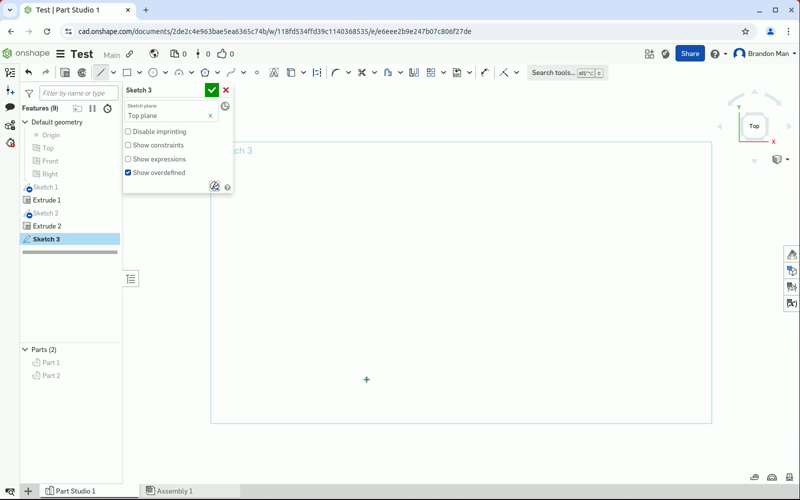
mouse_move(396, 379)
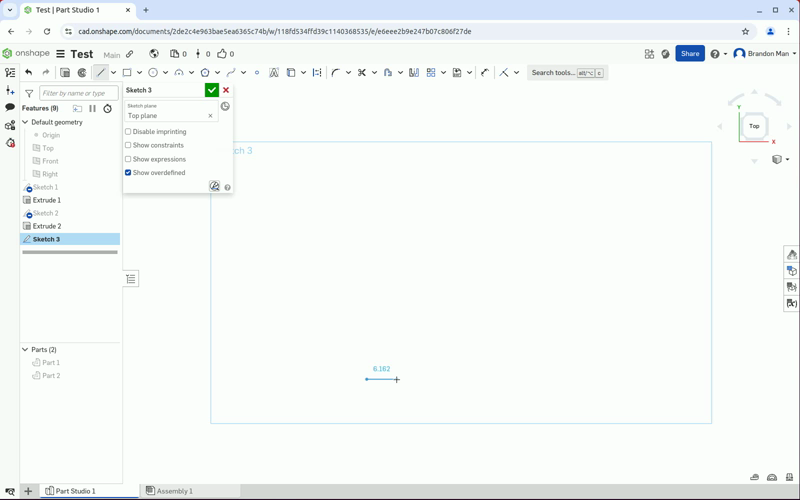
mouse_move(424, 370)
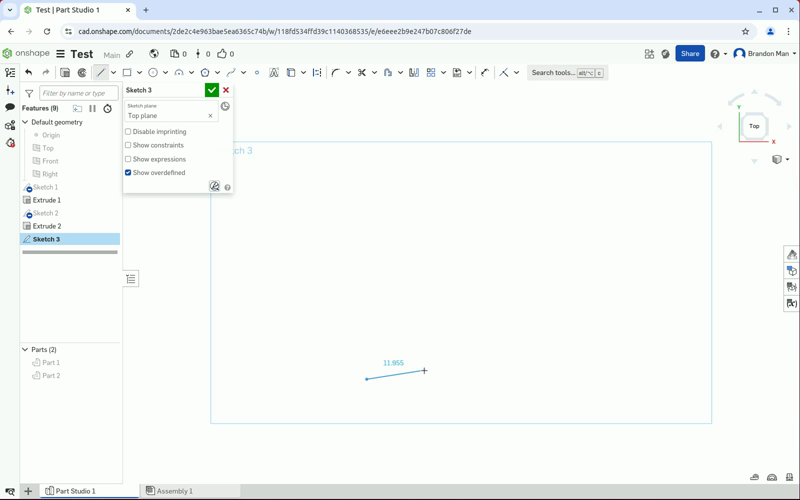
click(424, 370)
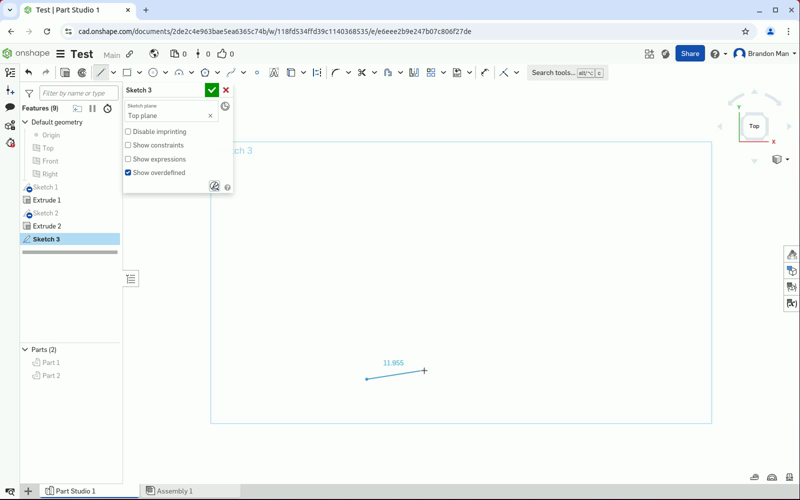
key_up(shift)
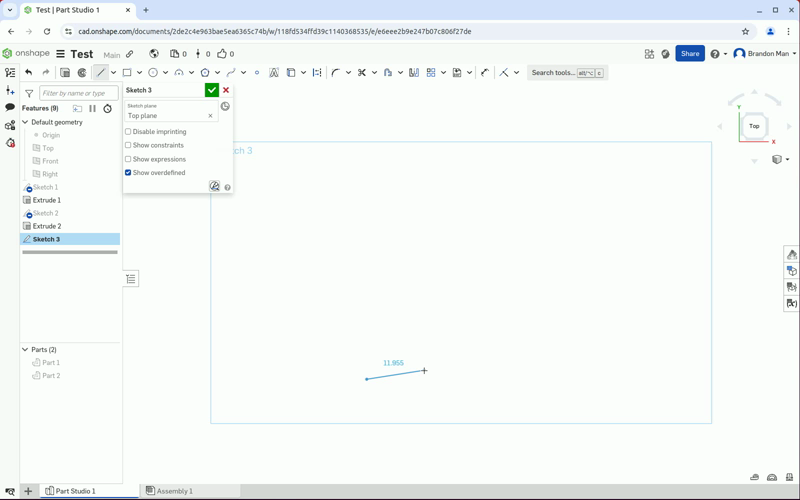
key_down(shift)
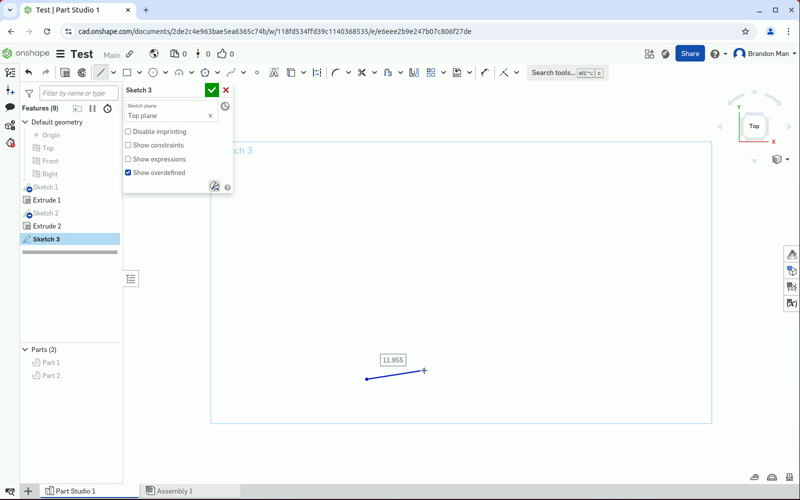
mouse_move(454, 370)
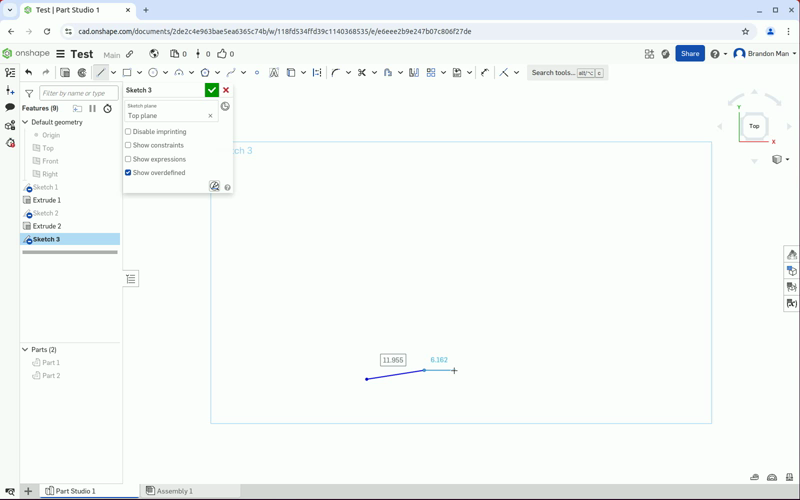
mouse_move(424, 319)
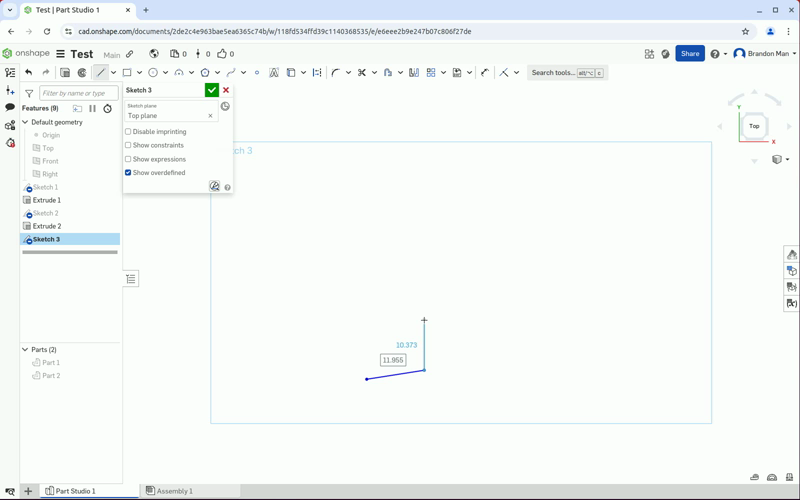
click(424, 319)
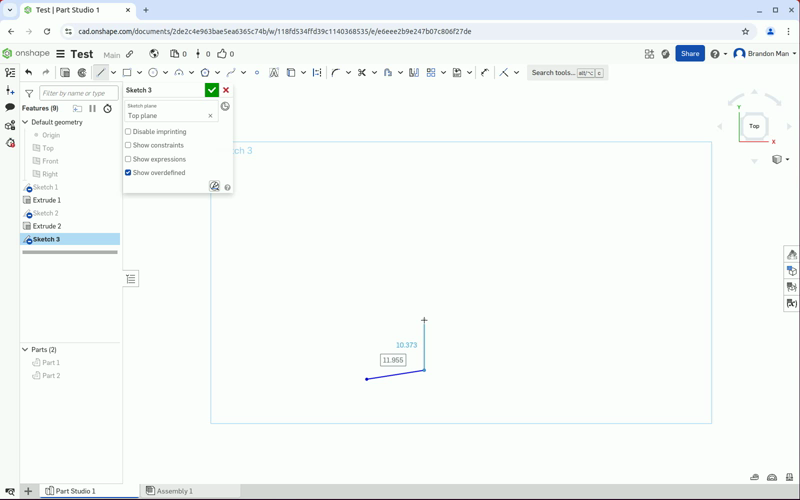
key_up(shift)
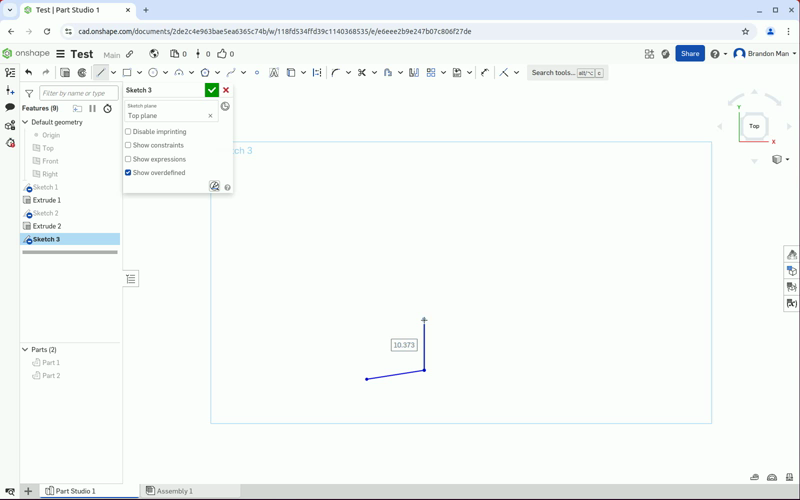
key_down(shift)
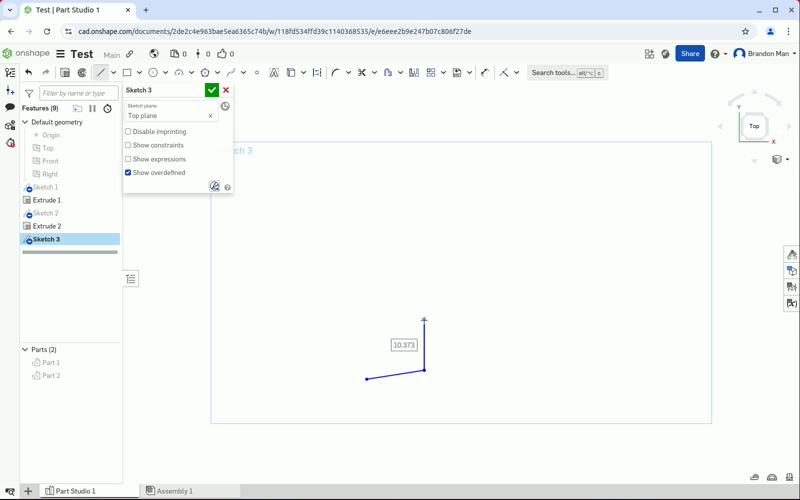
mouse_move(454, 319)
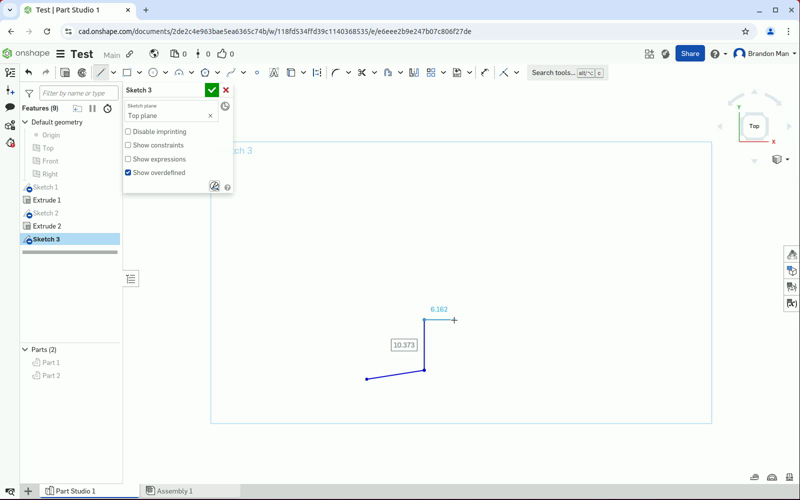
mouse_move(374, 302)
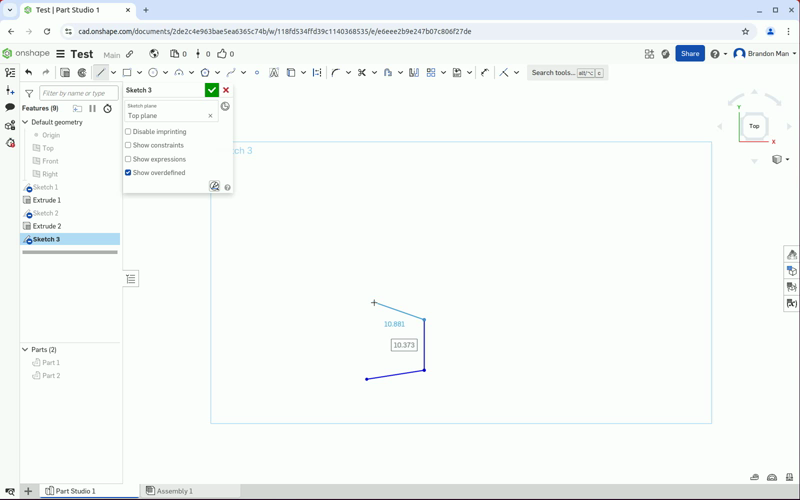
click(374, 302)
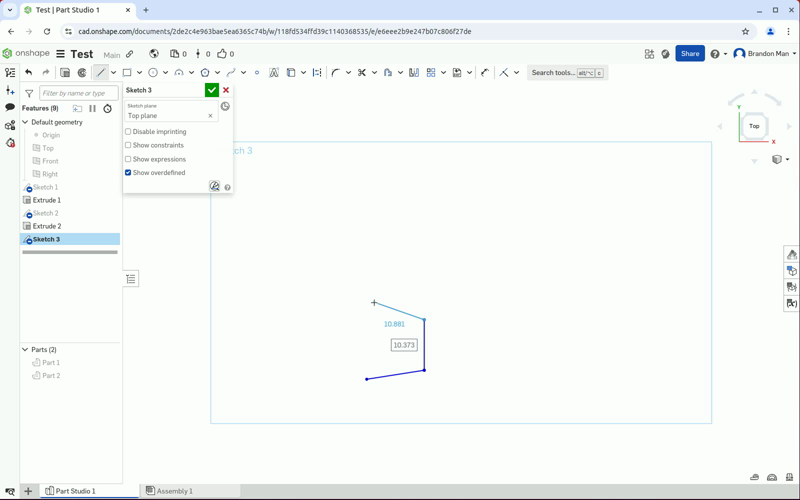
key_up(shift)
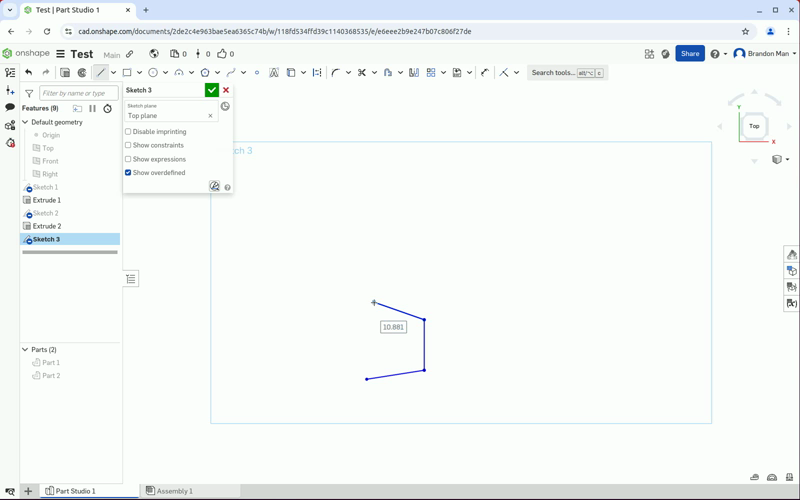
key_down(shift)
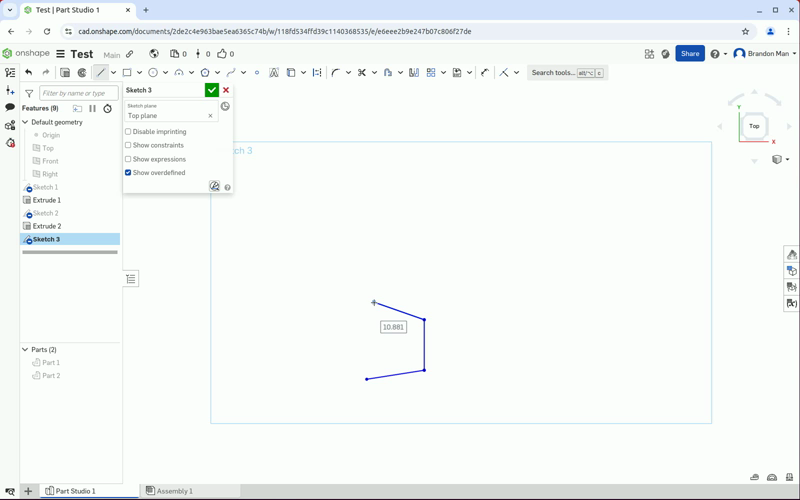
mouse_move(366, 379)
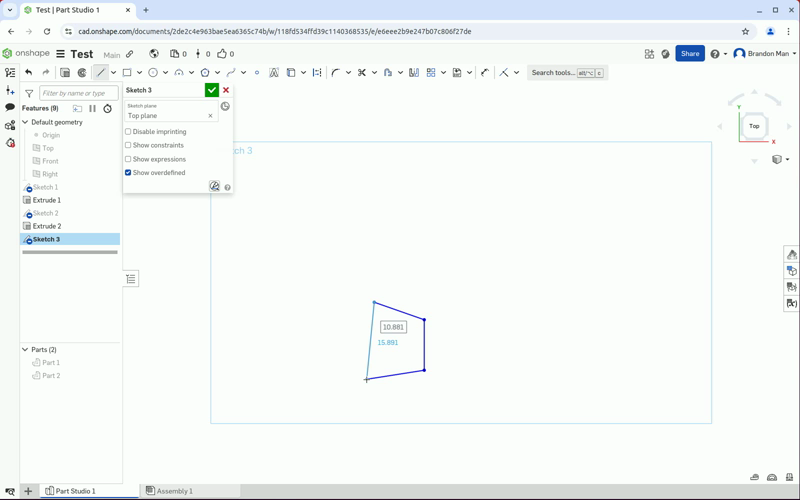
key_up(shift)
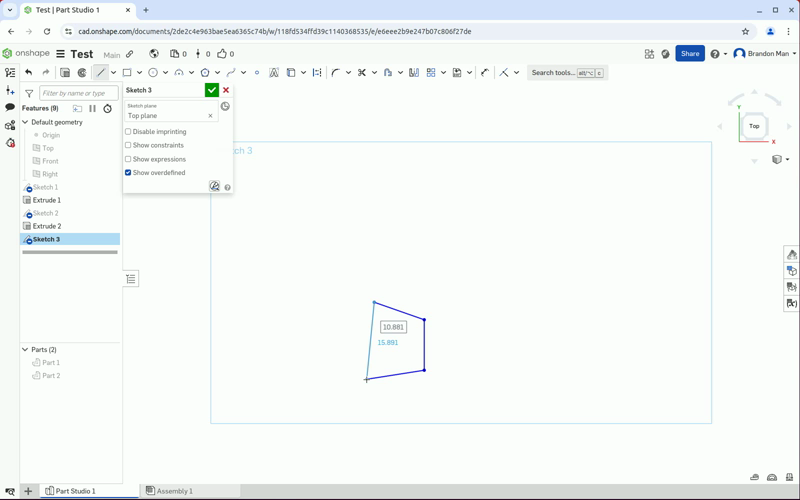
click(366, 379)
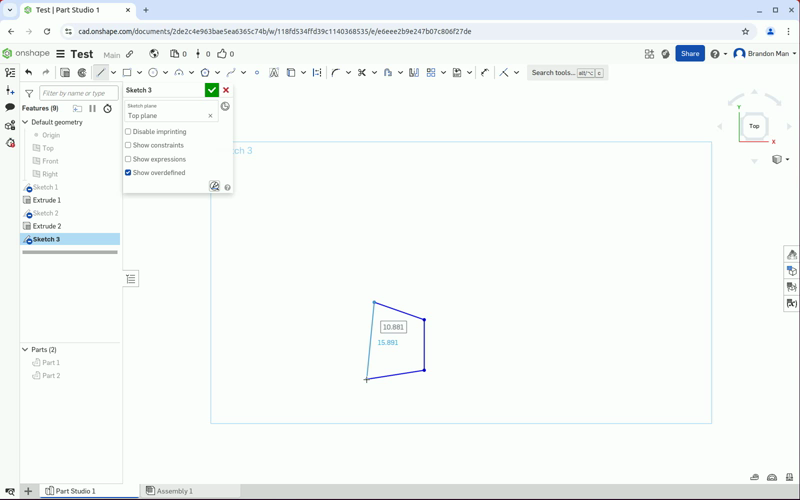
key(esc)
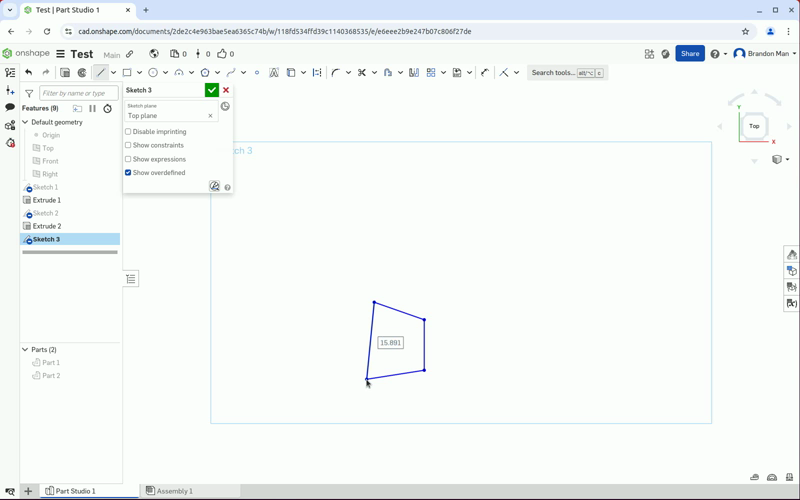
key(l)
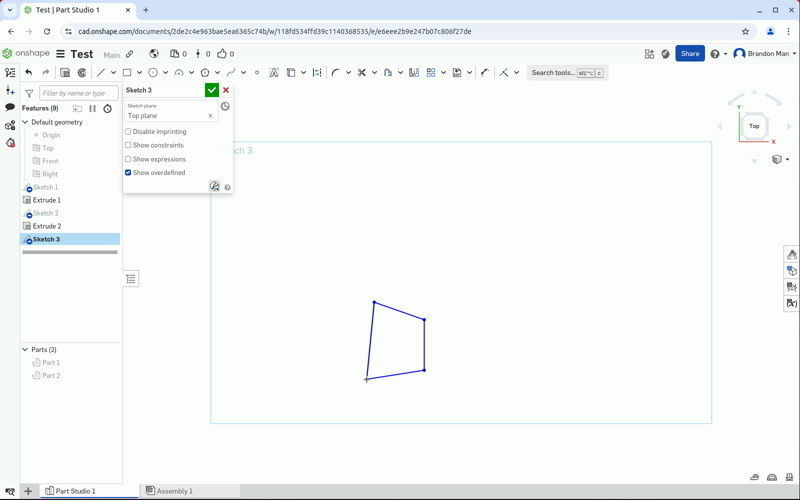
key_down(shift)
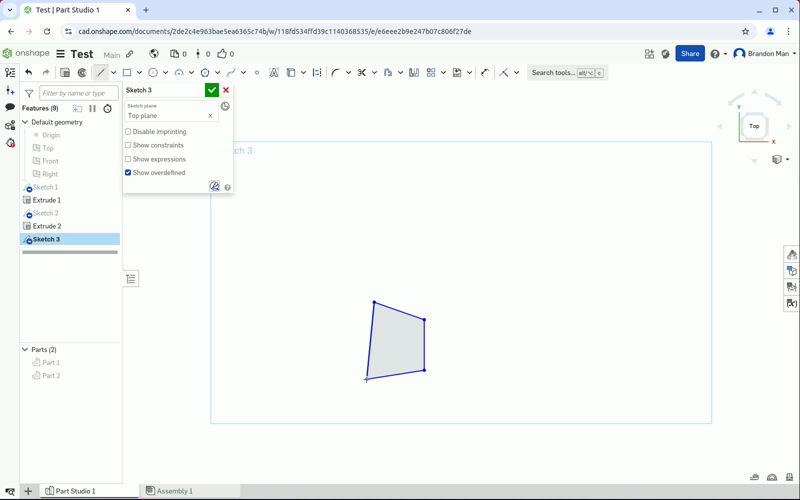
mouse_move(380, 358)
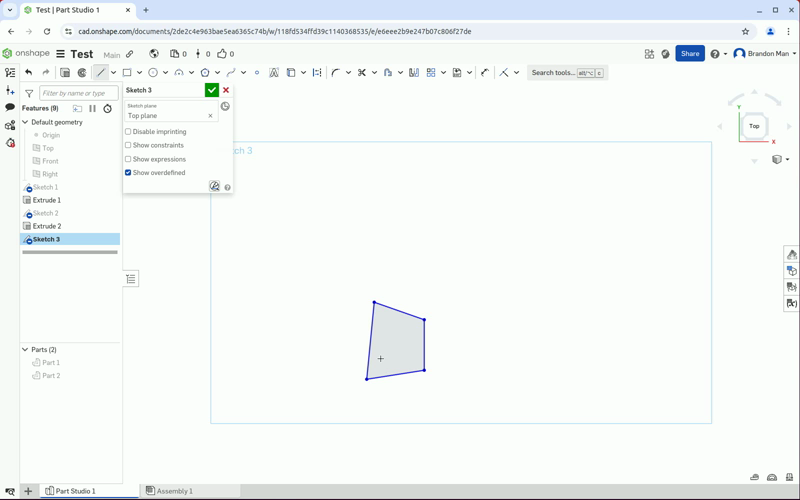
click(380, 358)
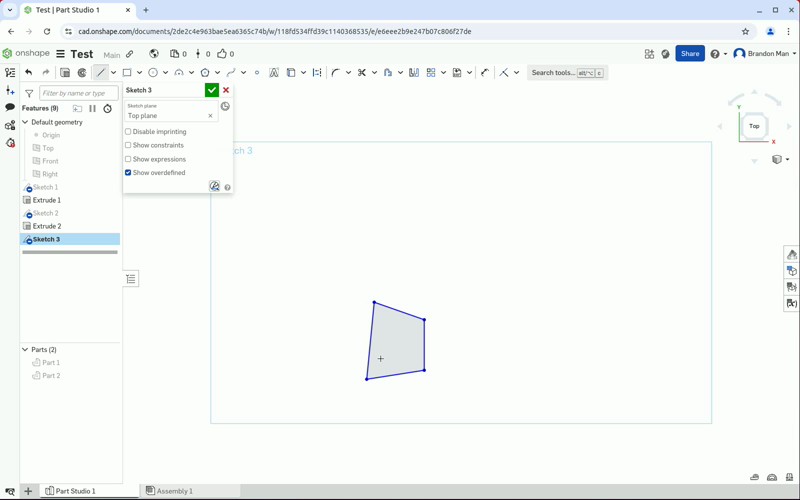
key_up(shift)
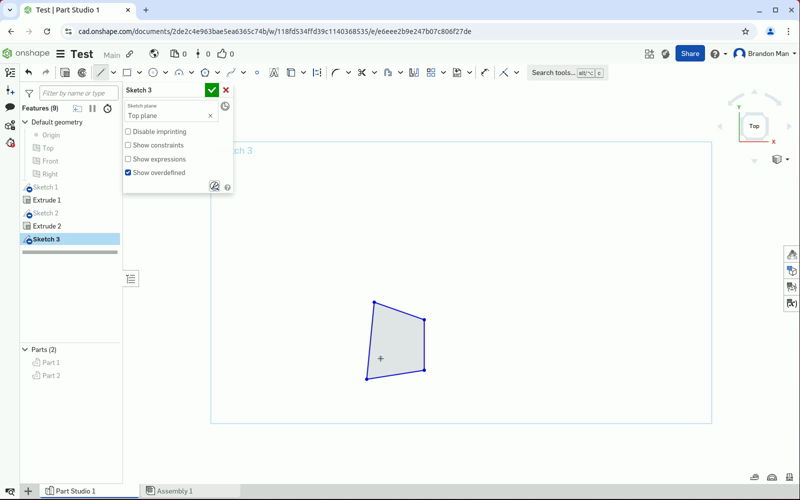
key_down(shift)
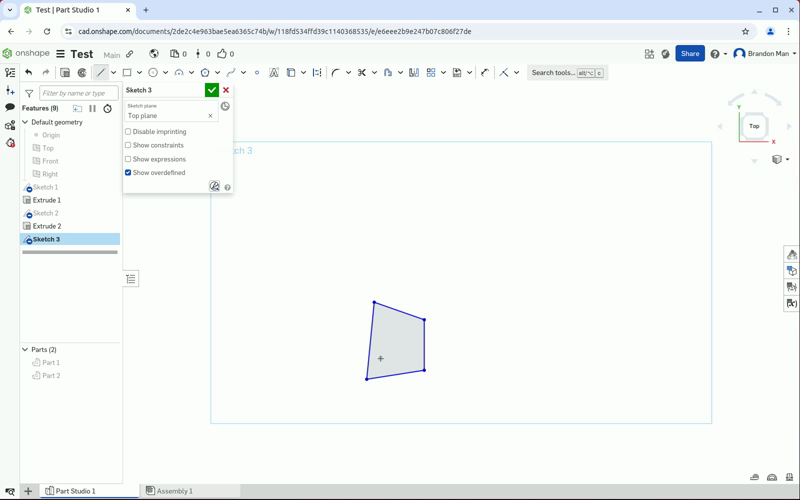
mouse_move(410, 358)
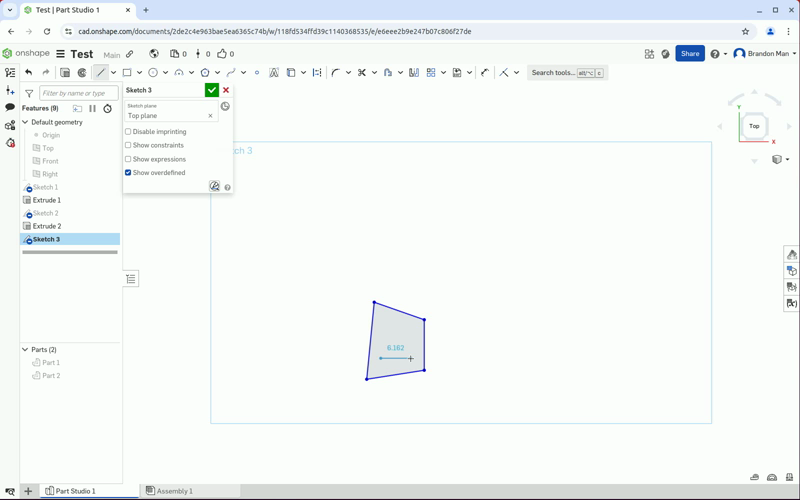
mouse_move(399, 363)
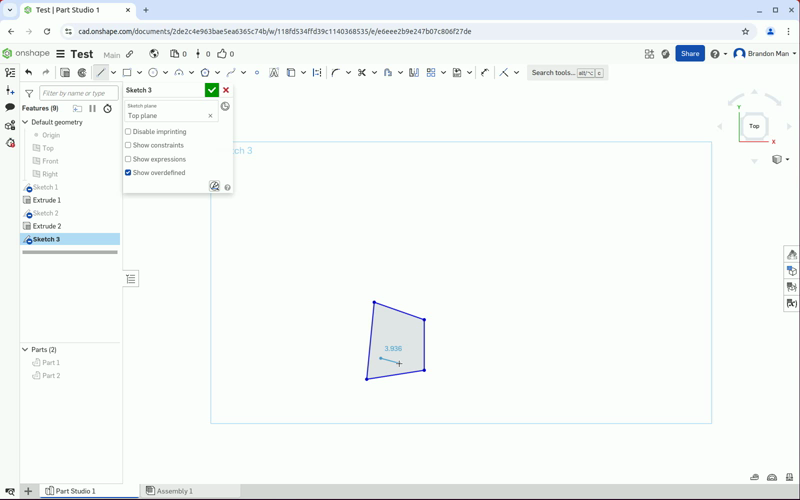
click(399, 363)
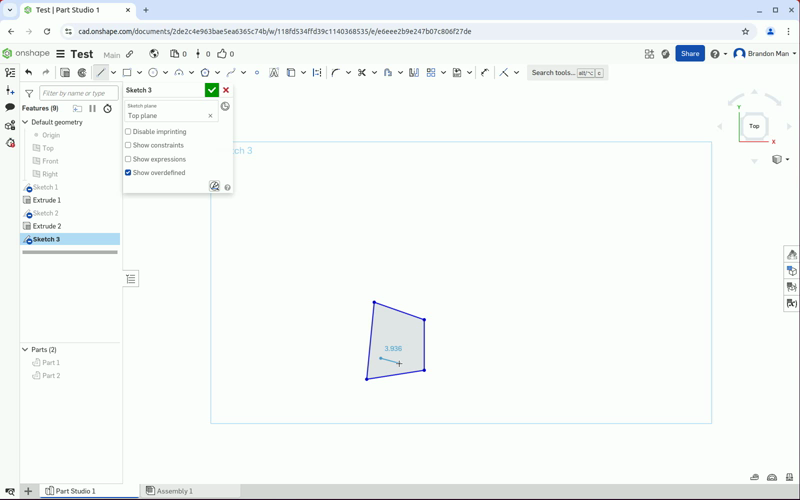
key_up(shift)
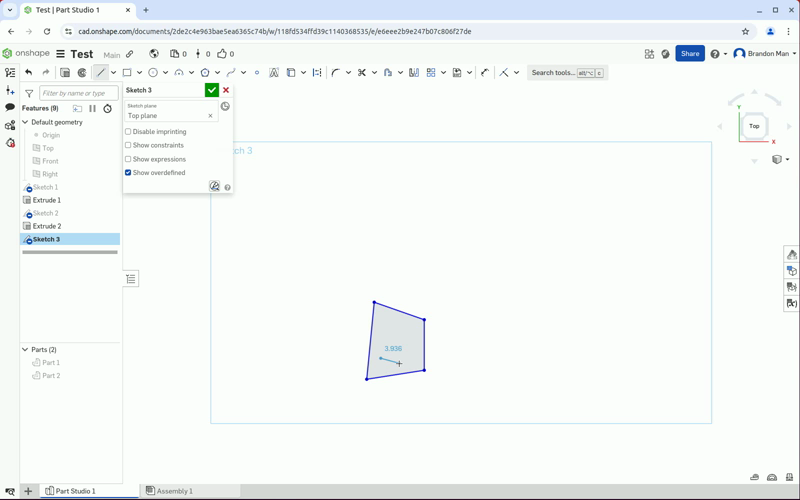
key_down(shift)
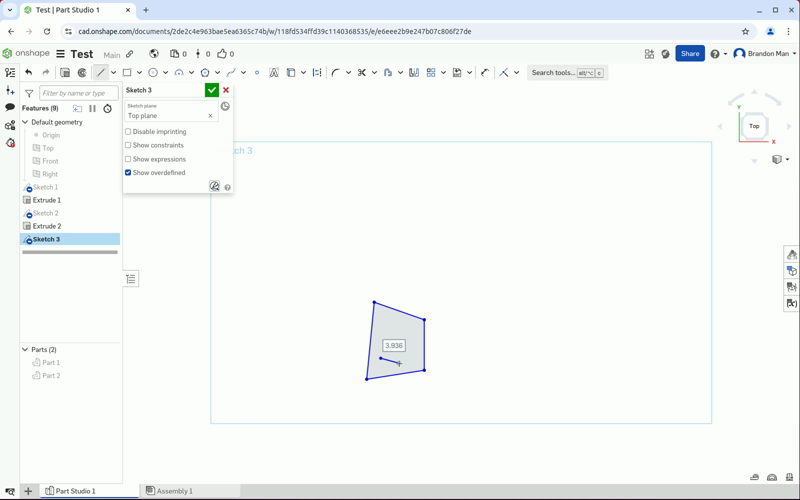
mouse_move(429, 363)
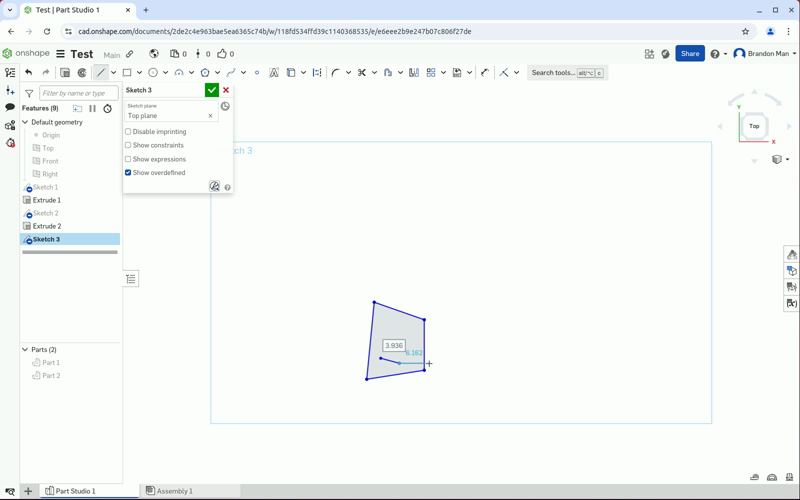
mouse_move(389, 324)
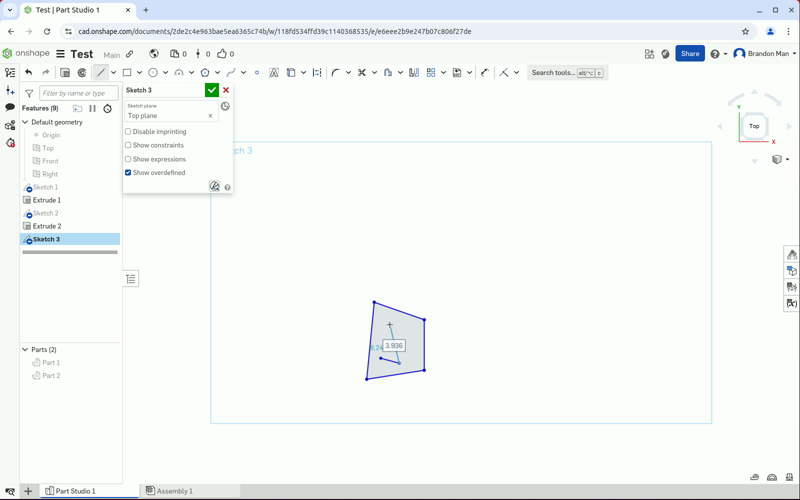
click(389, 324)
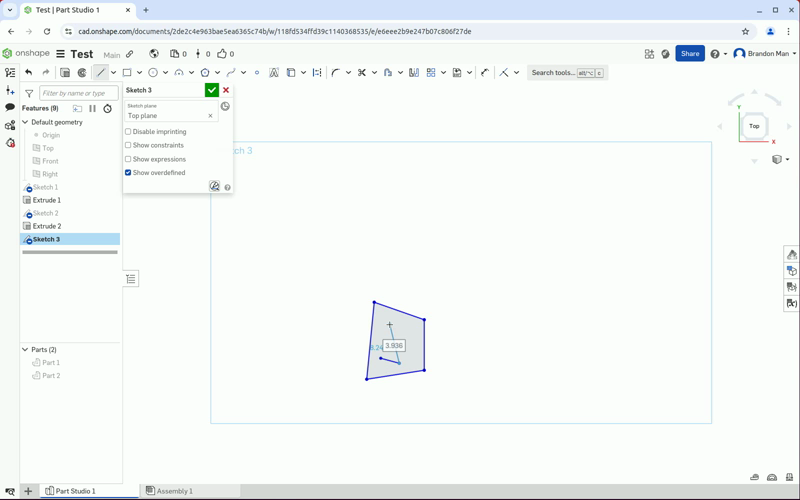
key_up(shift)
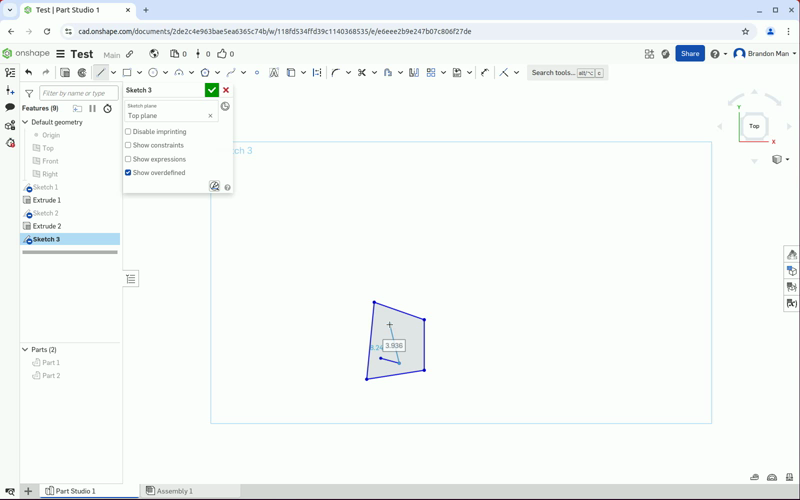
mouse_move(419, 324)
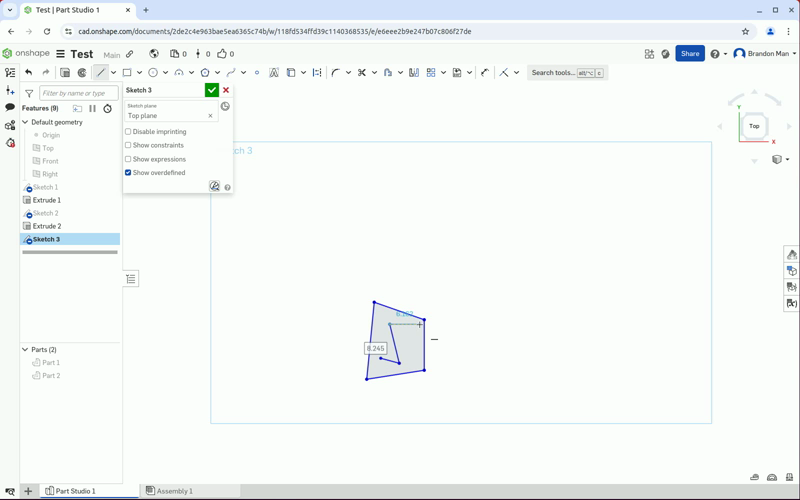
key_down(shift)
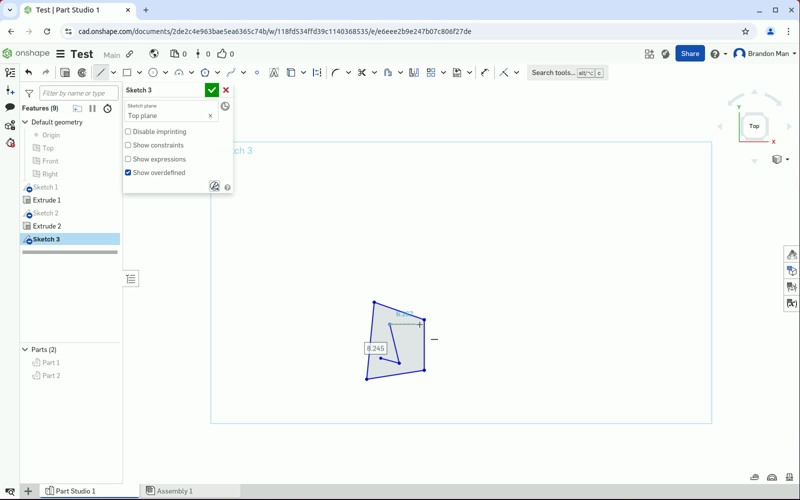
mouse_move(380, 358)
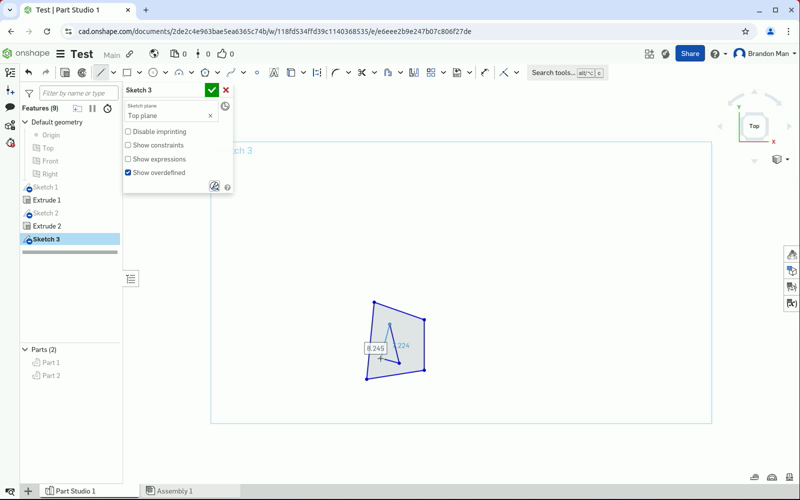
key_up(shift)
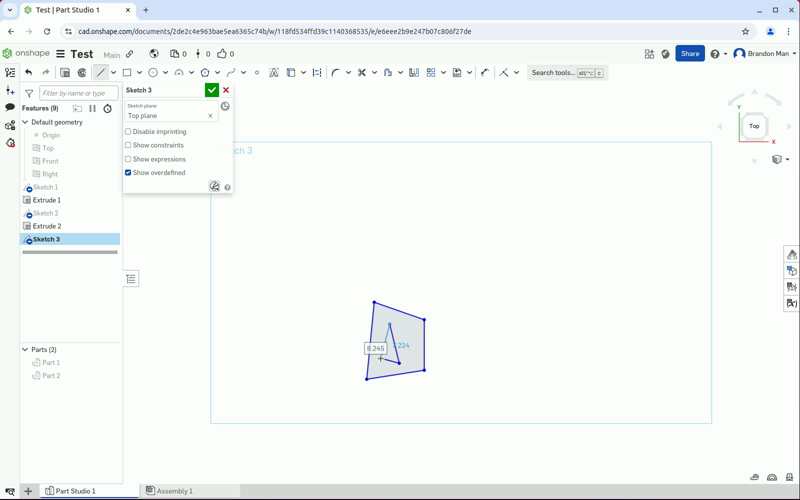
click(380, 358)
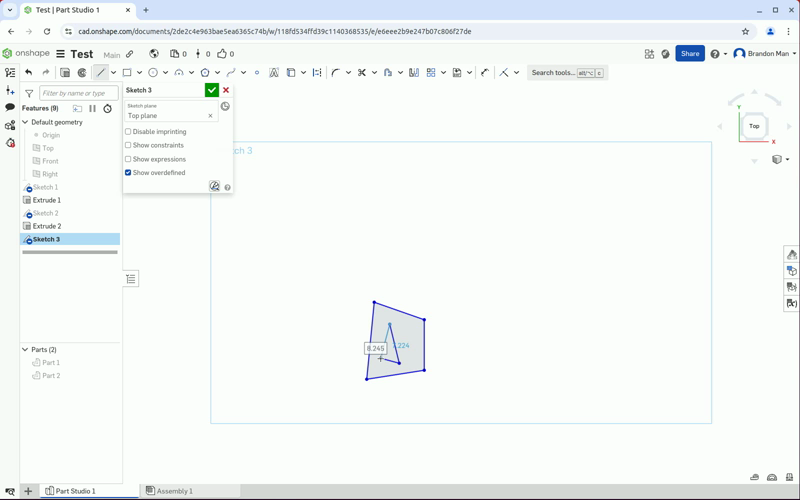
key(esc)
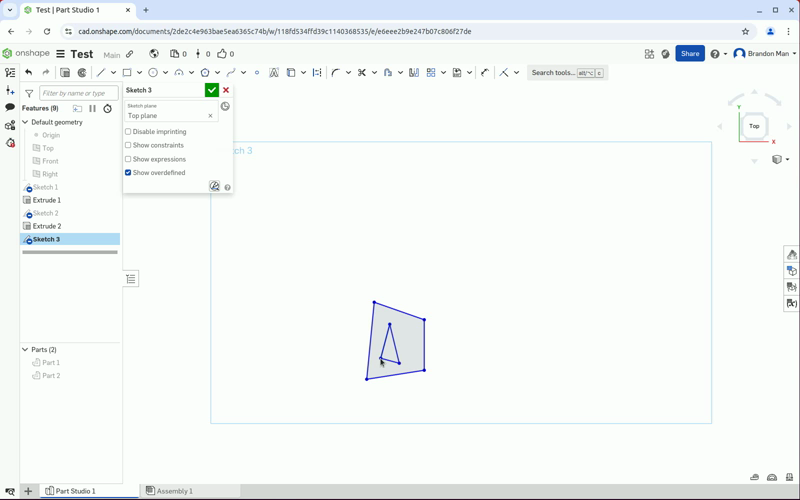
mouse_move(380, 313)
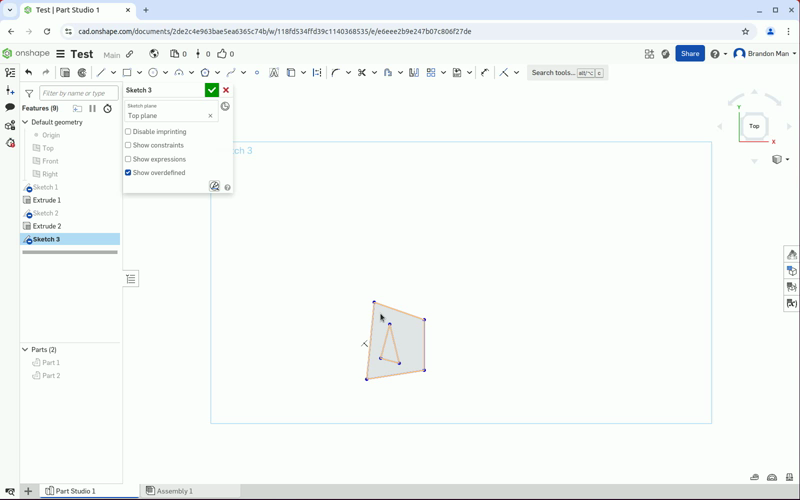
click(380, 313)
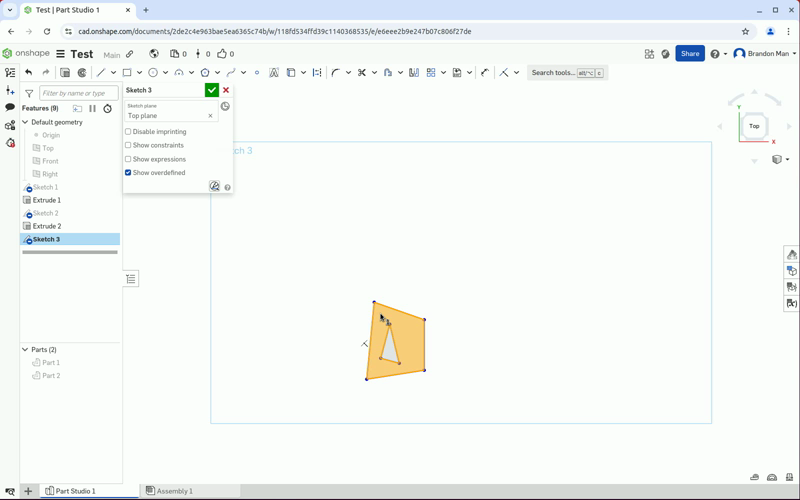
mouse_move(73, 352)
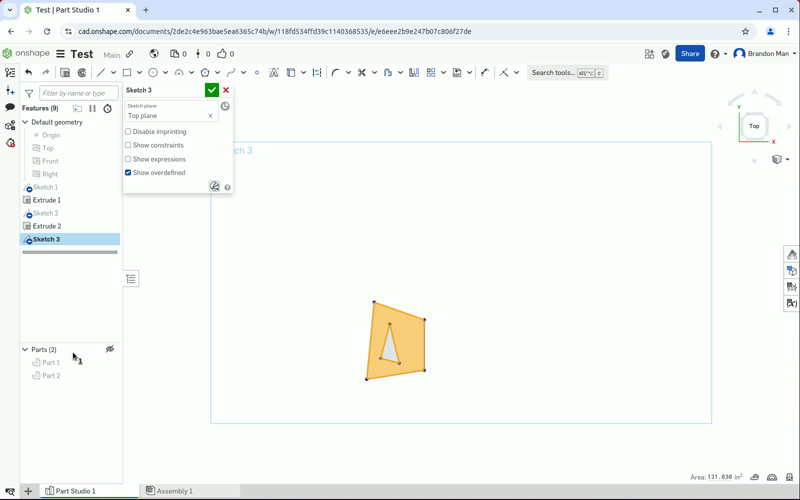
key(shift+y)
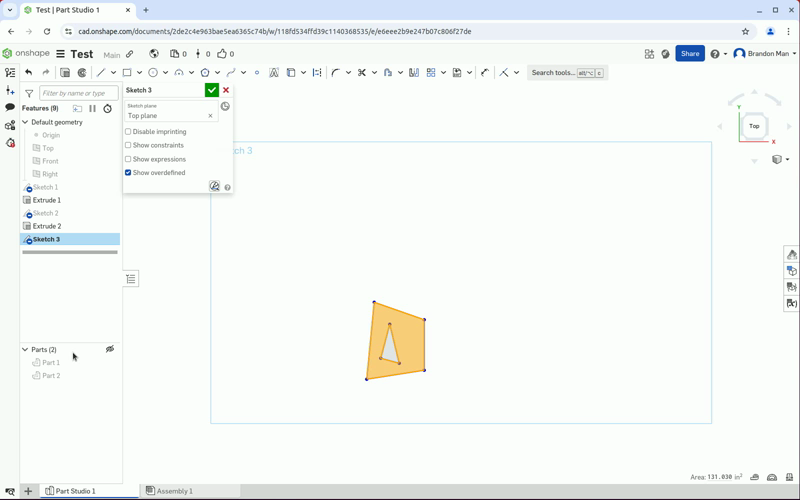
key(shift+e)
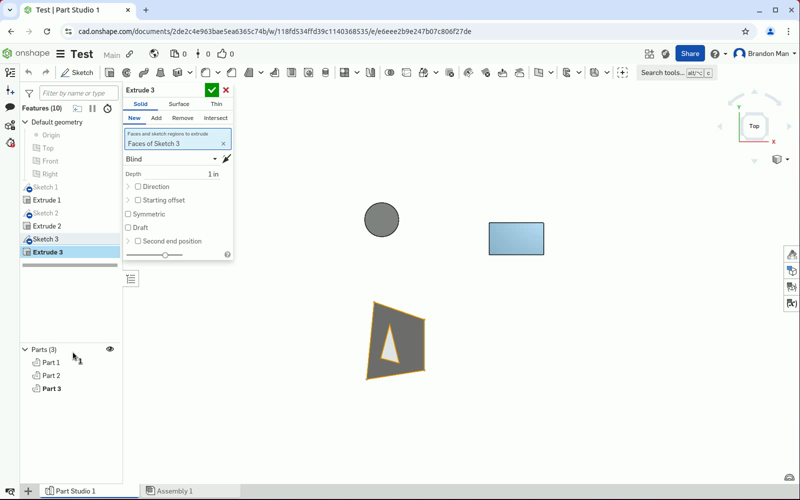
mouse_move(143, 106)
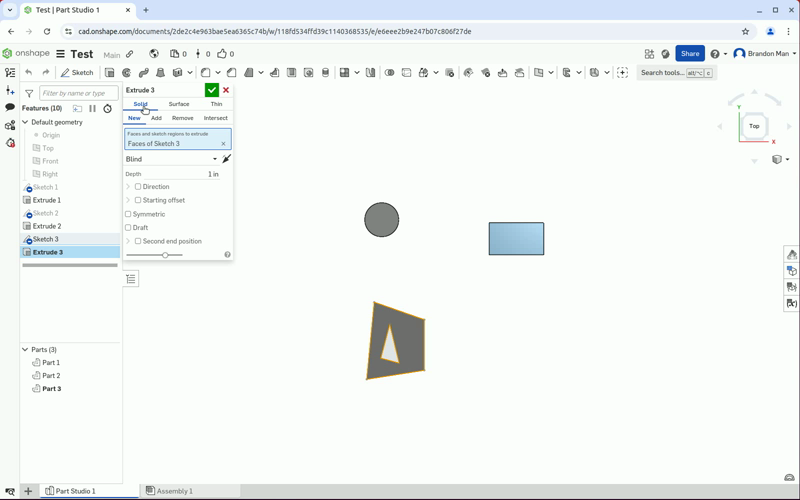
click(143, 106)
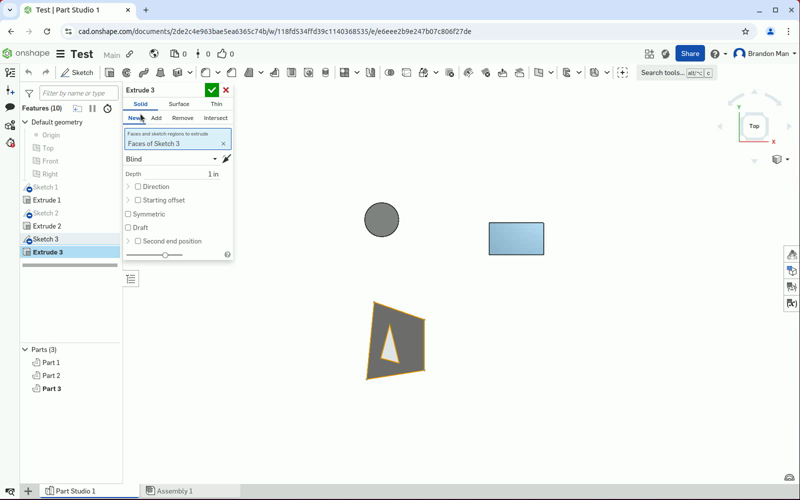
mouse_move(137, 120)
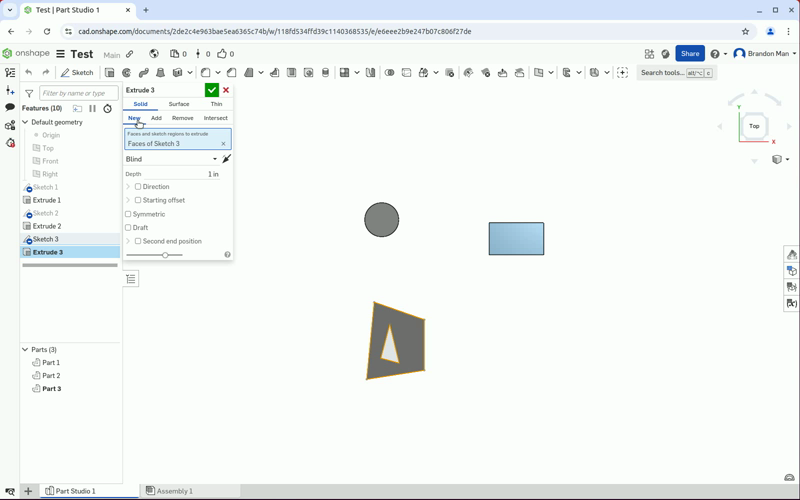
click(137, 120)
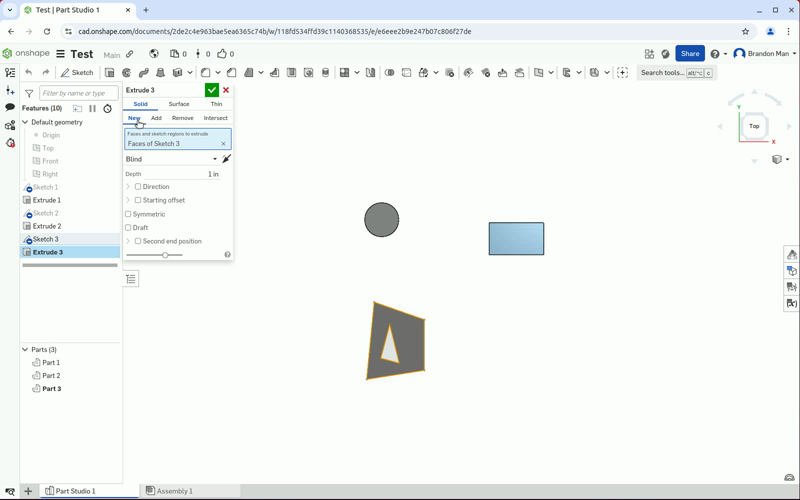
key(tab, 4)
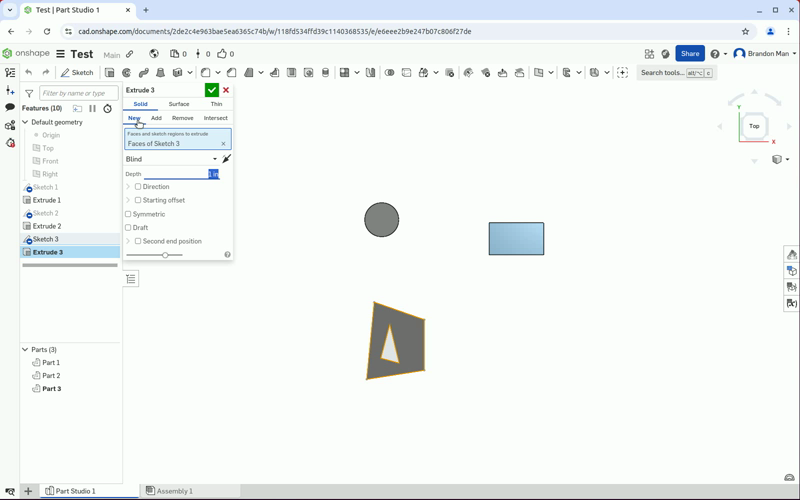
text(17.09)
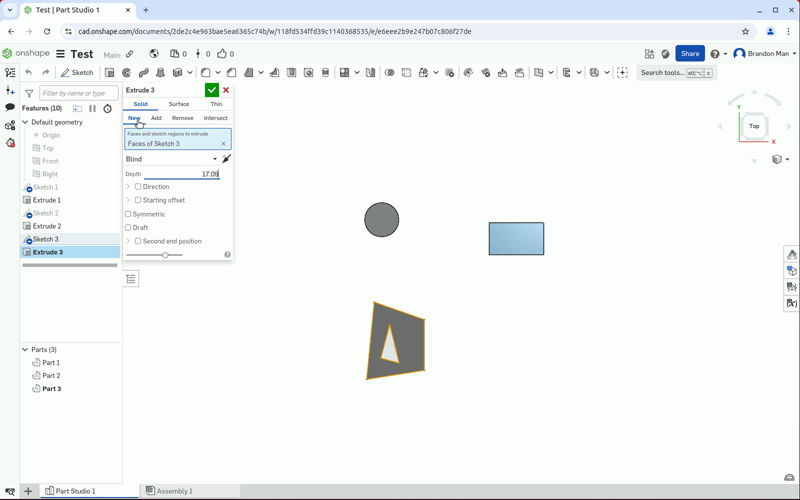
key(enter)
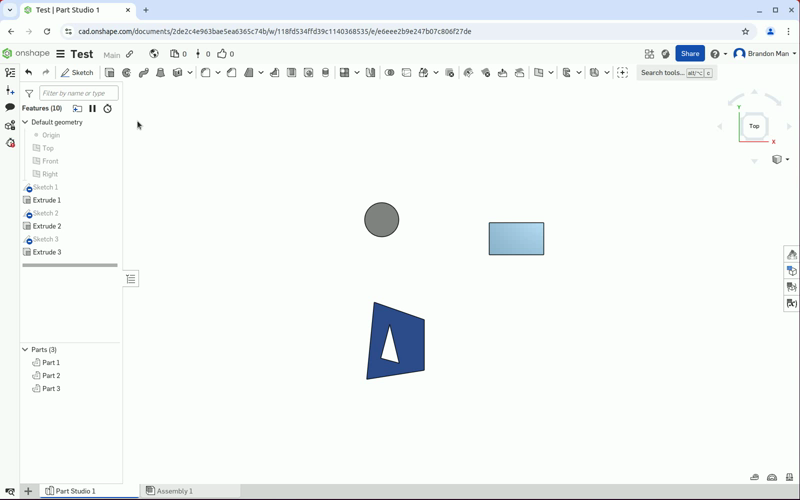
key(shift+h)
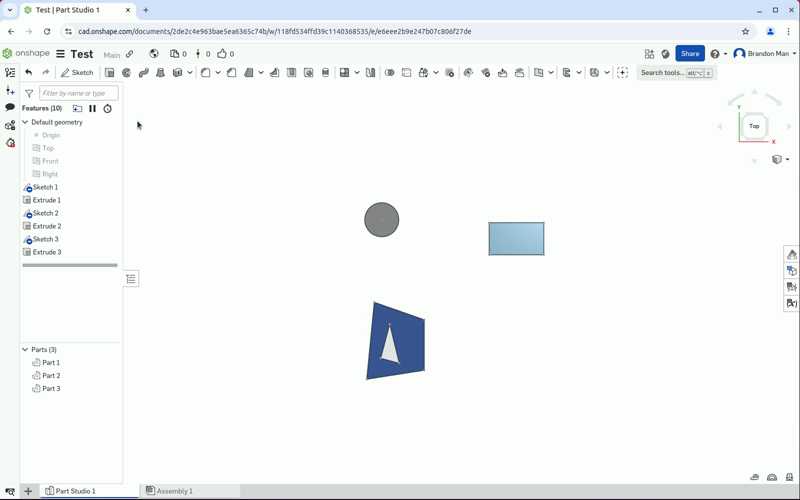
key(shift+h)
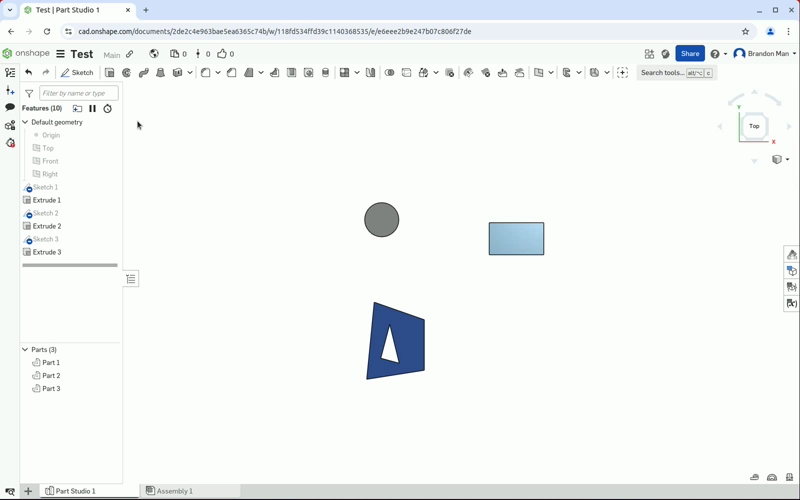
mouse_move(73, 189)
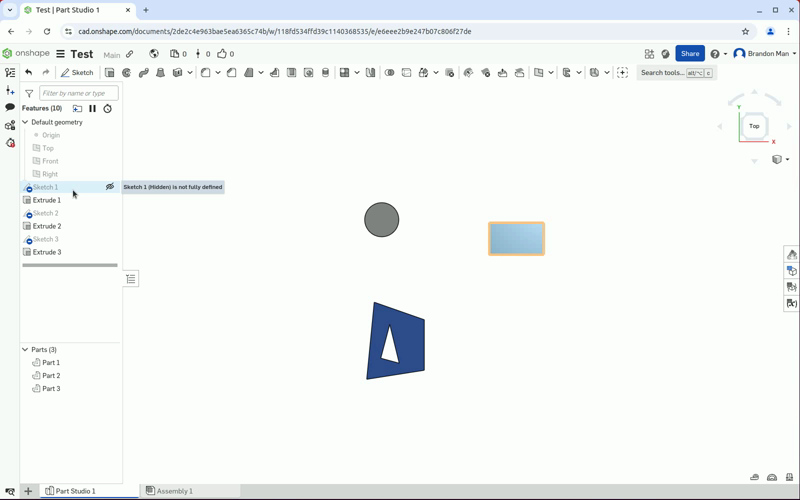
click(73, 189)
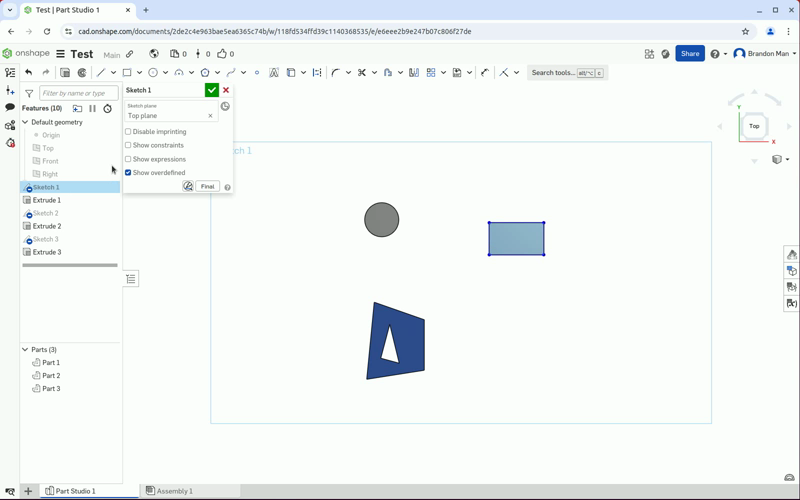
mouse_move(229, 92)
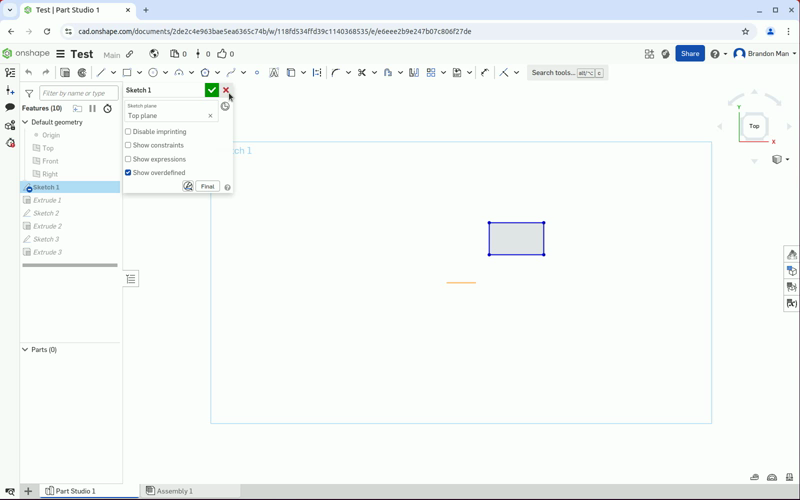
click(229, 92)
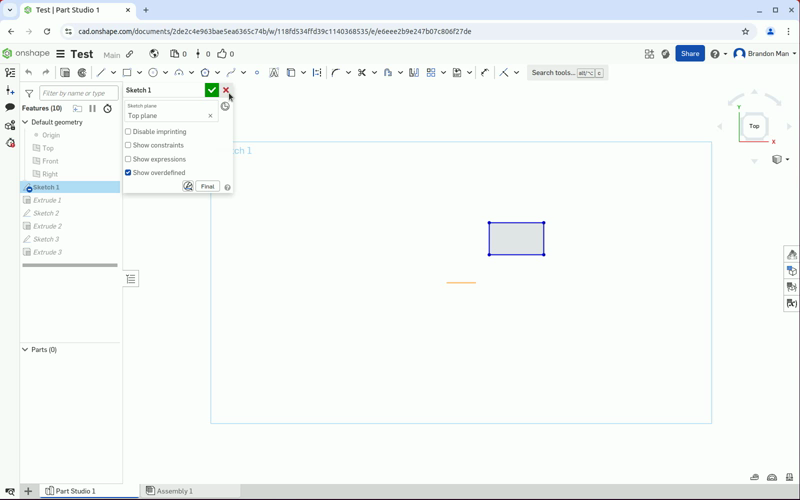
key(shift+s)
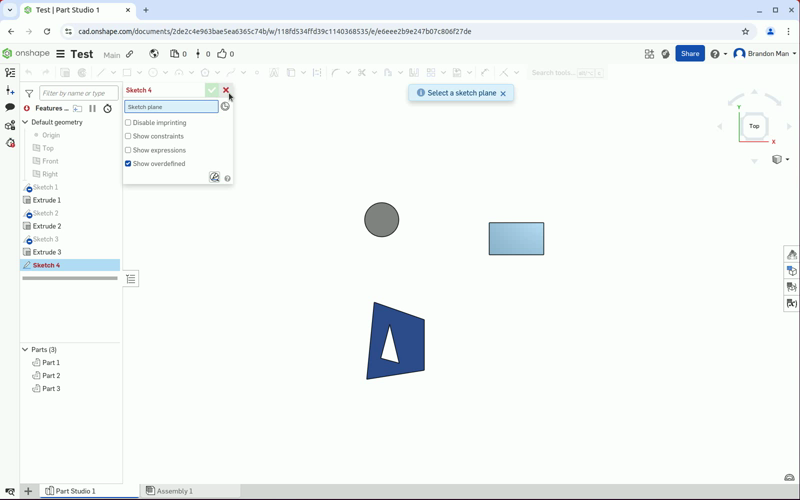
mouse_move(73, 150)
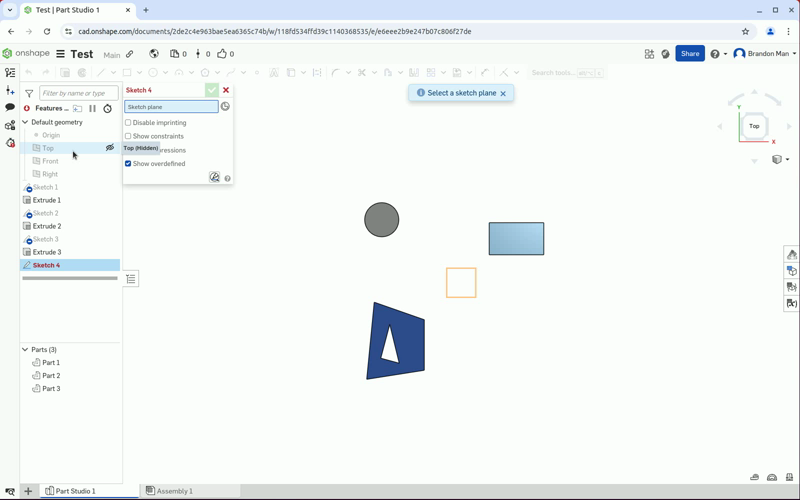
click(73, 150)
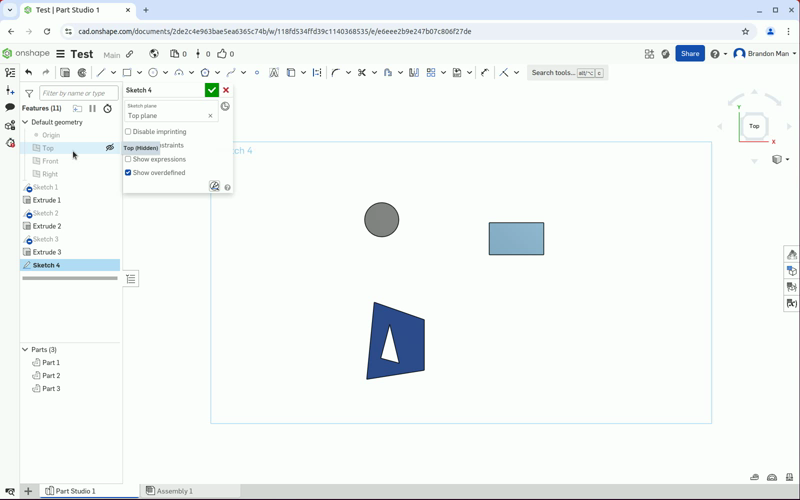
mouse_move(73, 352)
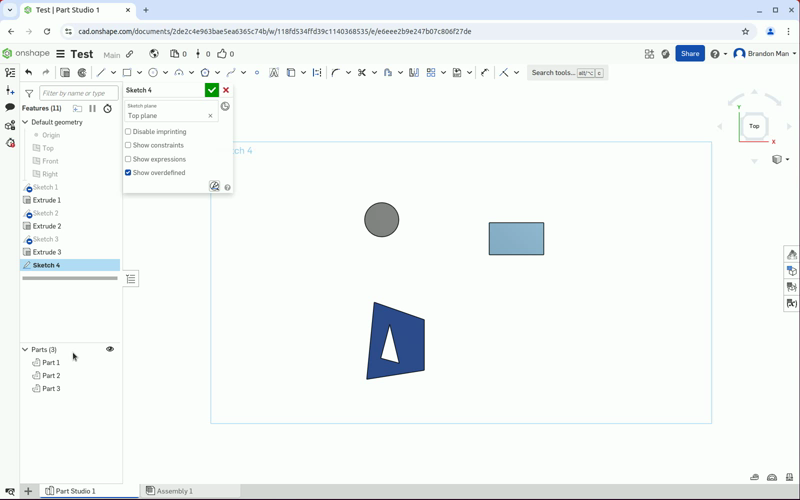
key(y)
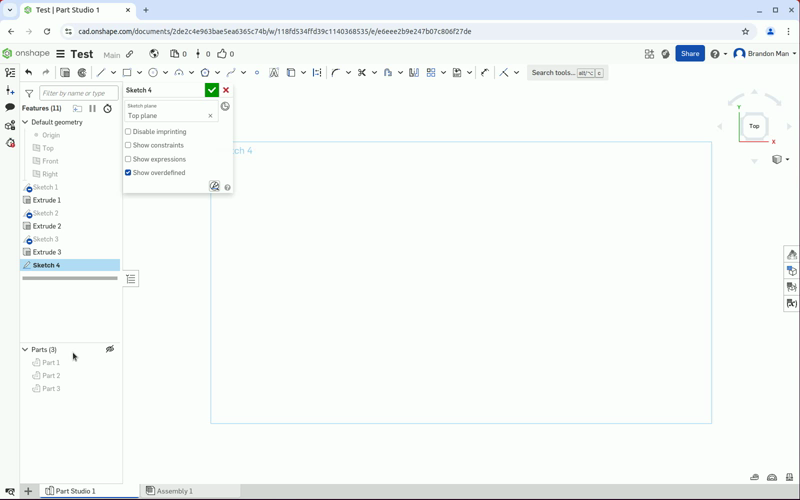
key(l)
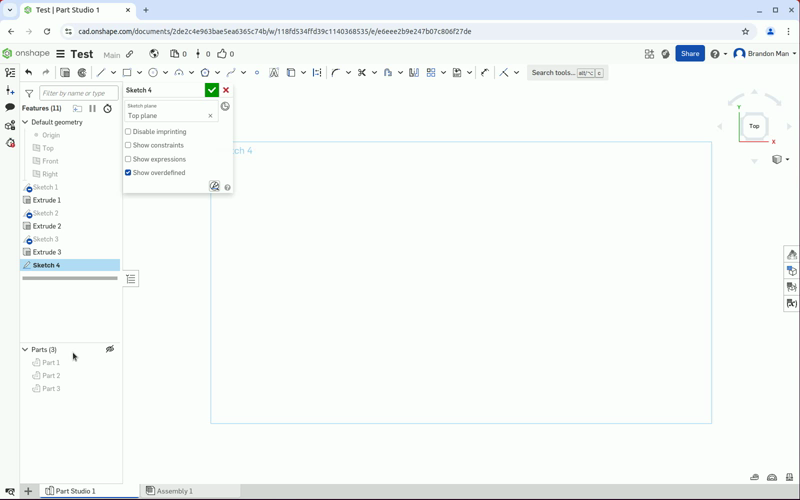
key_down(shift)
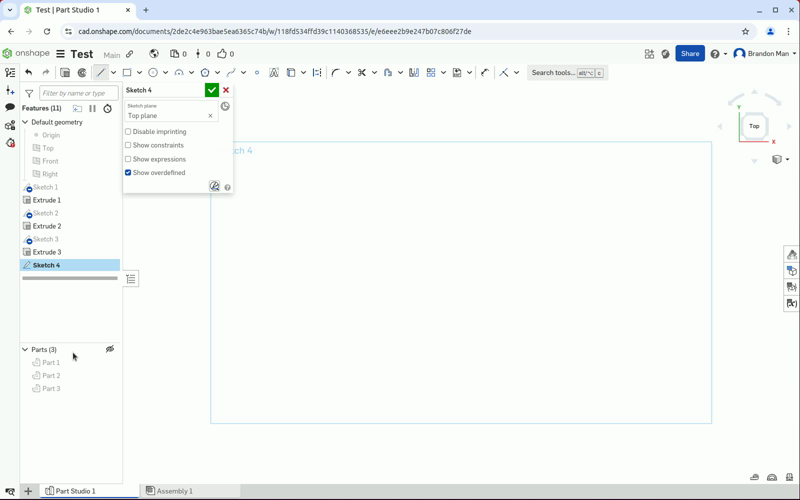
mouse_move(380, 357)
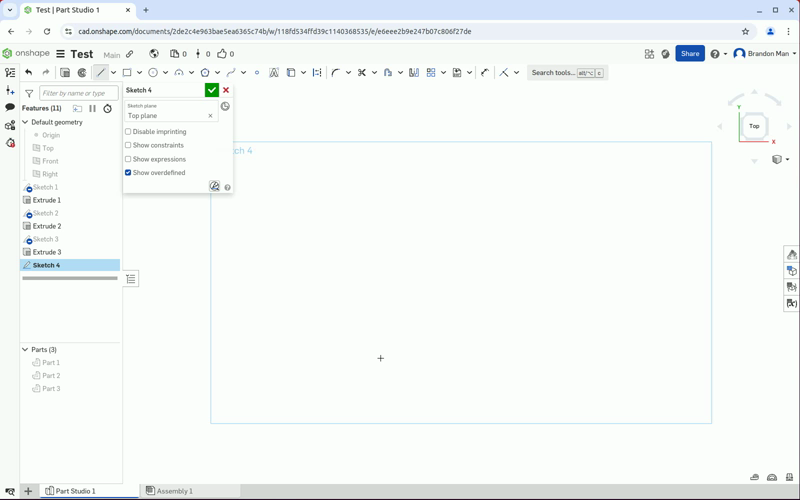
click(380, 357)
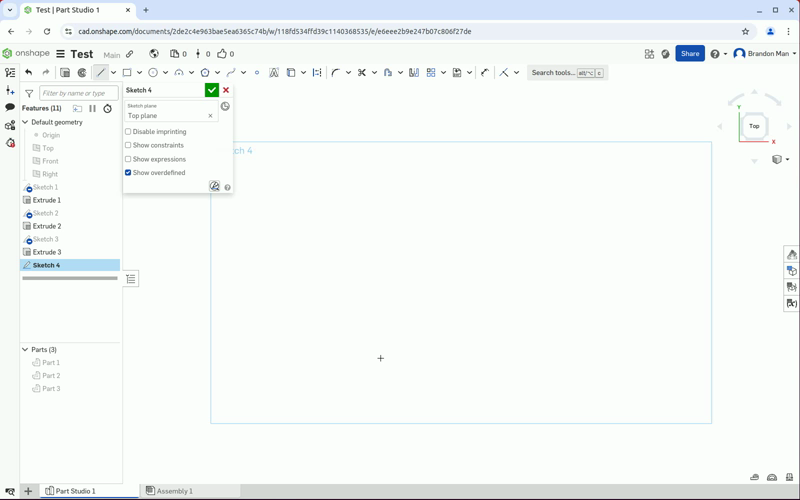
key_up(shift)
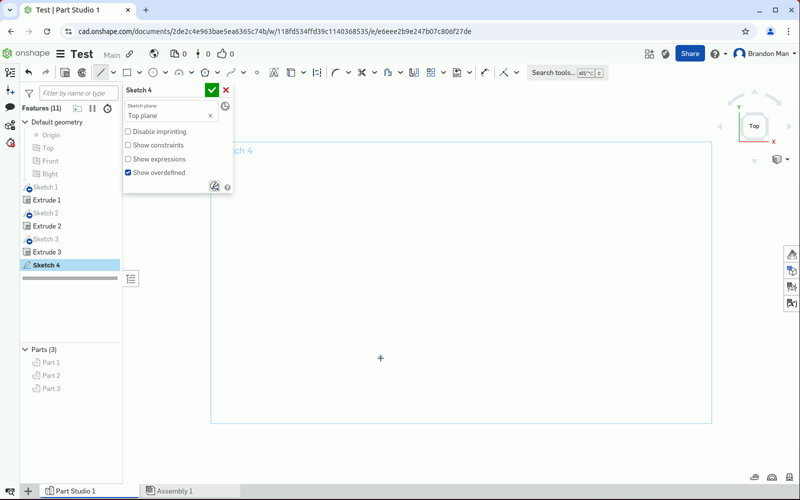
key_down(shift)
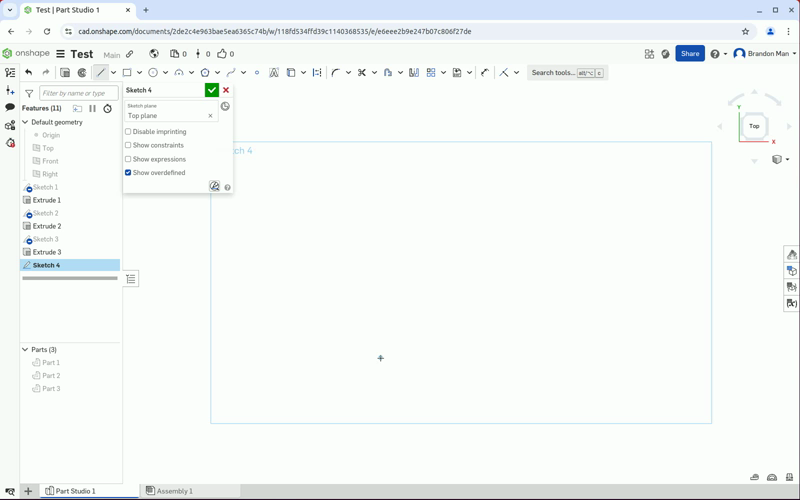
mouse_move(410, 357)
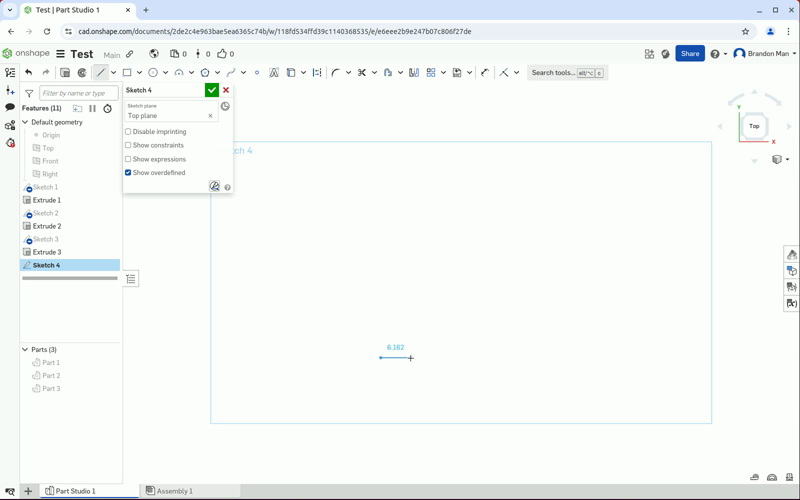
mouse_move(399, 362)
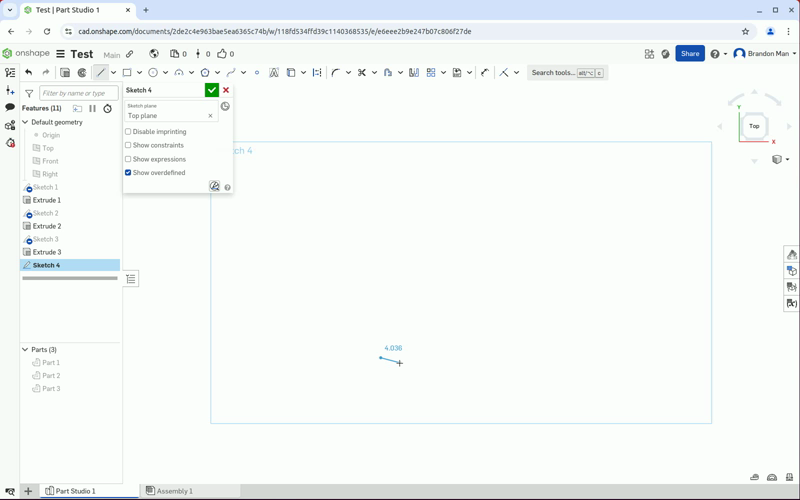
click(399, 362)
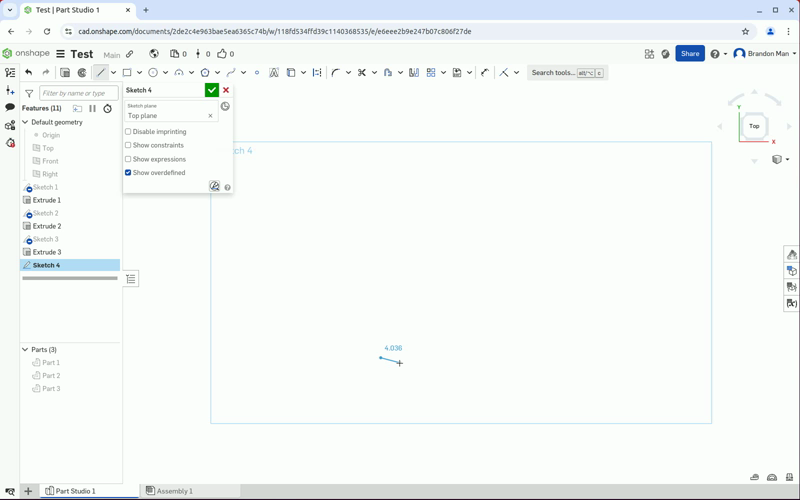
key_up(shift)
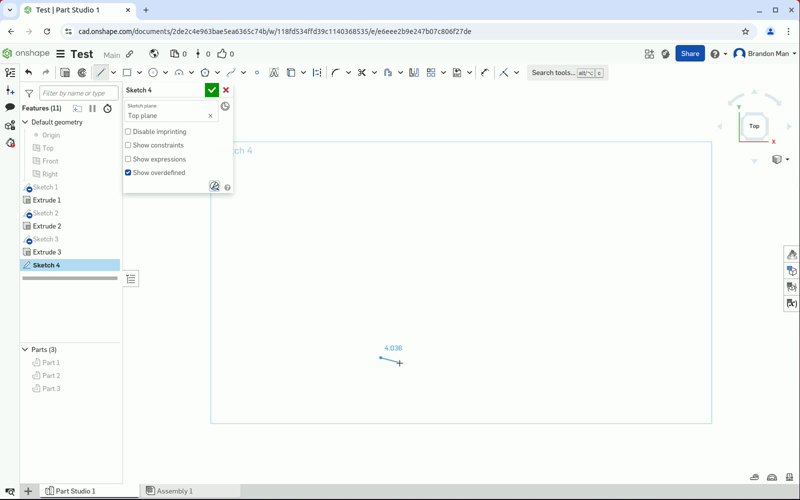
key_down(shift)
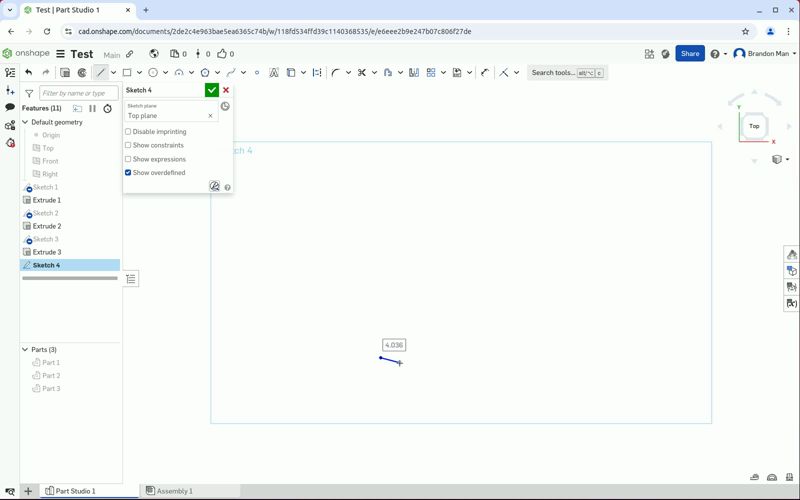
mouse_move(429, 362)
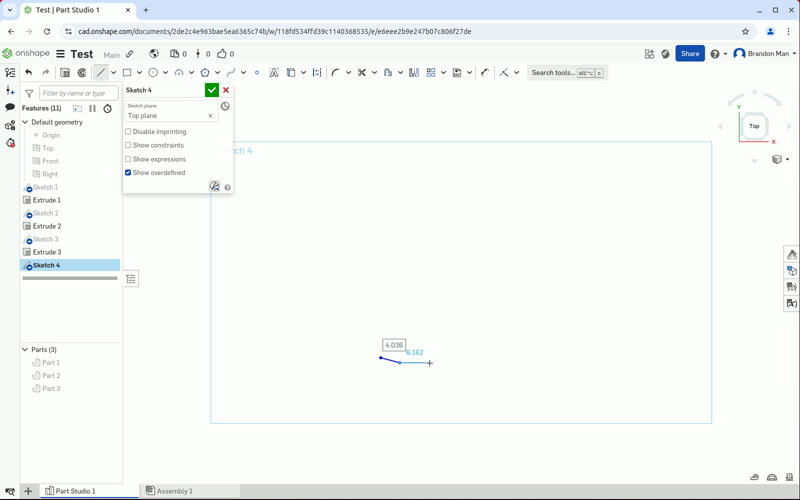
mouse_move(389, 323)
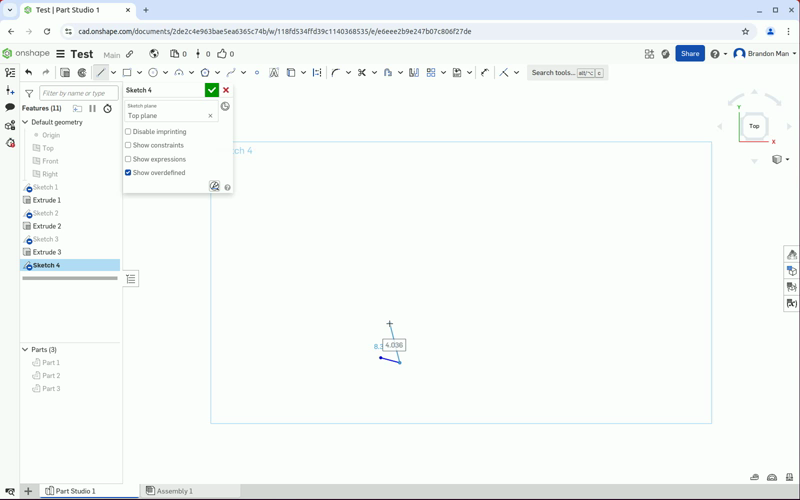
click(389, 323)
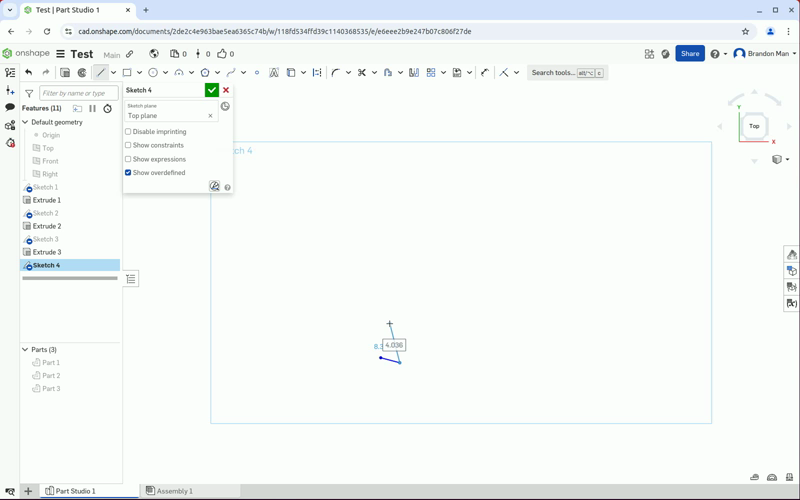
key_up(shift)
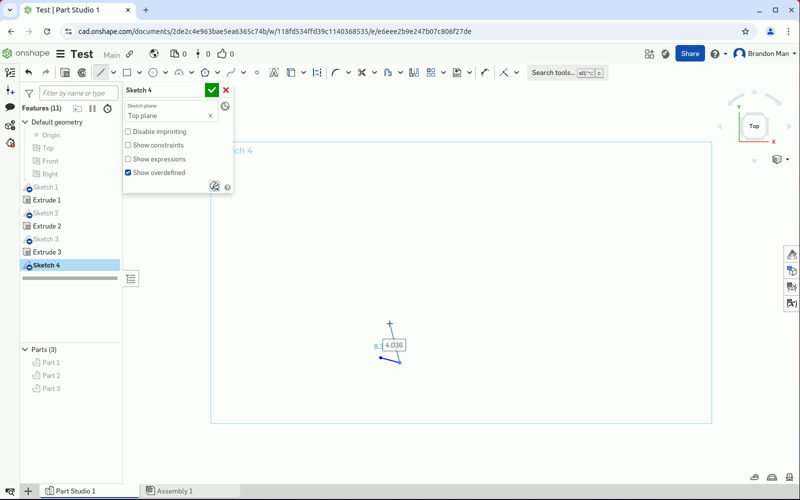
mouse_move(420, 323)
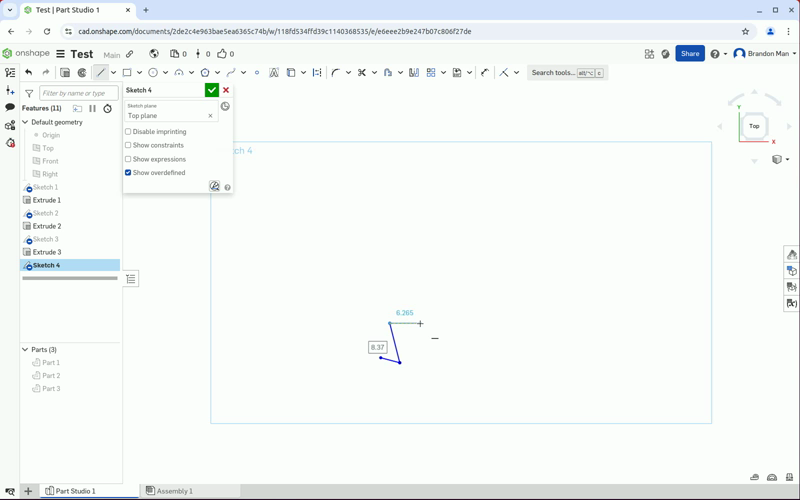
key_down(shift)
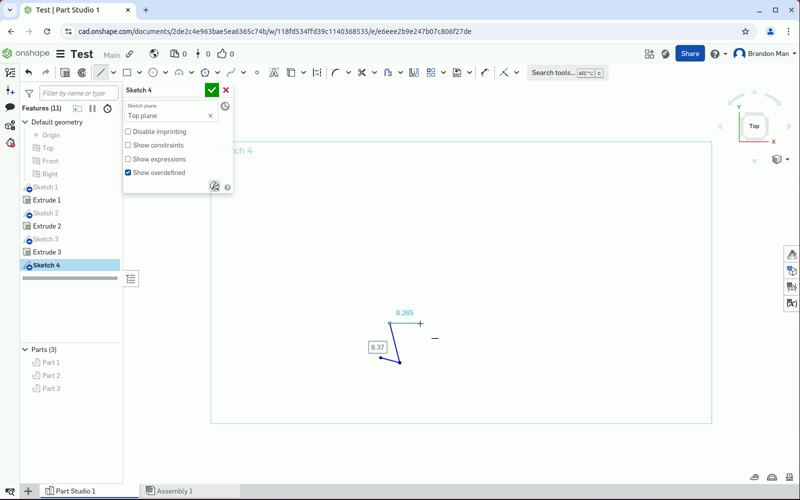
mouse_move(380, 357)
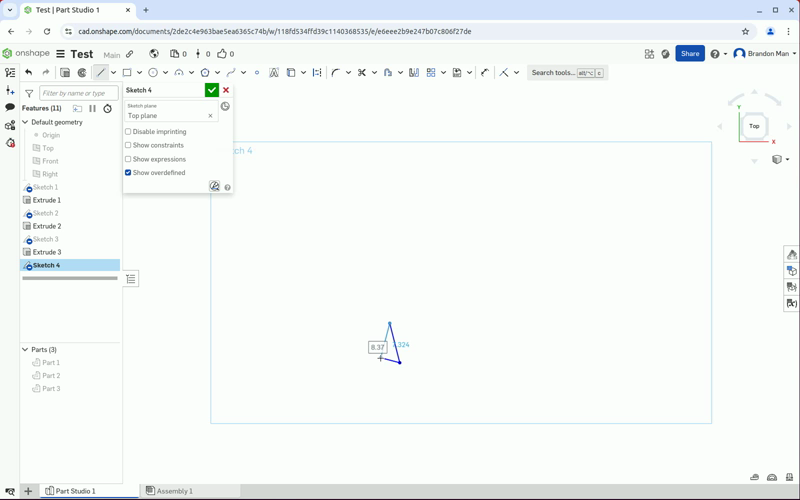
key_up(shift)
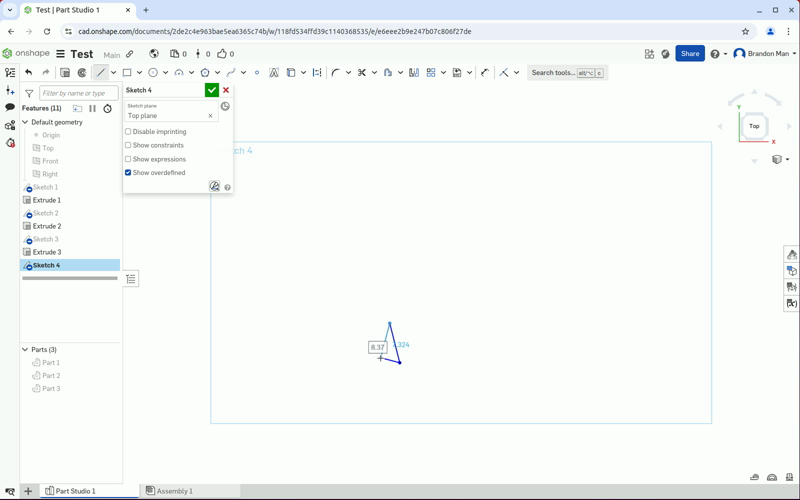
click(380, 357)
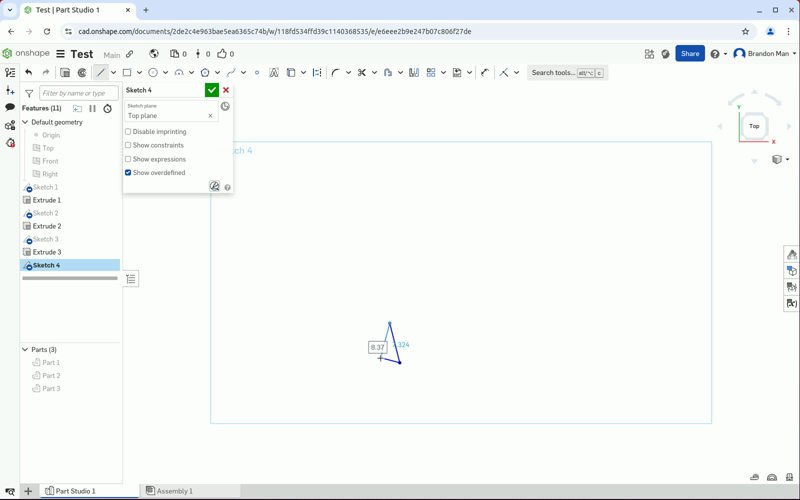
key(esc)
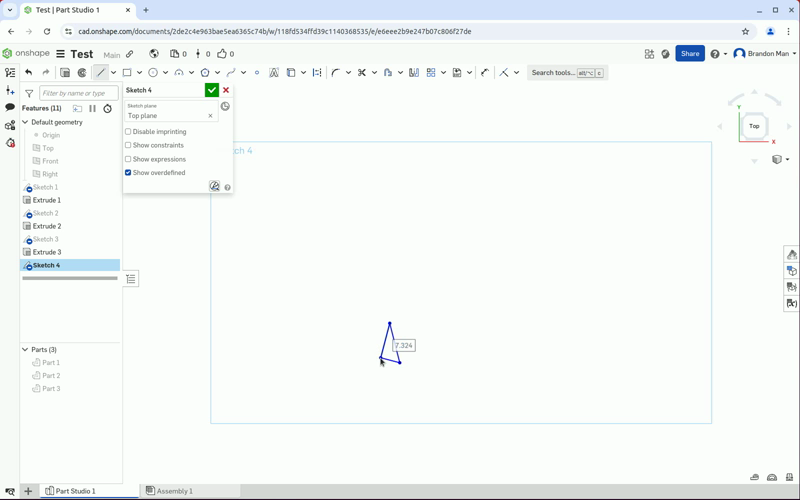
mouse_move(397, 358)
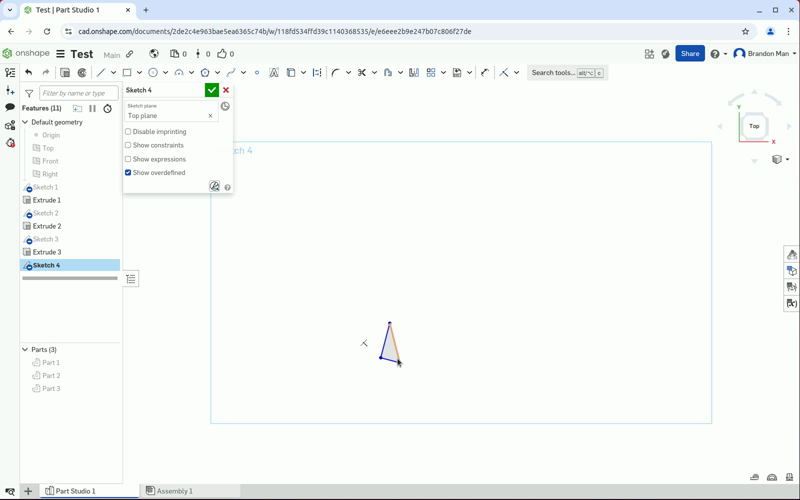
scroll(6)
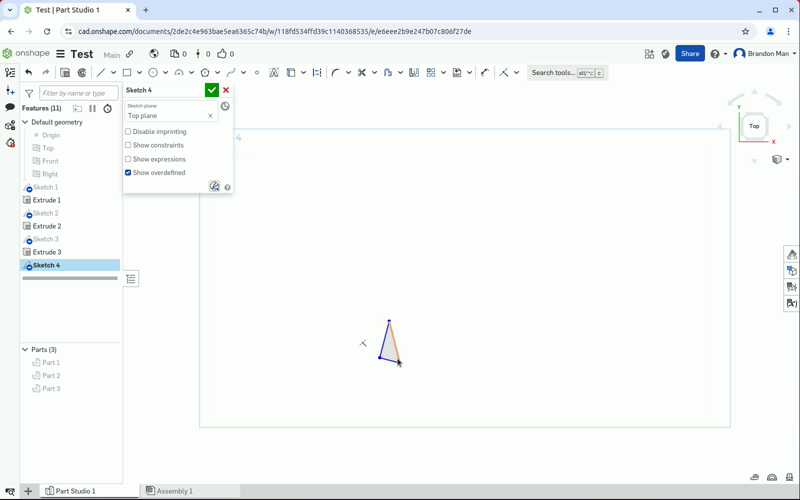
scroll(6)
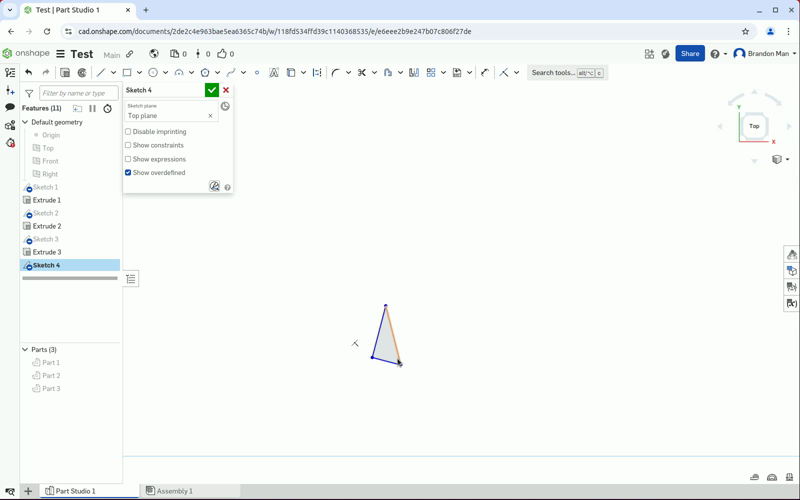
scroll(6)
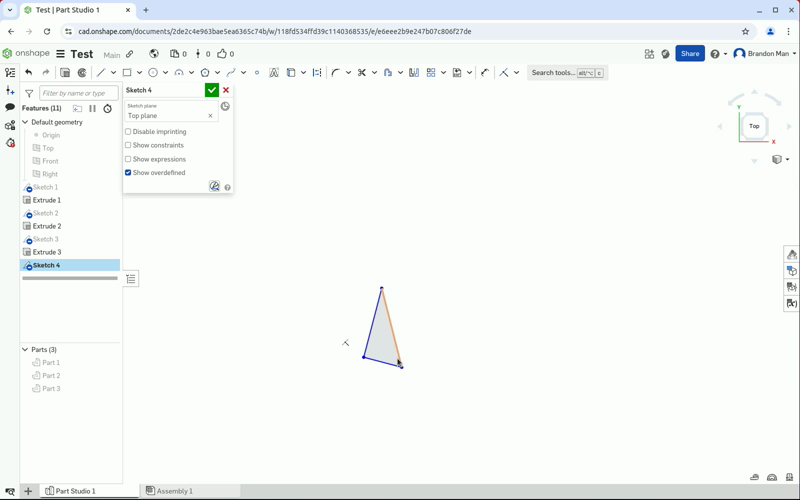
scroll(6)
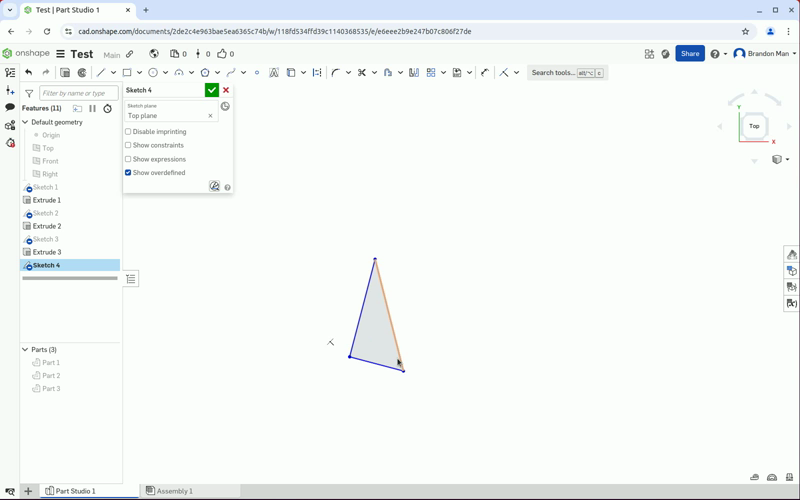
scroll(6)
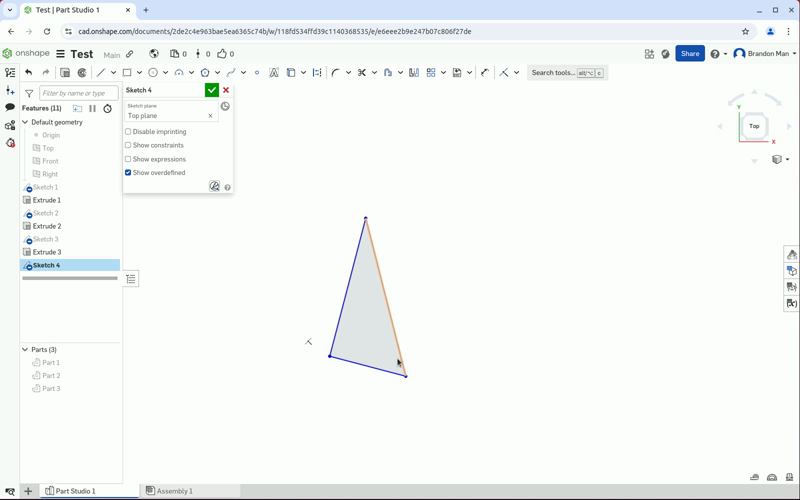
scroll(6)
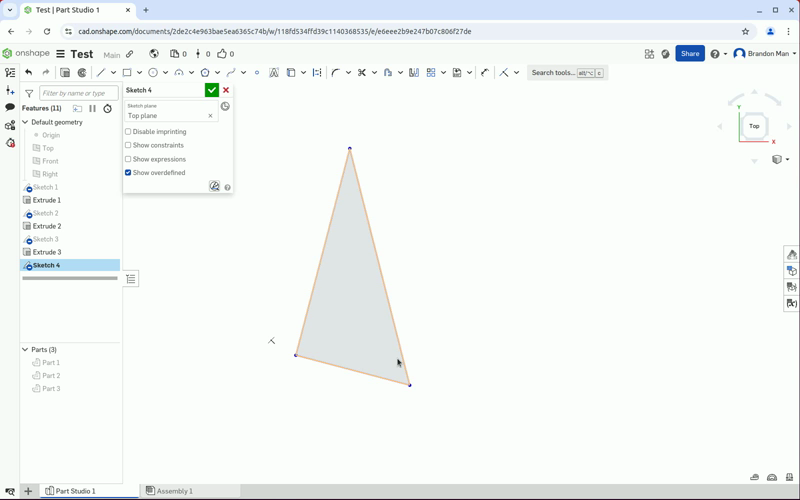
scroll(6)
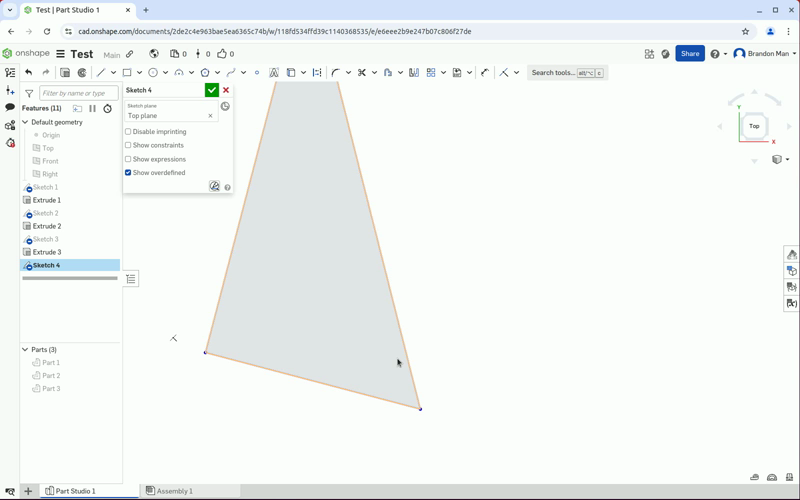
click(397, 358)
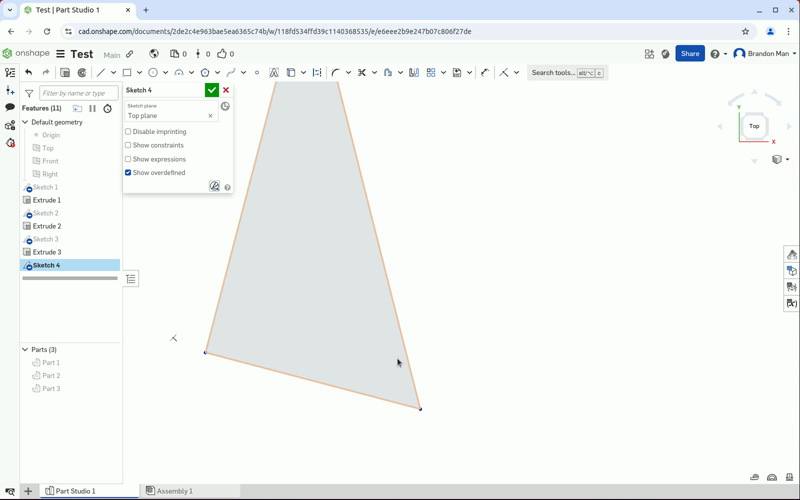
scroll(-6)
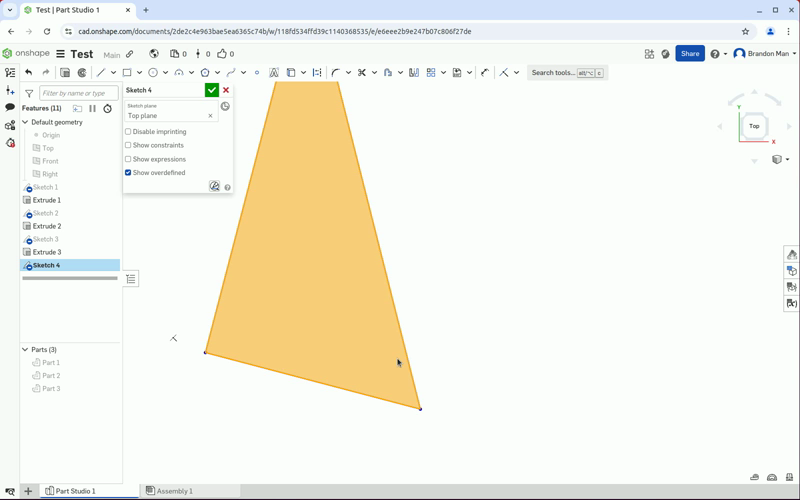
scroll(-6)
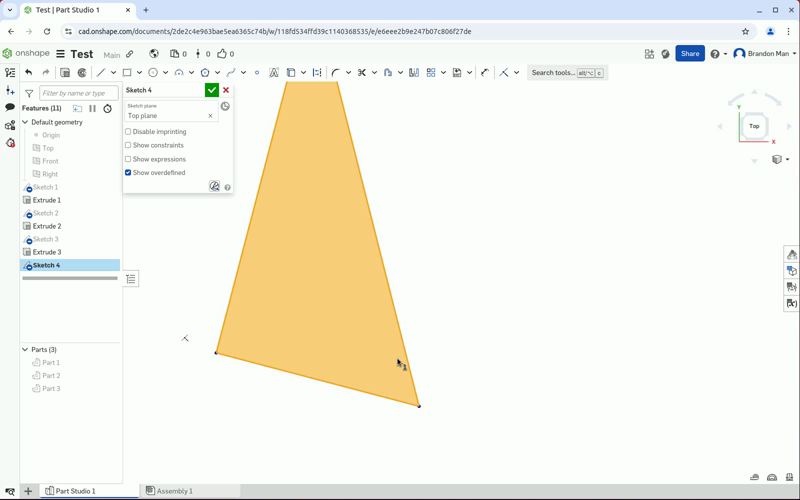
scroll(-6)
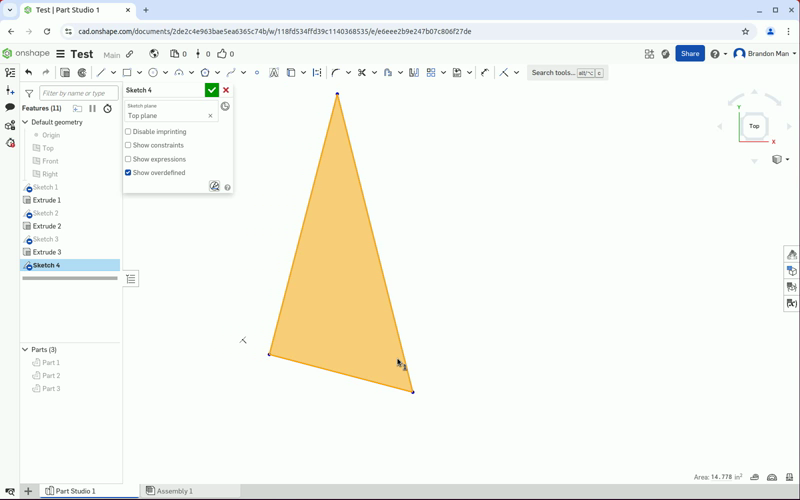
scroll(-6)
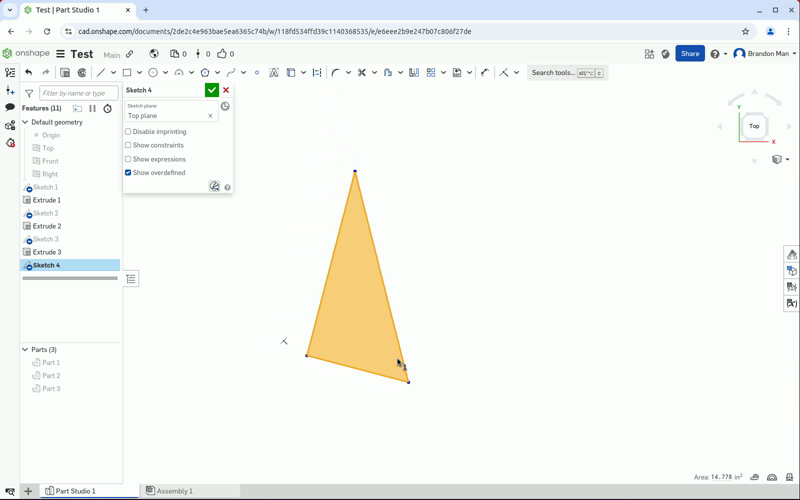
scroll(-6)
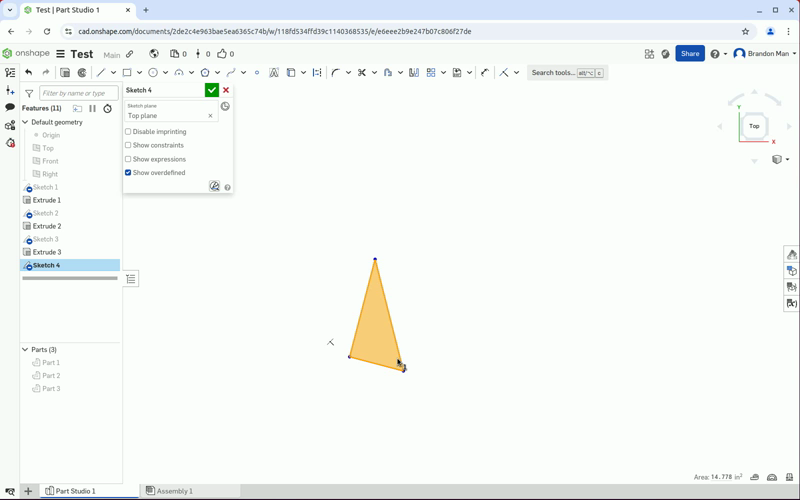
scroll(-6)
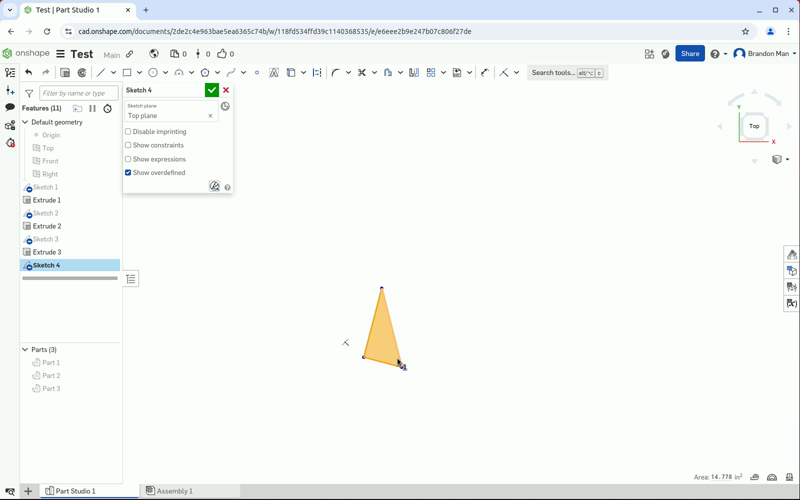
scroll(-6)
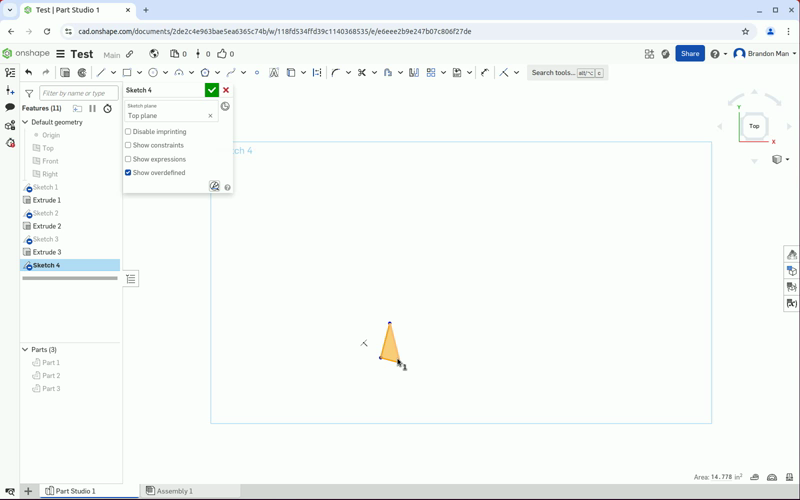
mouse_move(73, 352)
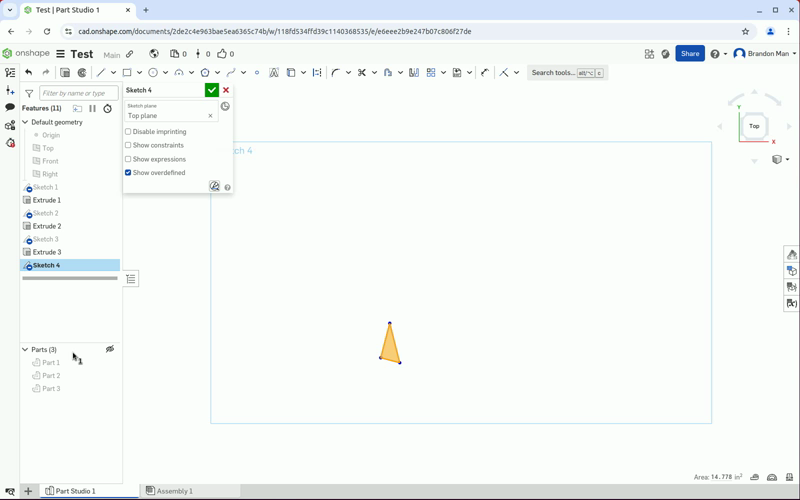
key(shift+y)
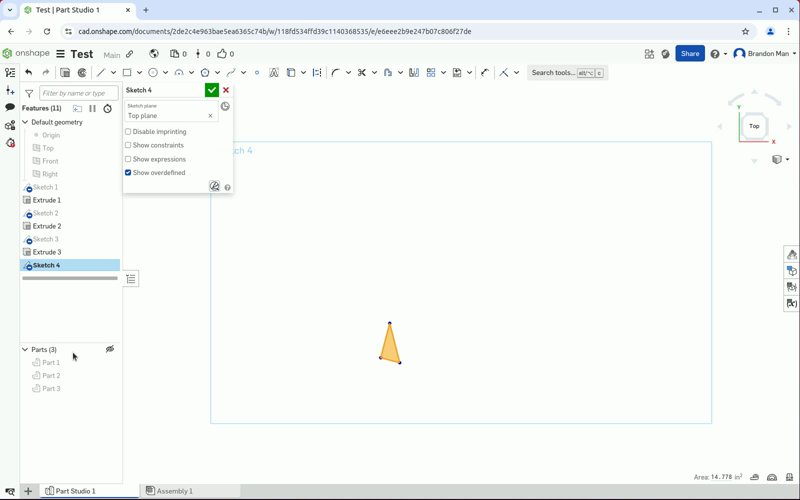
key(shift+e)
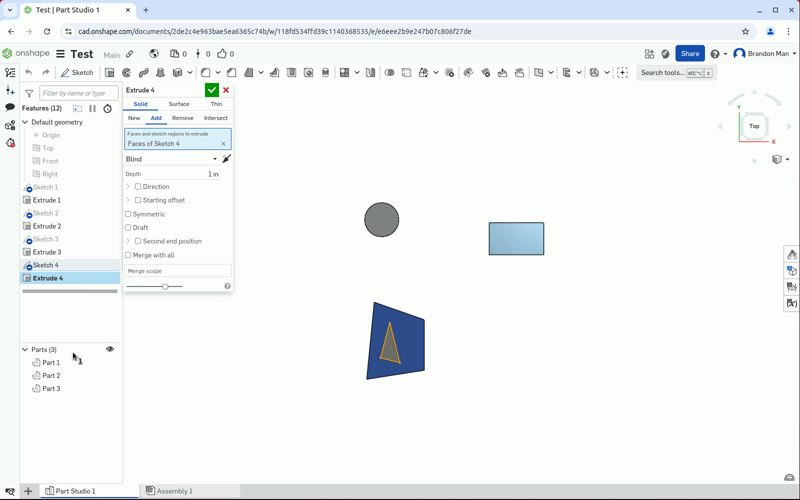
mouse_move(143, 106)
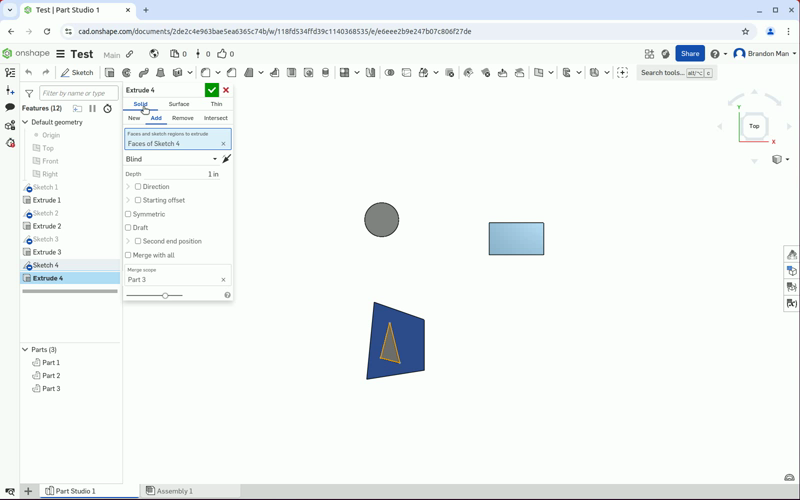
click(143, 106)
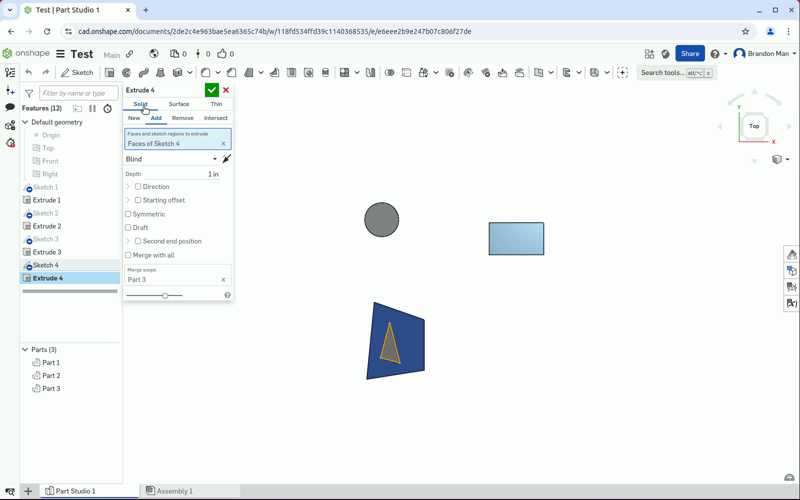
mouse_move(137, 120)
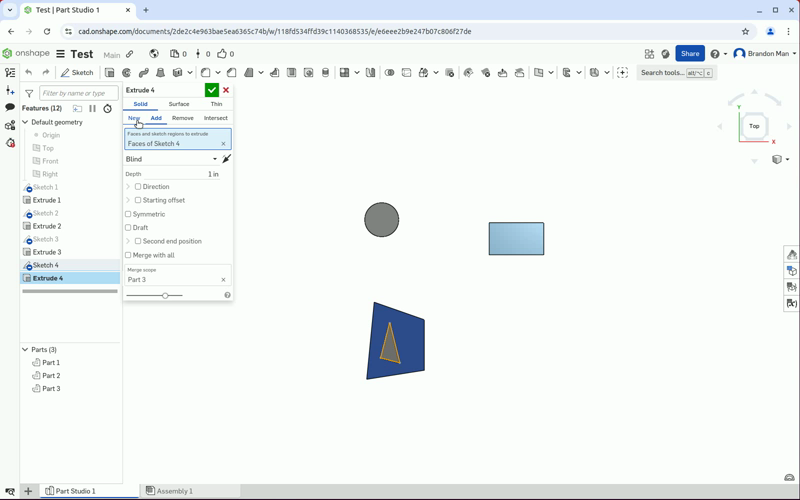
click(137, 120)
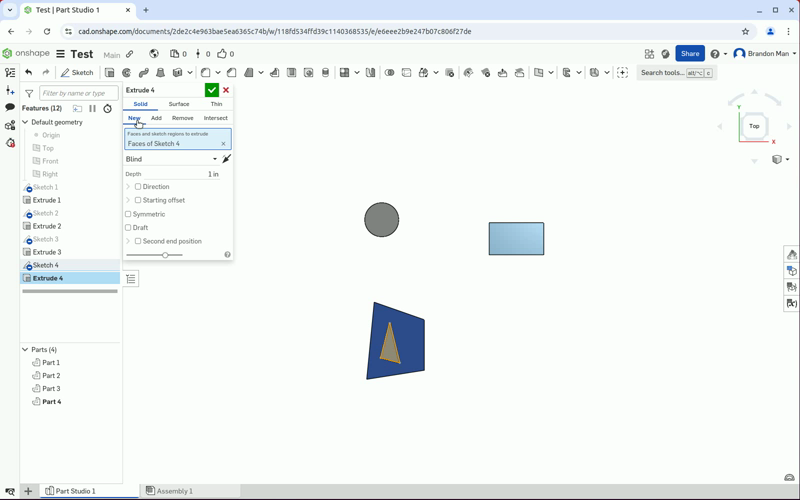
key(tab, 4)
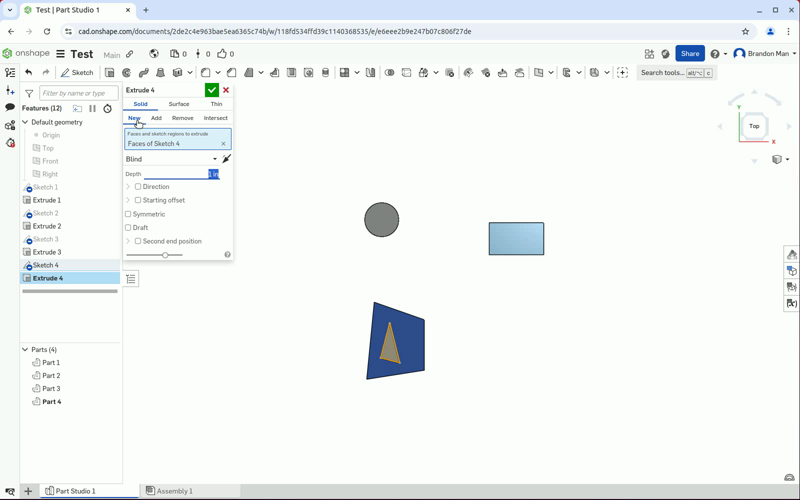
text(17.09)
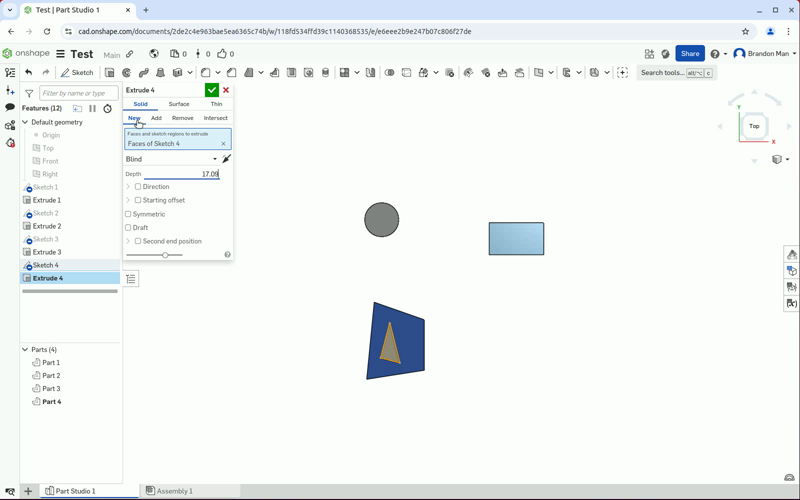
key(enter)
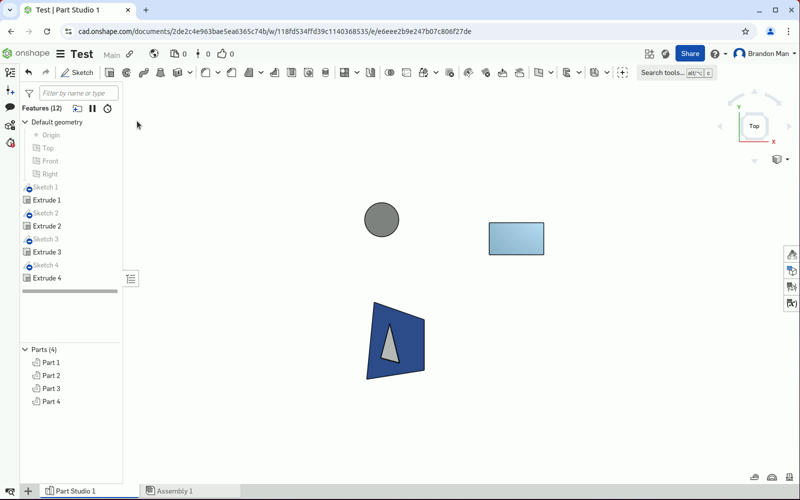
key(shift+h)
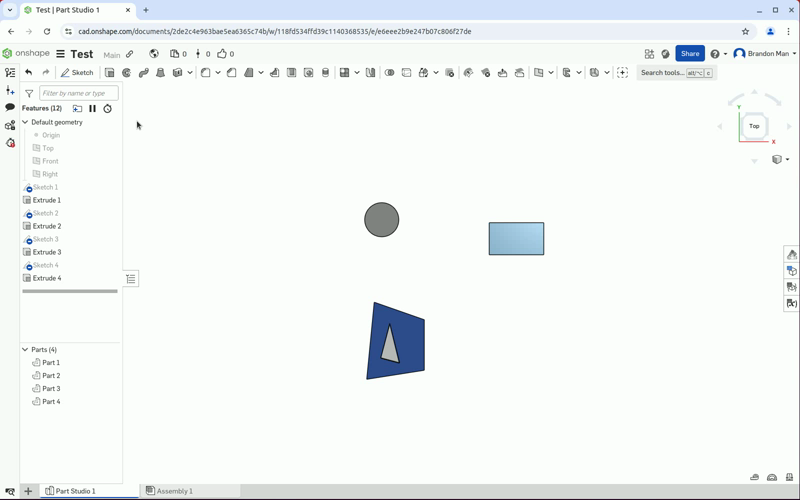
key(shift+h)
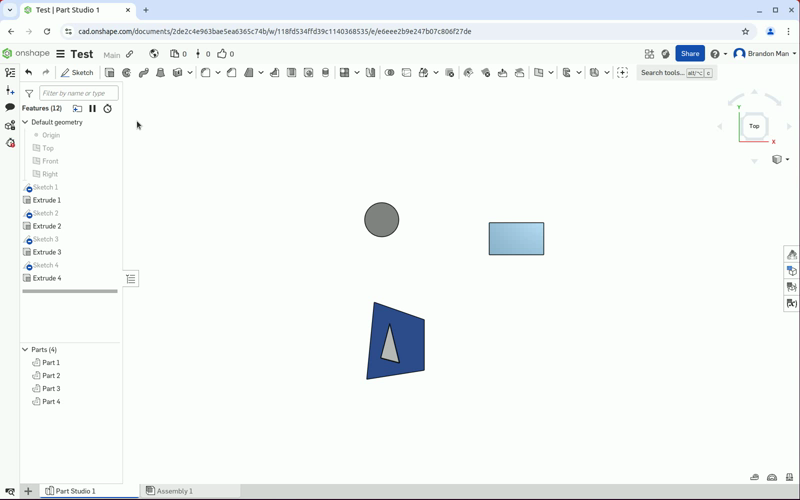
mouse_move(73, 189)
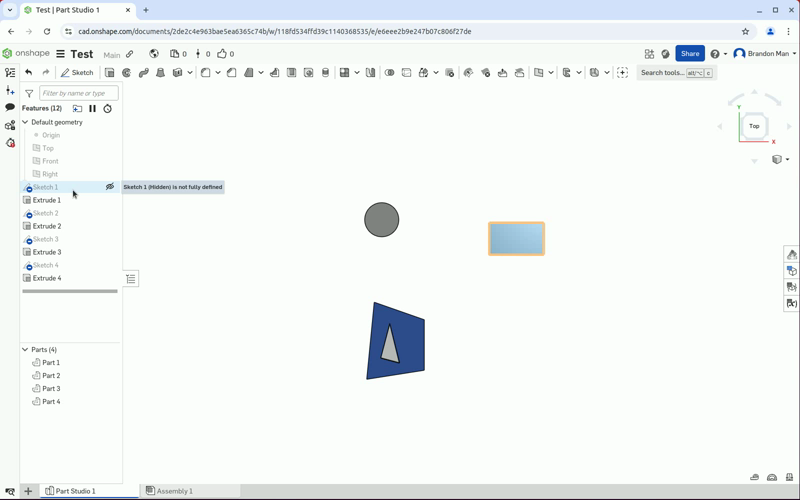
click(73, 189)
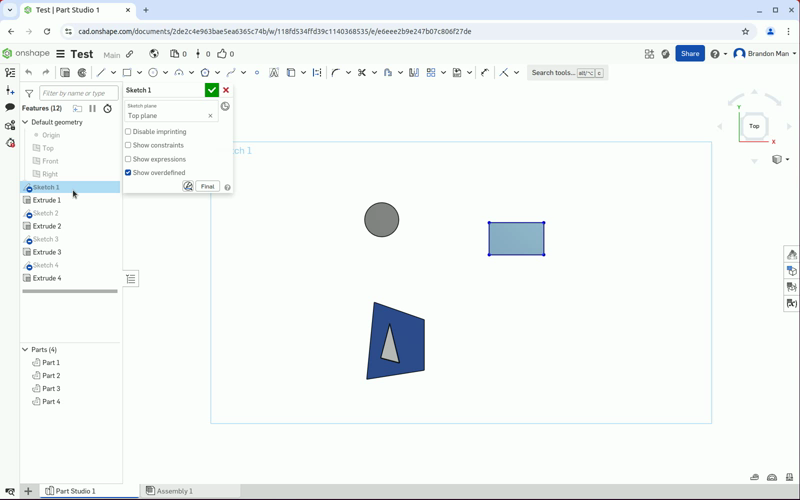
mouse_move(229, 92)
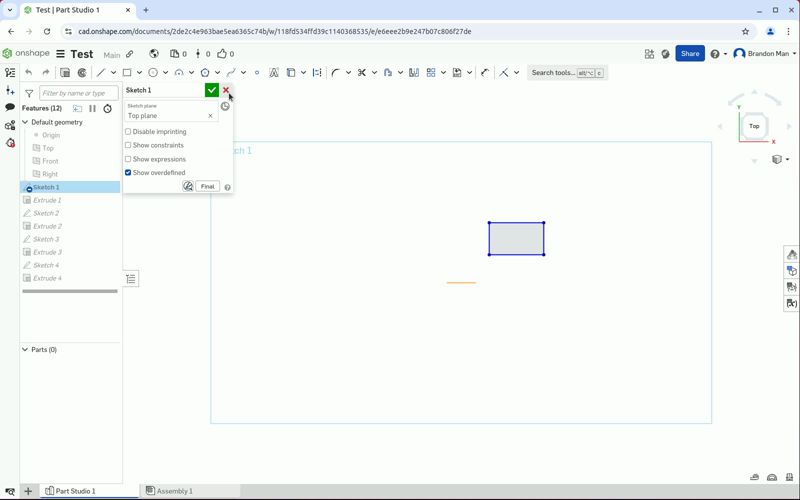
click(229, 92)
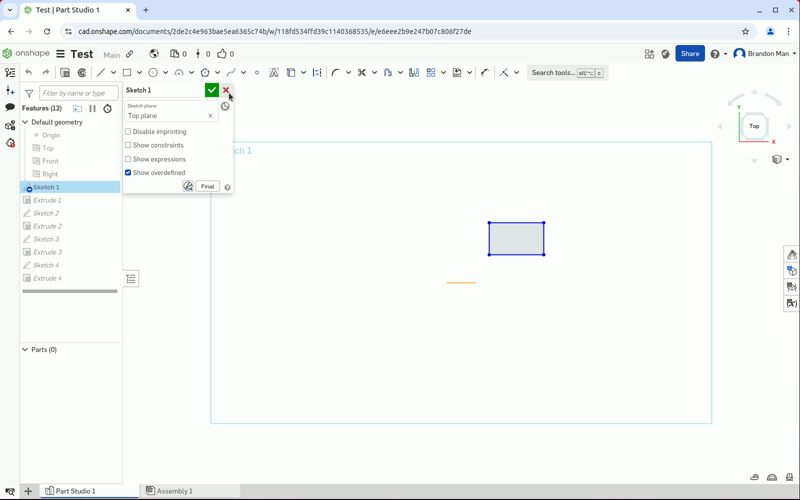
key(shift+s)
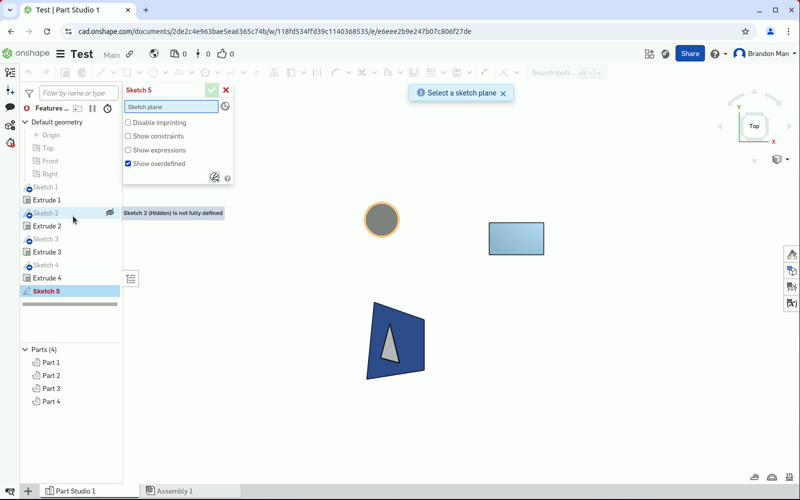
scroll(3)
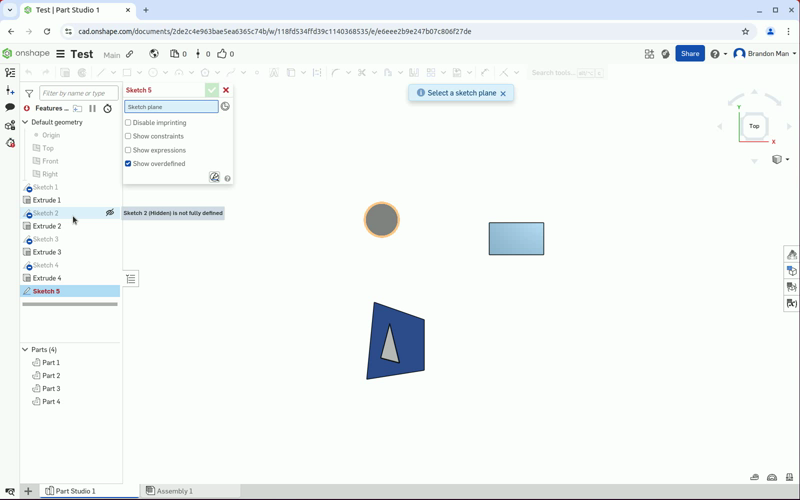
mouse_move(73, 150)
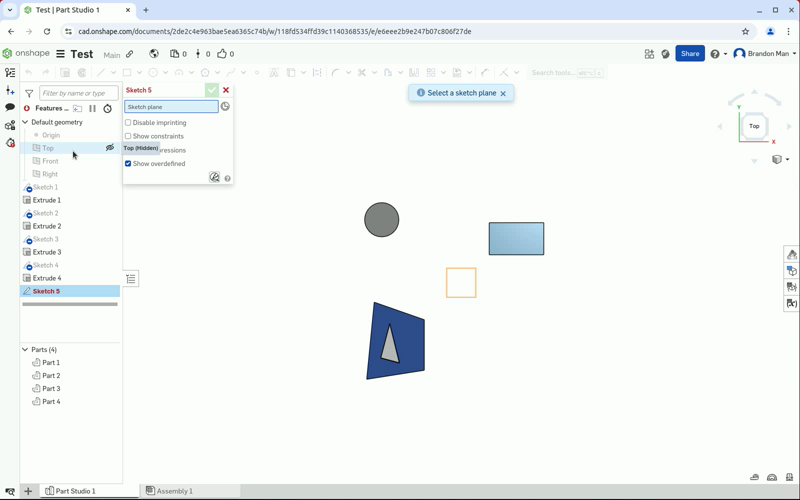
click(73, 150)
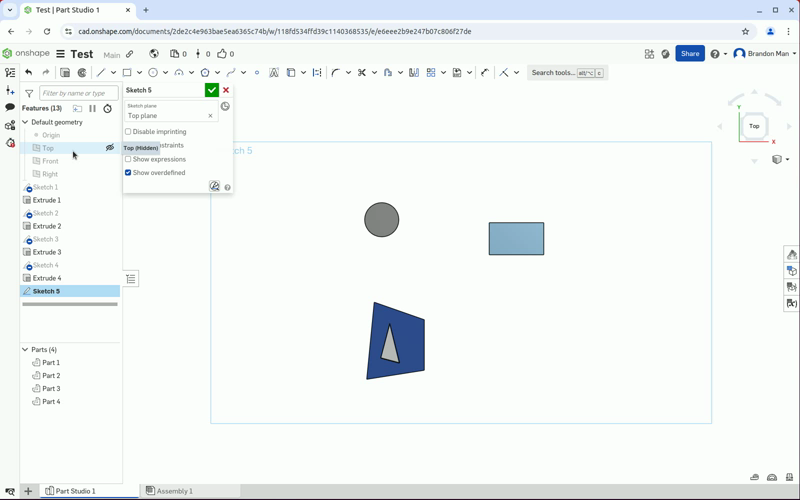
mouse_move(73, 352)
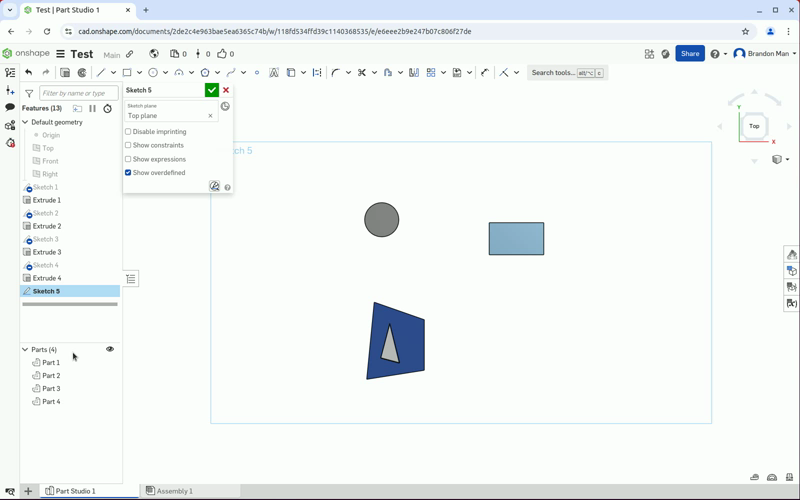
key(y)
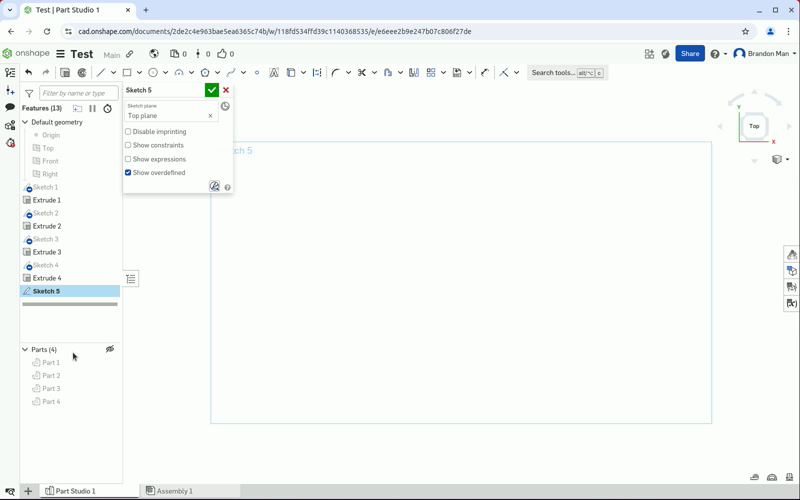
key(l)
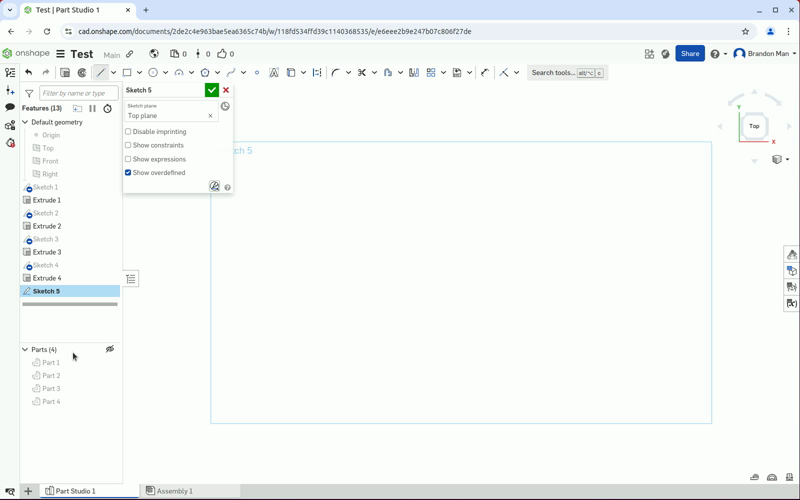
key_down(shift)
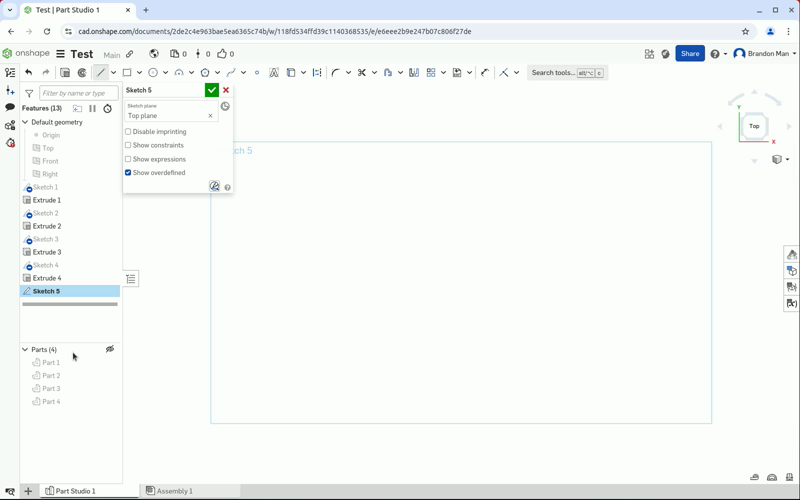
mouse_move(380, 357)
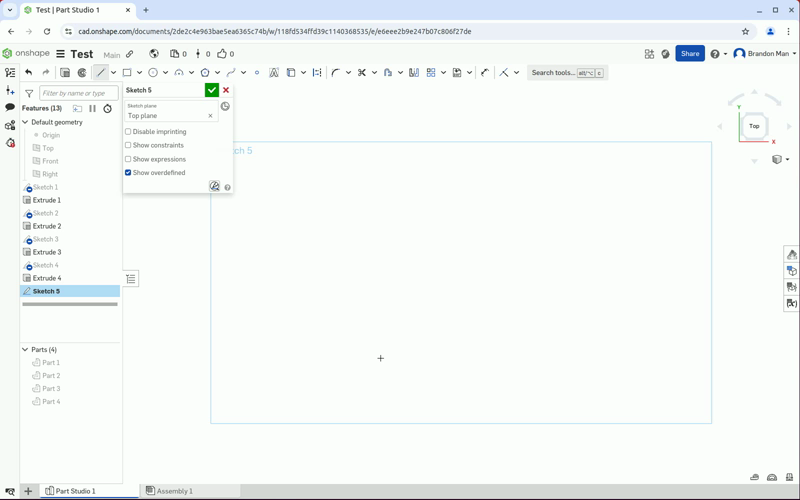
click(380, 357)
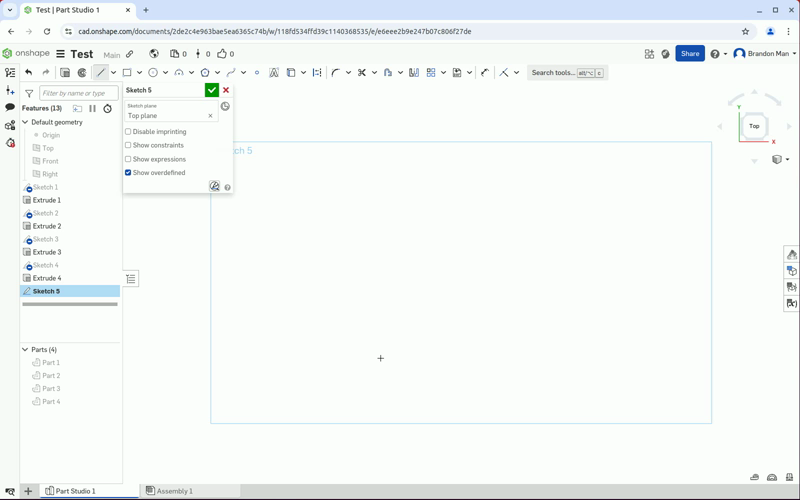
key_up(shift)
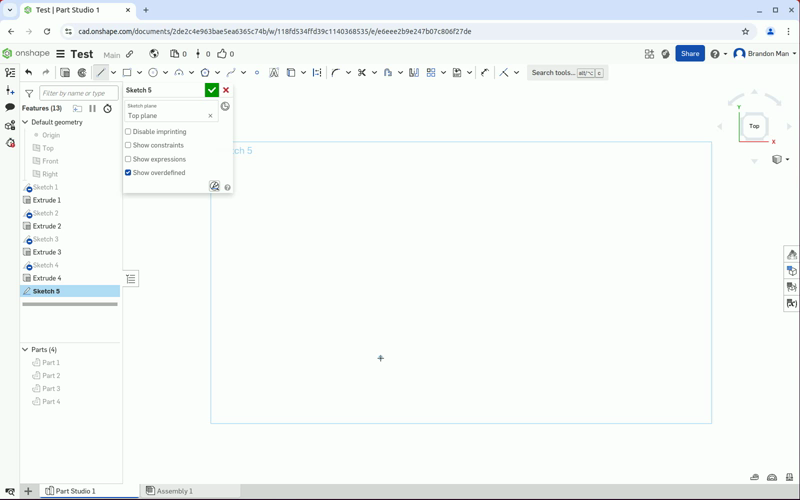
key_down(shift)
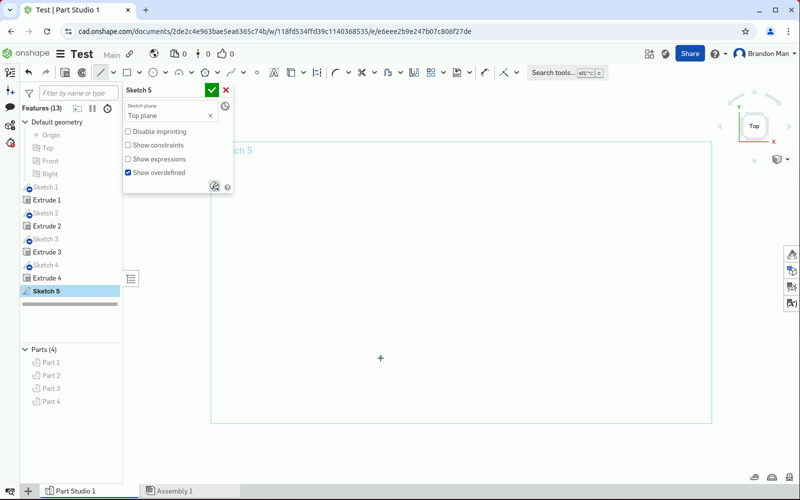
mouse_move(410, 357)
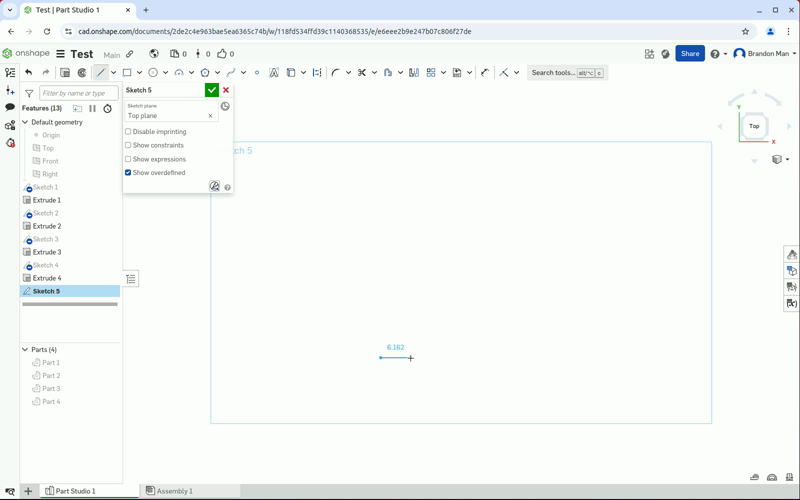
mouse_move(399, 362)
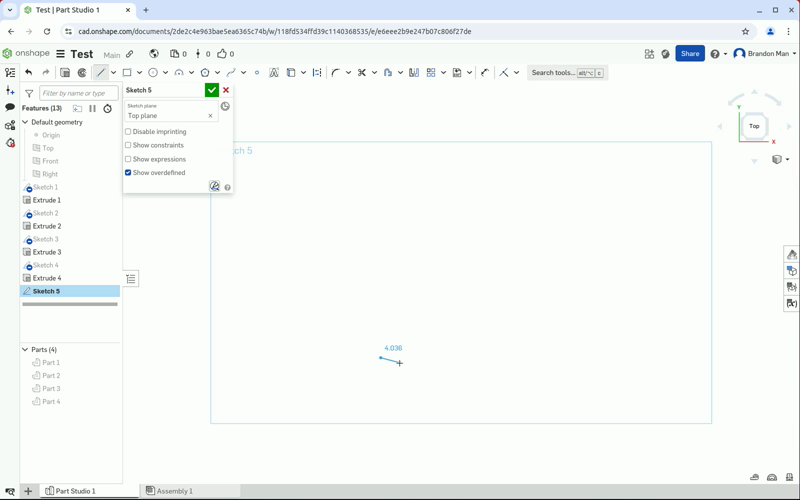
click(399, 362)
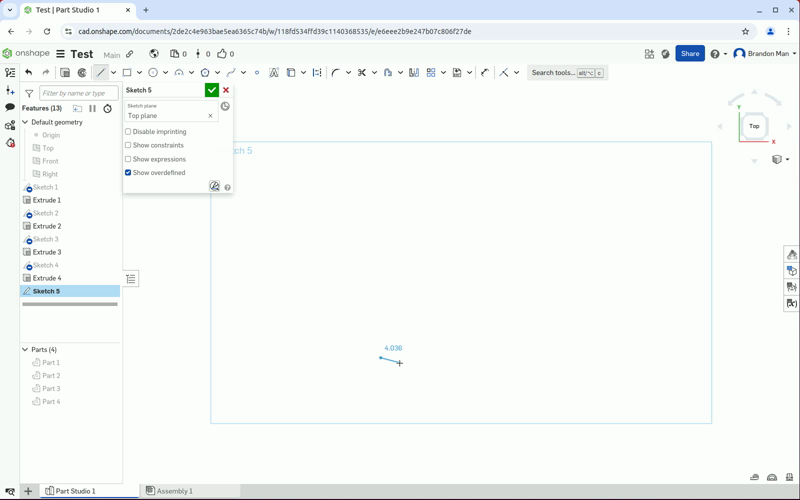
key_up(shift)
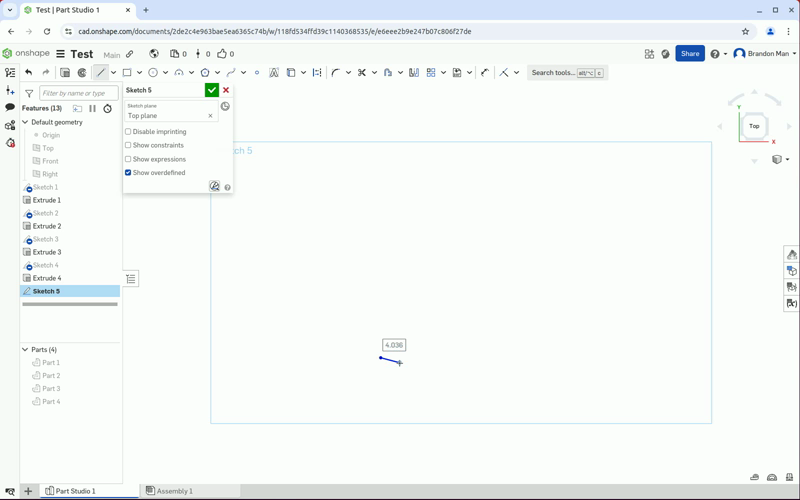
key_down(shift)
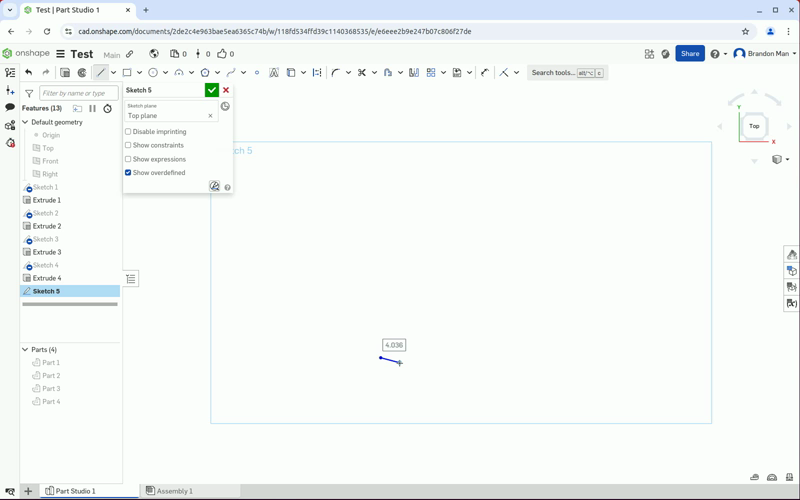
mouse_move(429, 362)
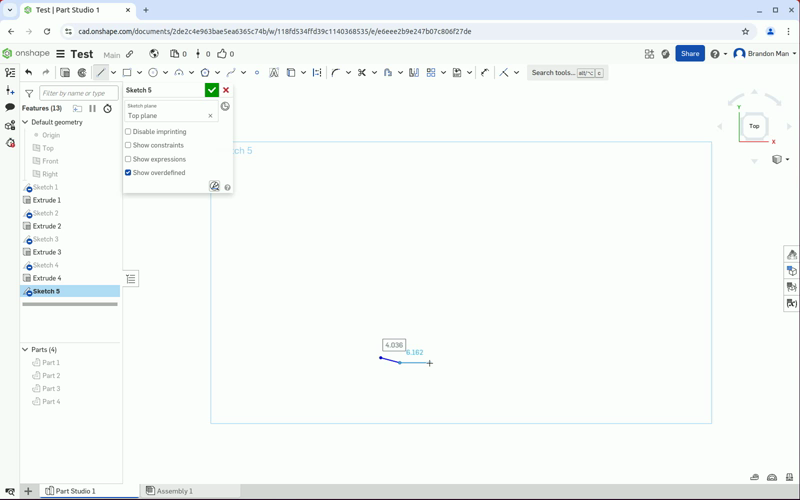
mouse_move(389, 323)
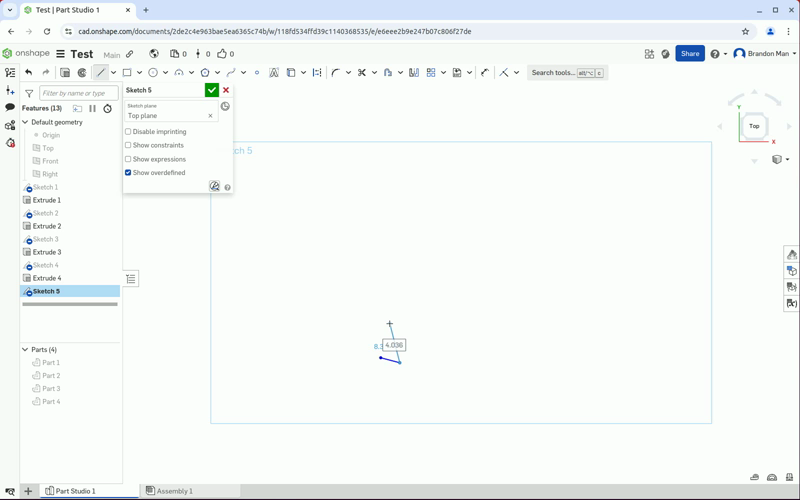
click(389, 323)
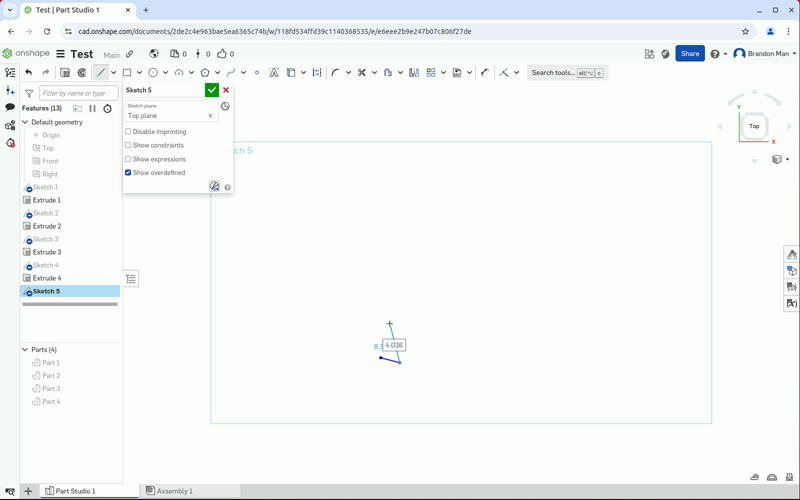
key_up(shift)
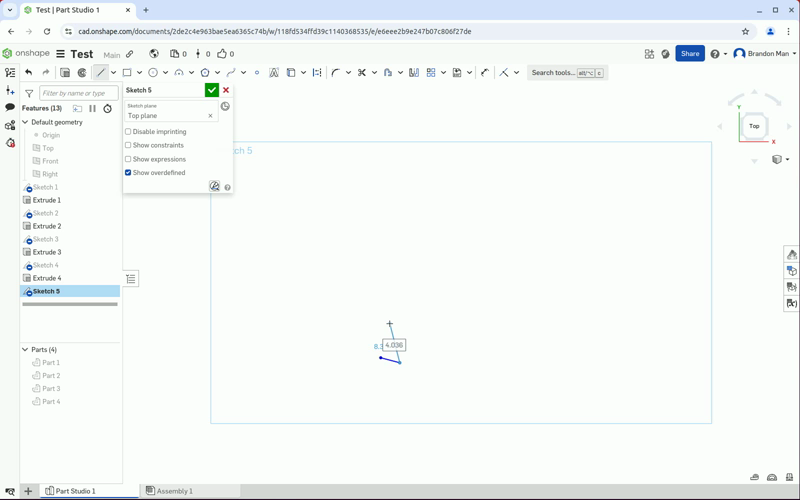
mouse_move(420, 323)
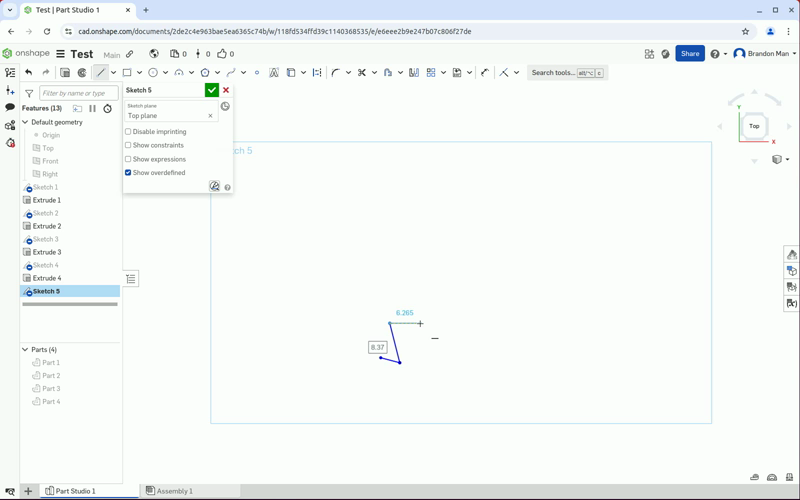
key_down(shift)
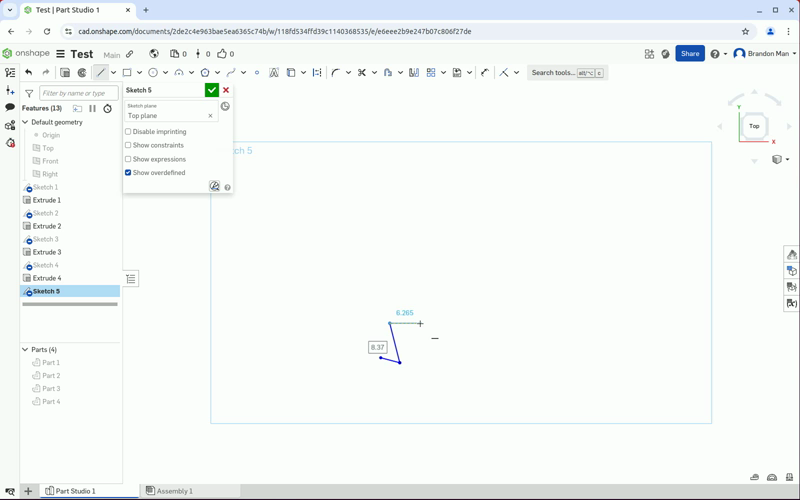
mouse_move(380, 357)
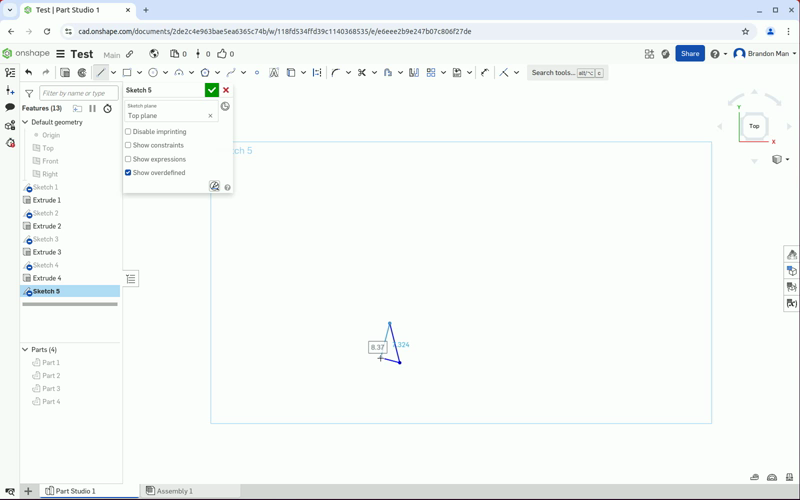
key_up(shift)
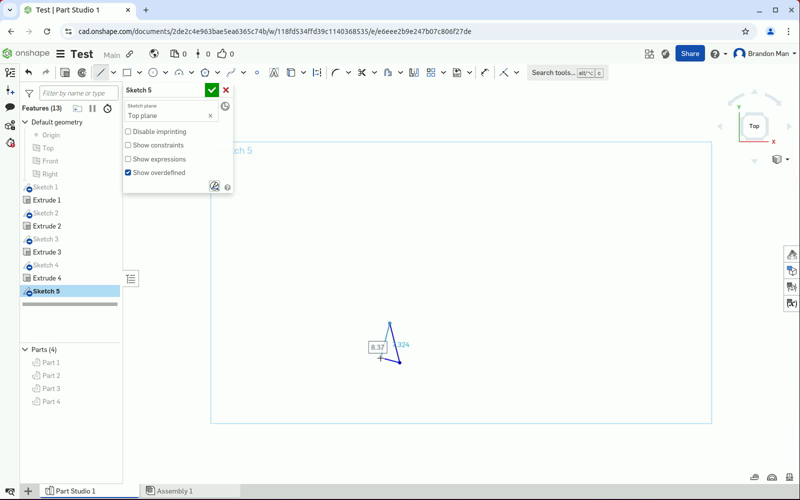
click(380, 357)
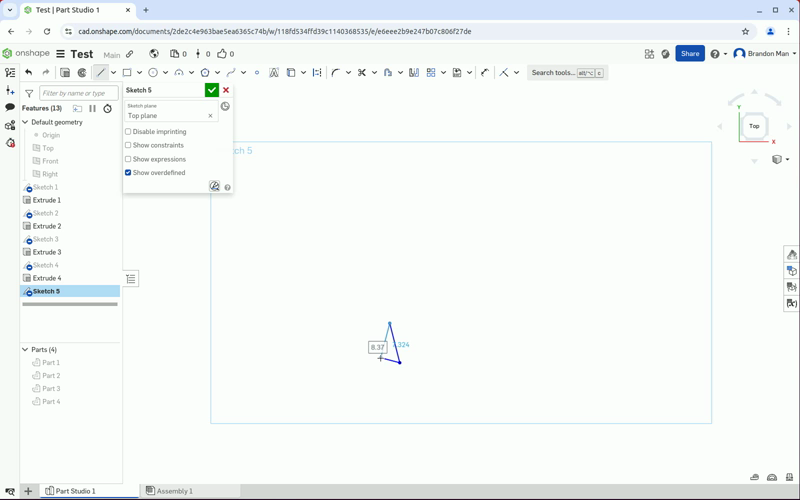
key(esc)
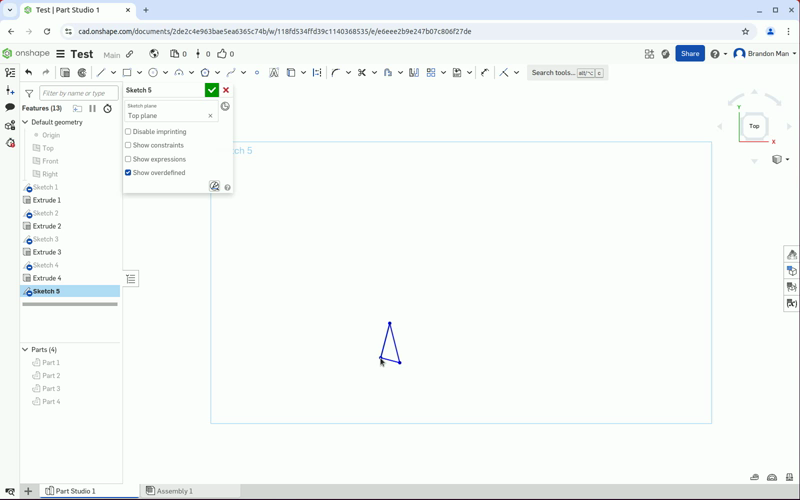
mouse_move(390, 327)
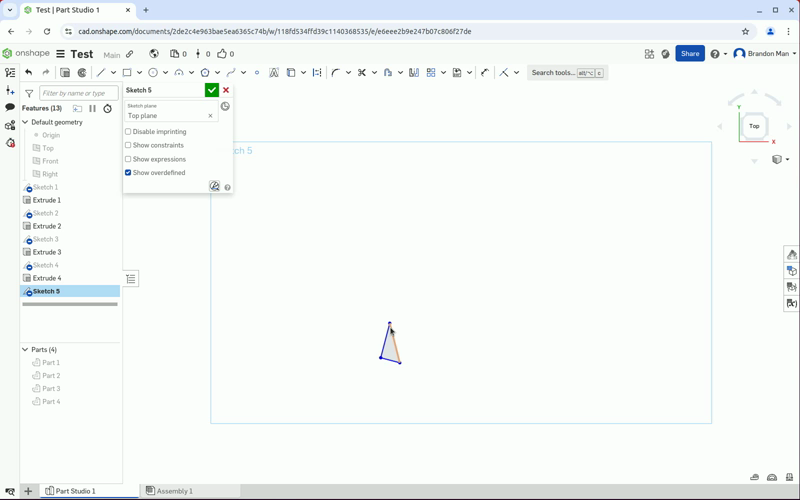
scroll(6)
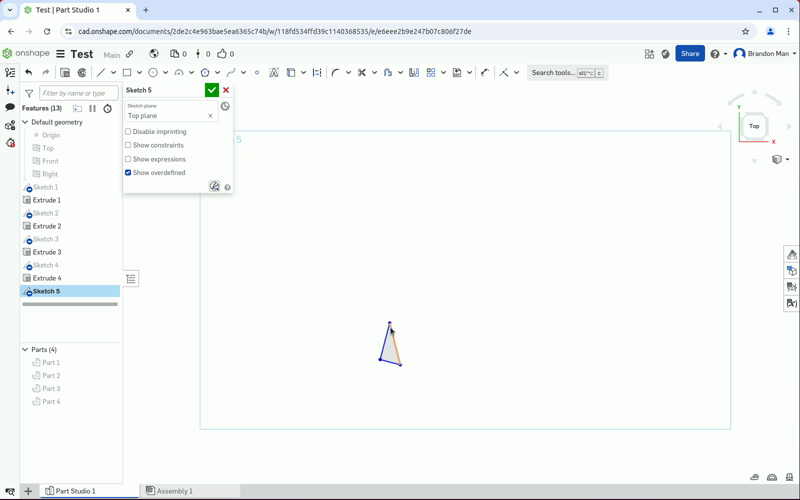
scroll(6)
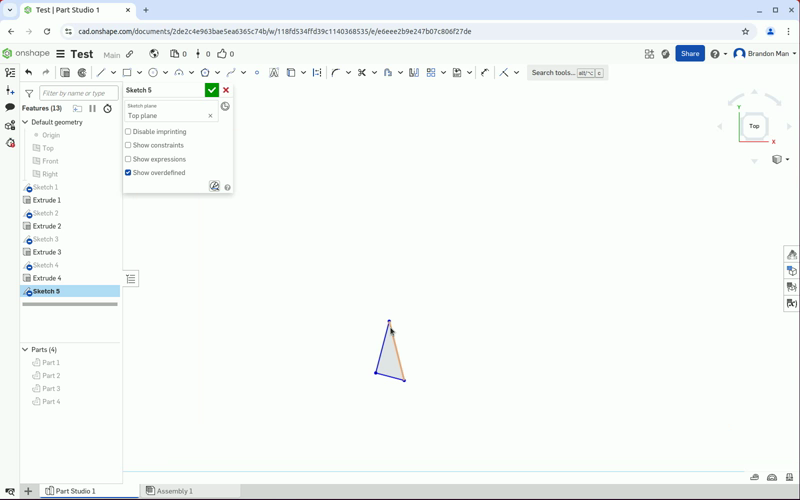
scroll(6)
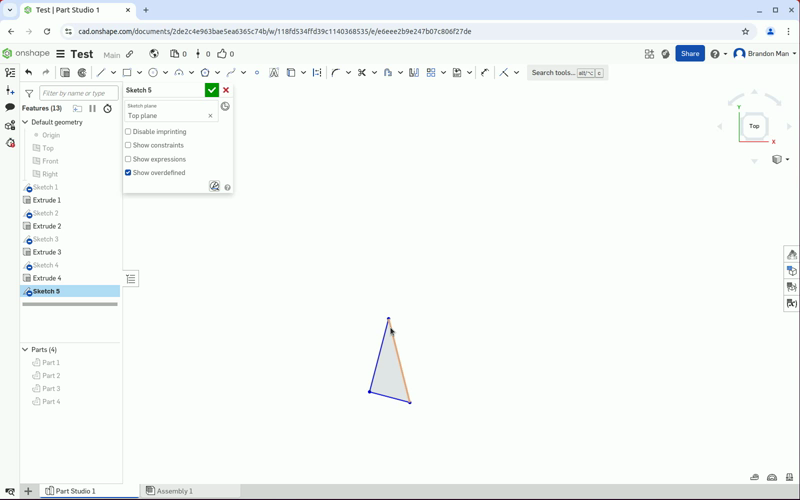
scroll(6)
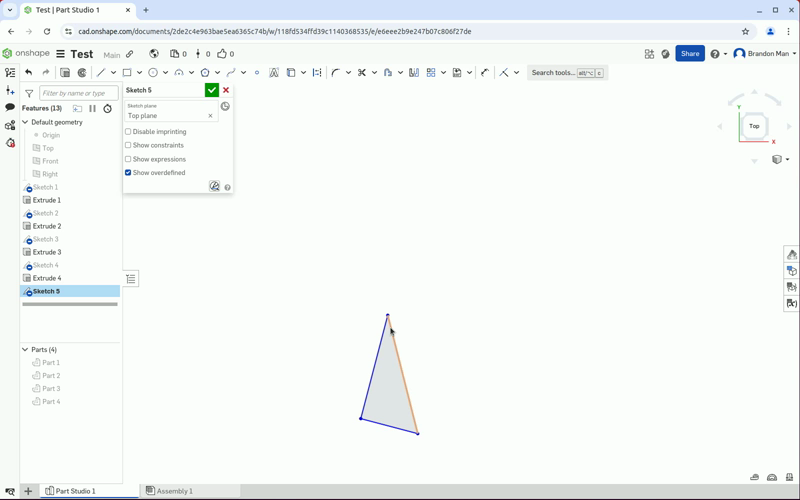
scroll(6)
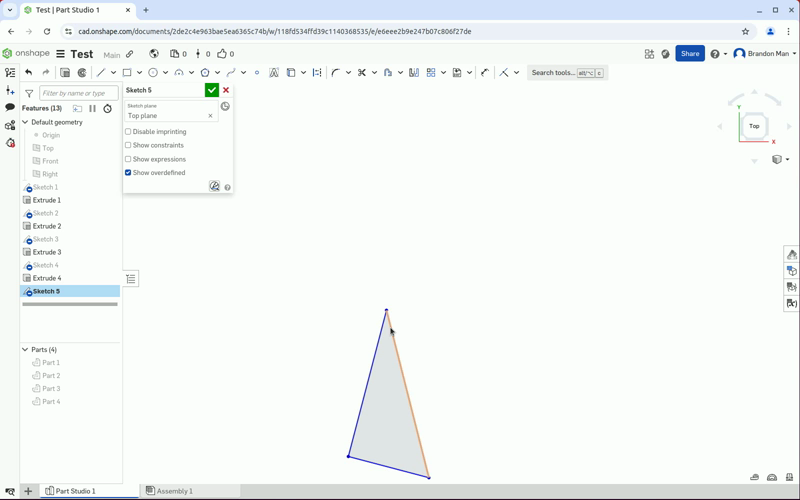
scroll(6)
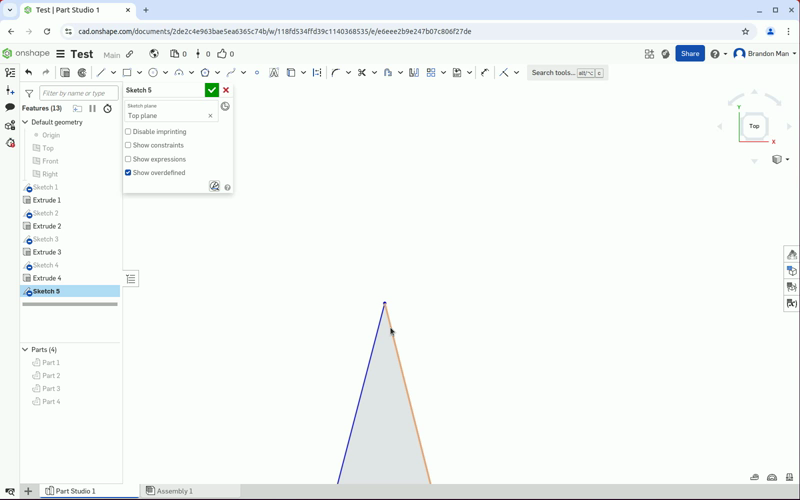
scroll(6)
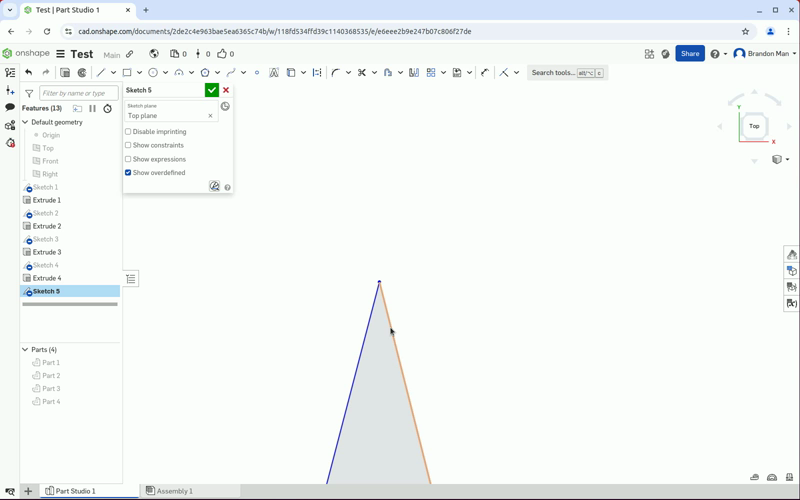
click(390, 327)
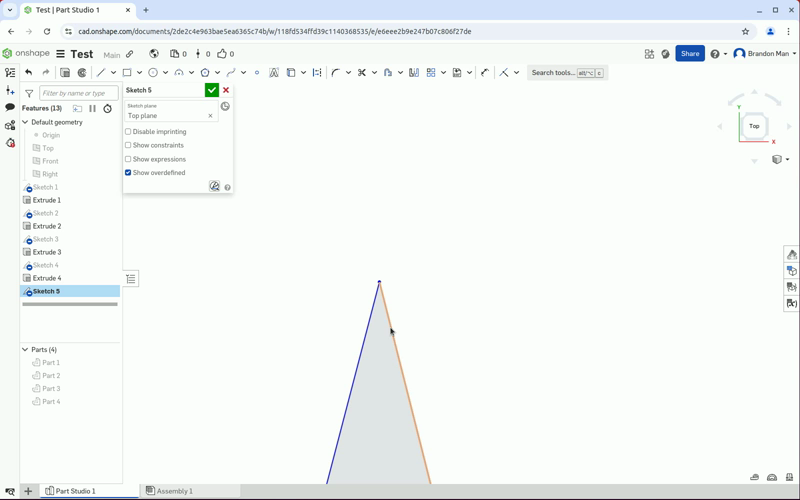
scroll(-6)
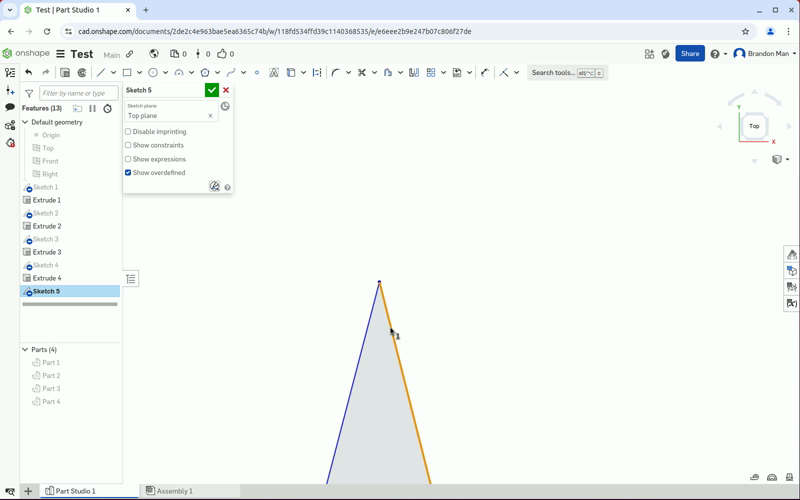
scroll(-6)
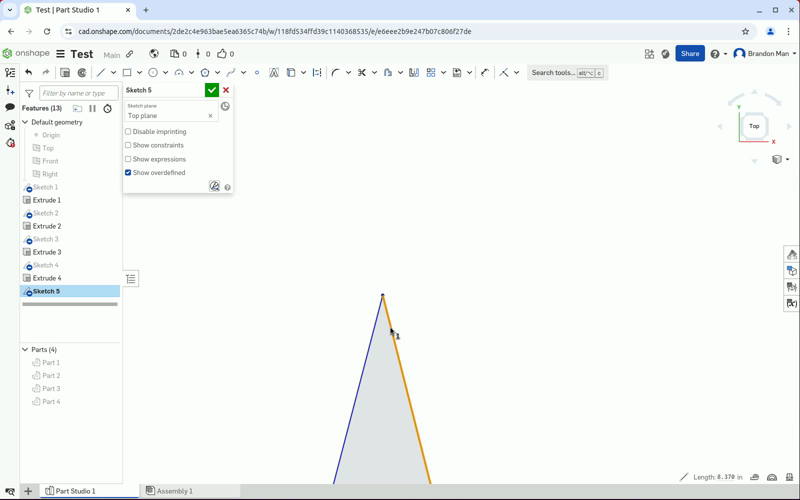
scroll(-6)
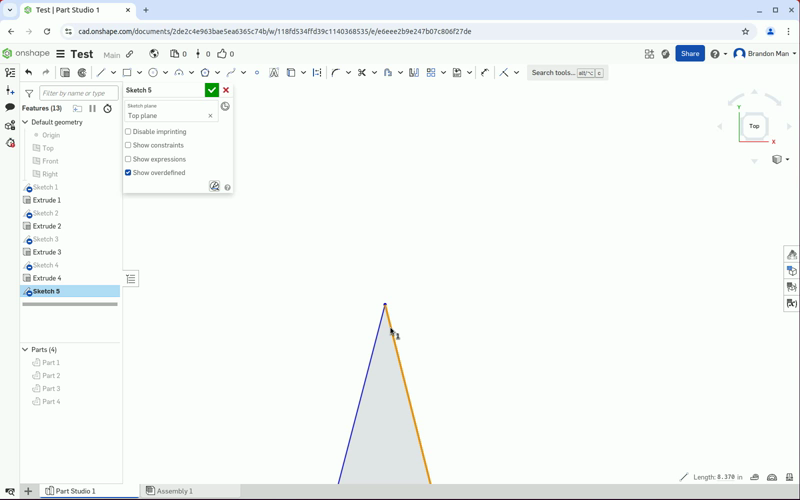
scroll(-6)
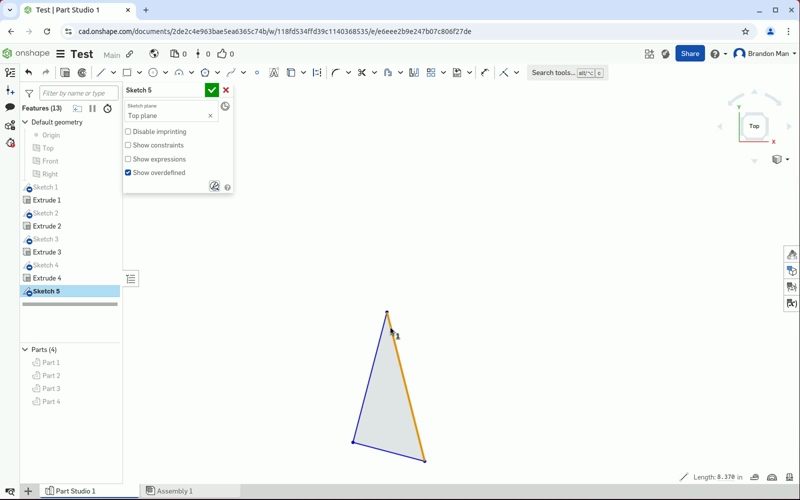
scroll(-6)
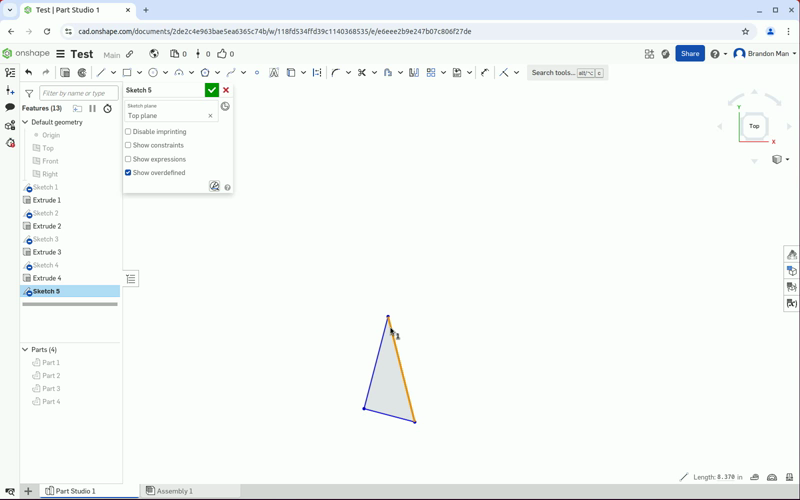
scroll(-6)
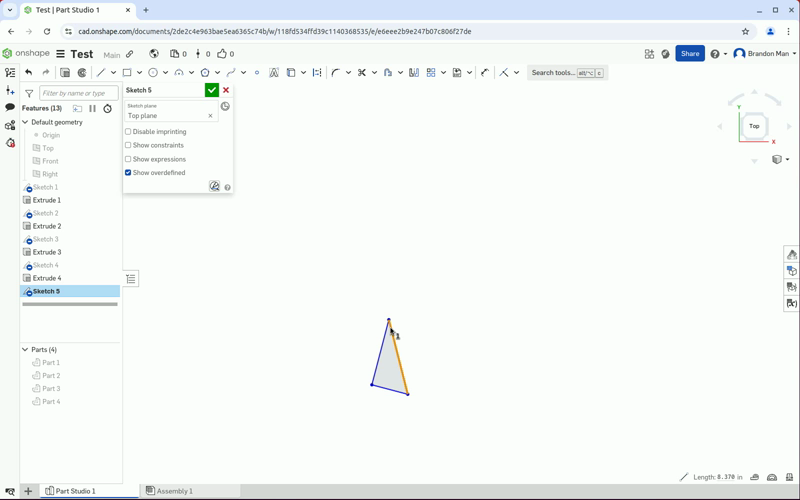
scroll(-6)
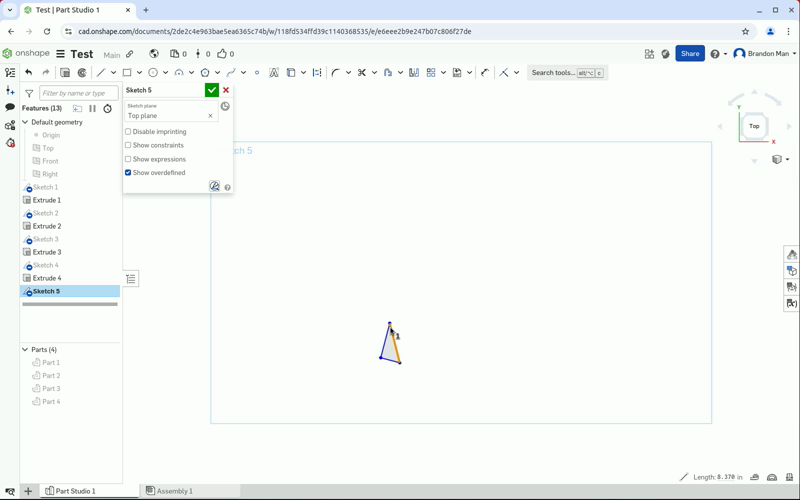
mouse_move(73, 352)
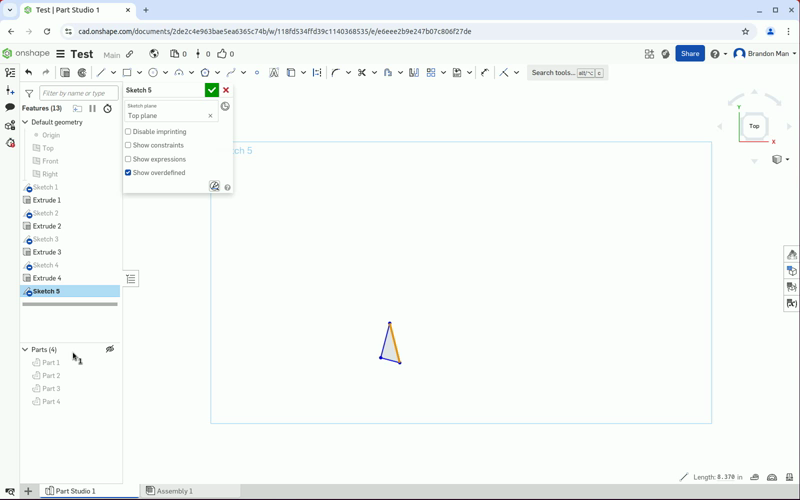
key(shift+y)
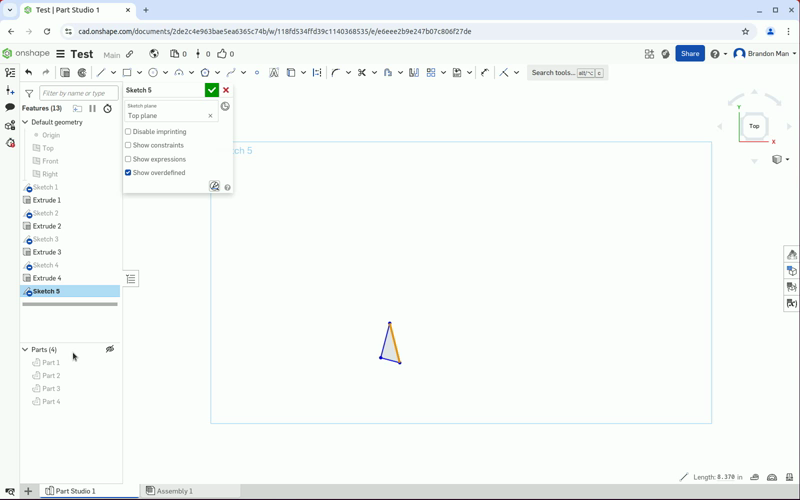
key(shift+e)
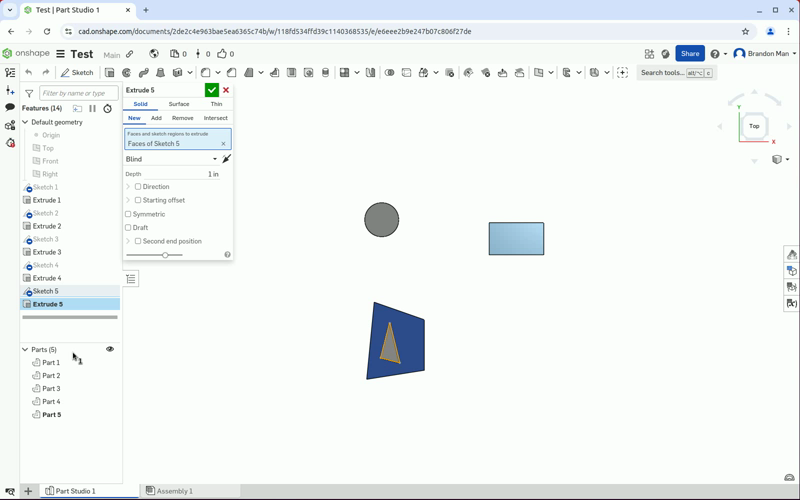
mouse_move(143, 106)
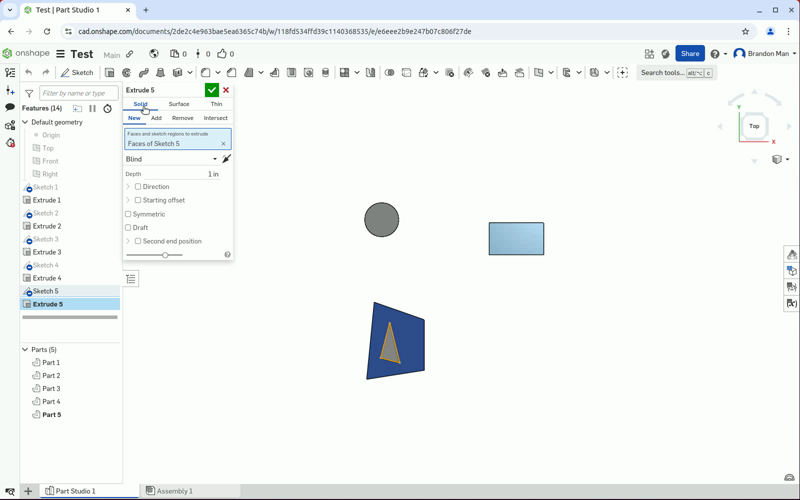
click(143, 106)
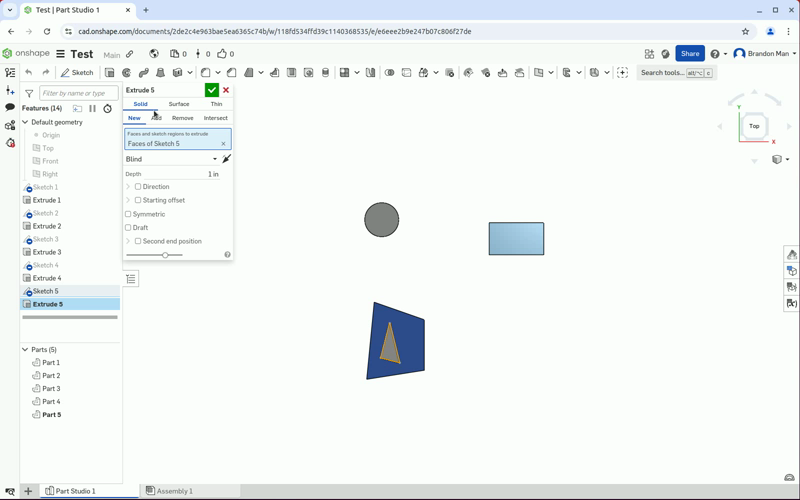
mouse_move(186, 120)
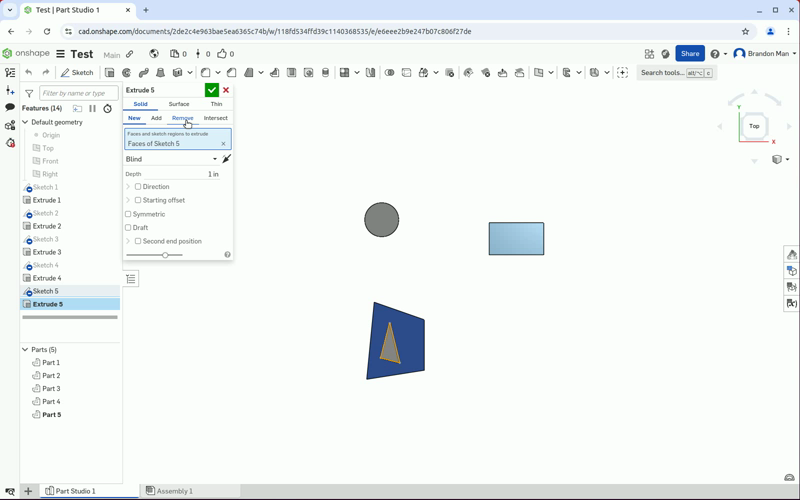
click(186, 120)
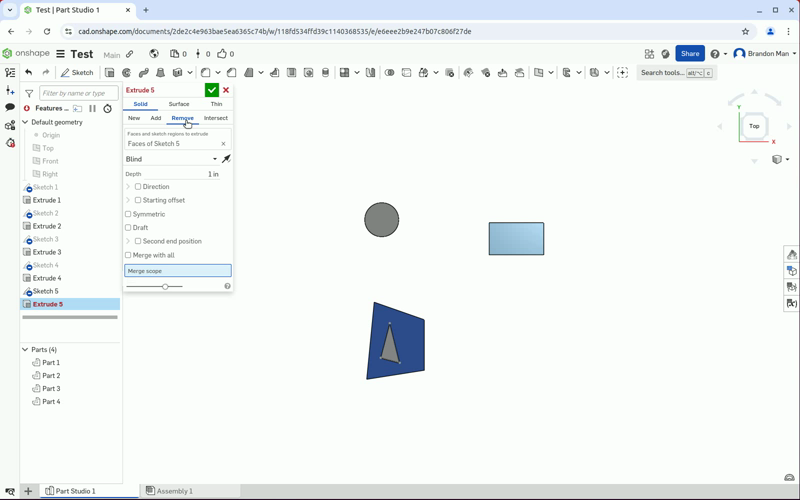
key(tab, 4)
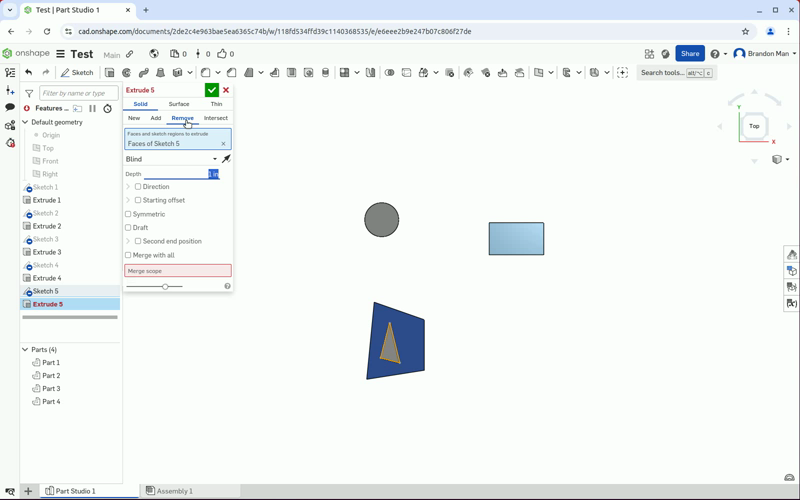
text(-8.906)
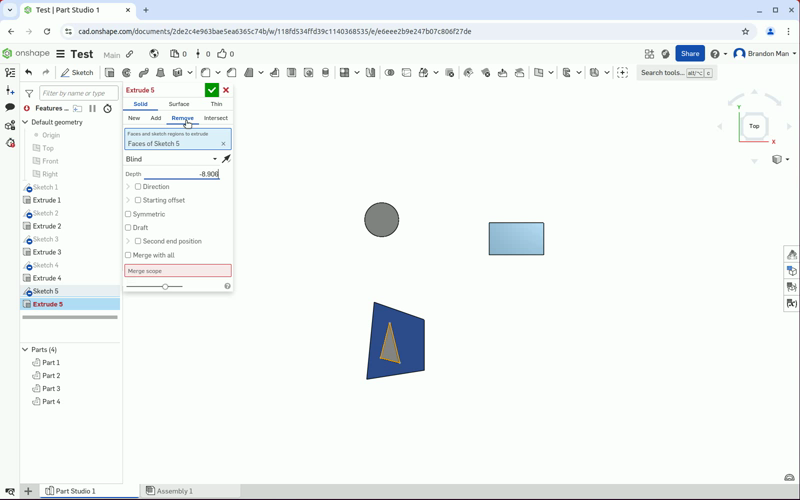
key(tab, 6)
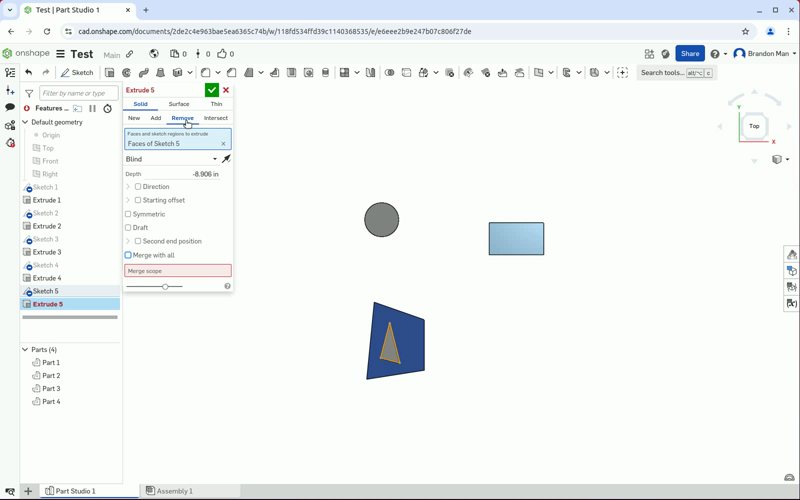
key(space)
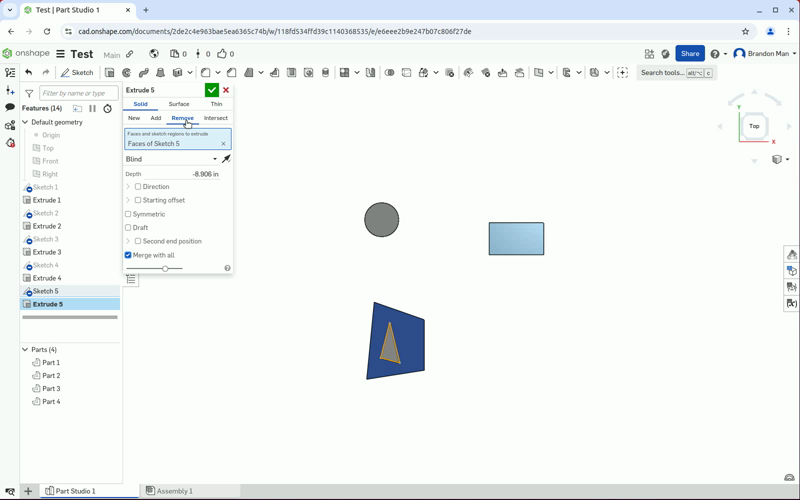
key(enter)
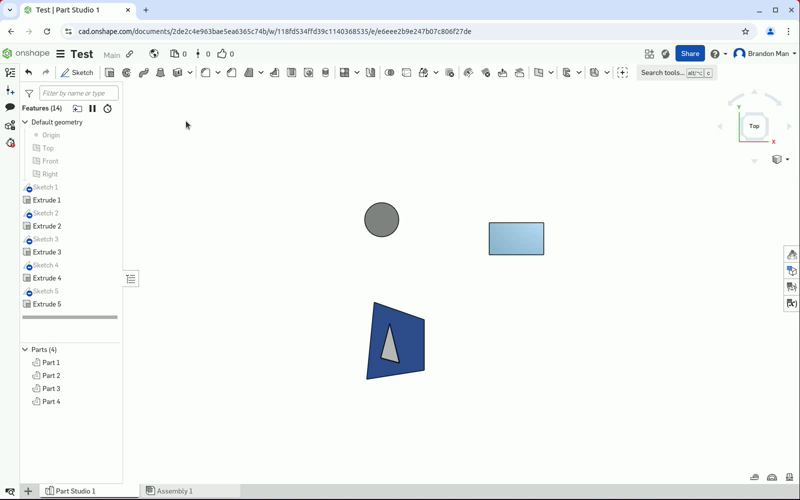
key(shift+h)
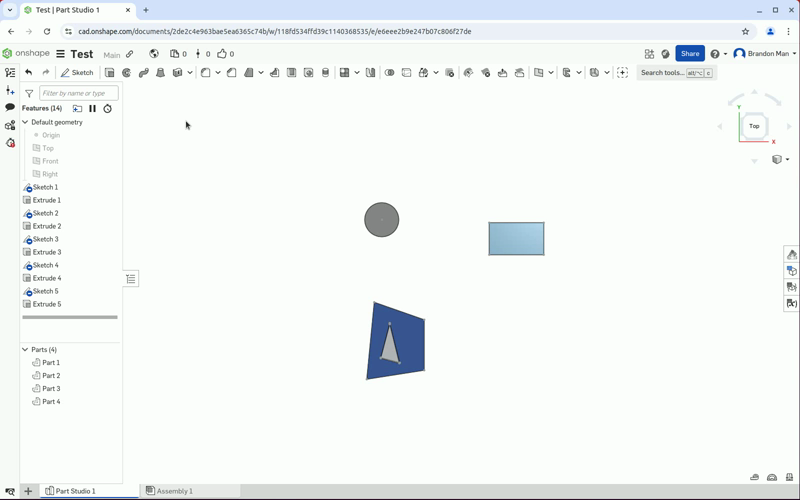
key(shift+h)
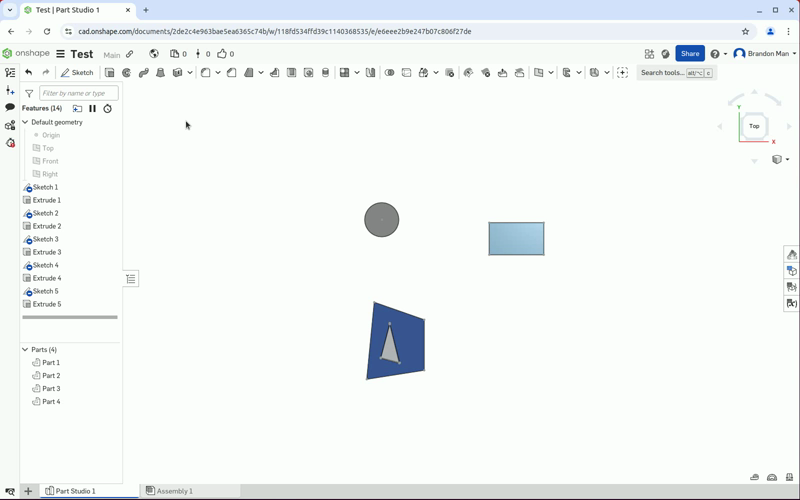
key(shift+7)
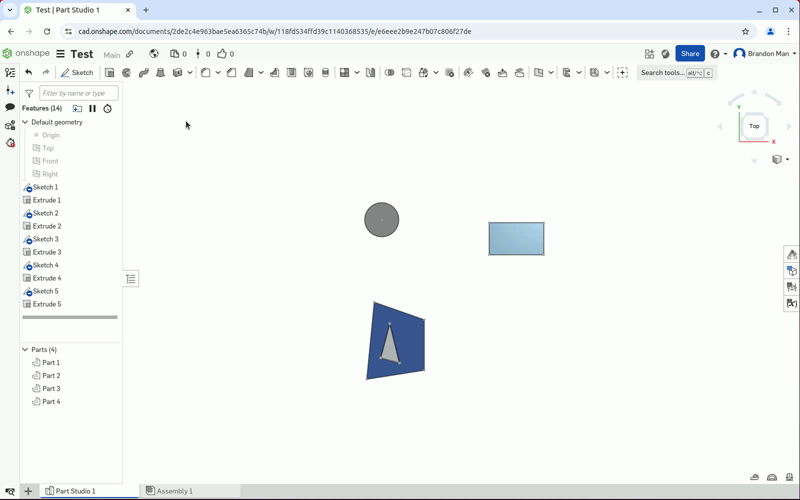
key(up, 3)
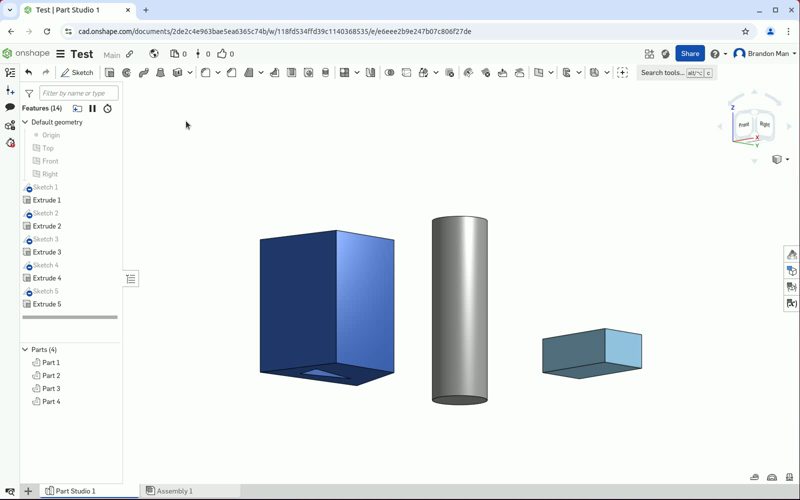
key(left, 3)
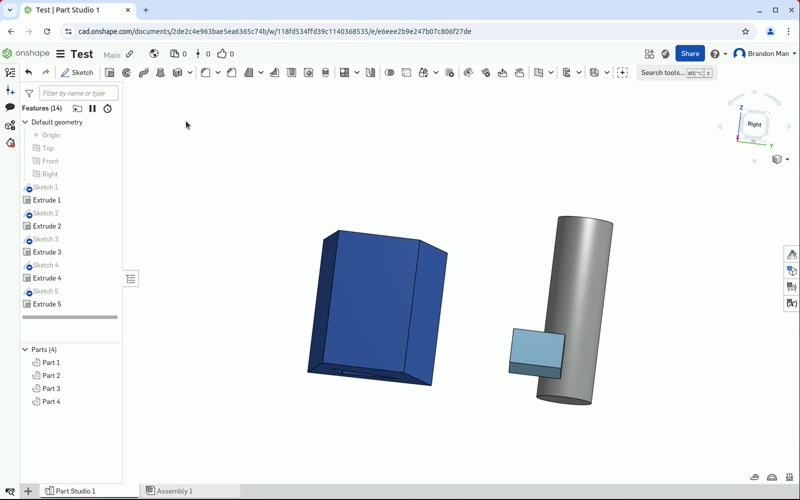
key(right, 3)
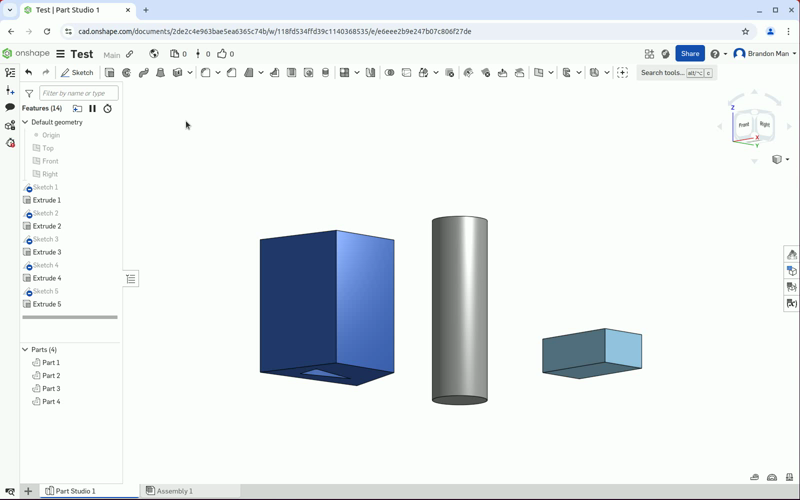
key(down, 3)
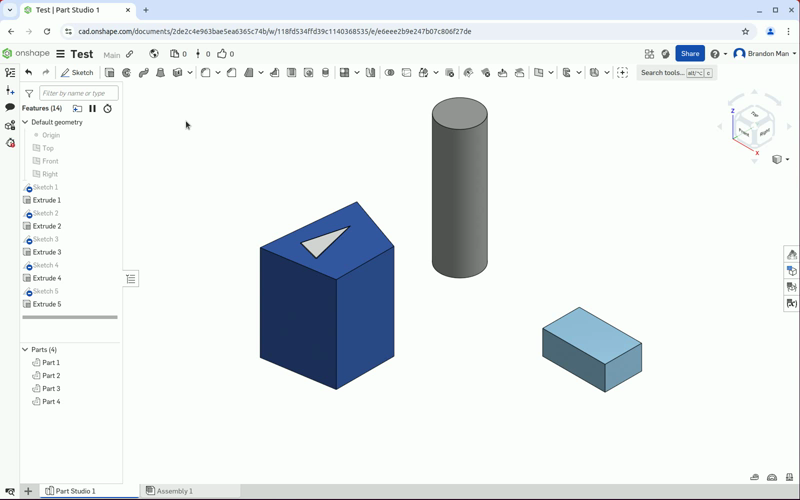
mouse_move(73, 189)
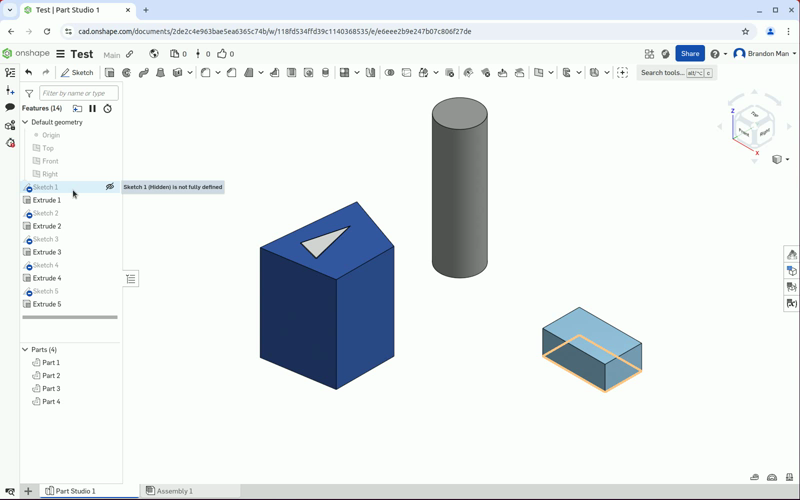
click(73, 189)